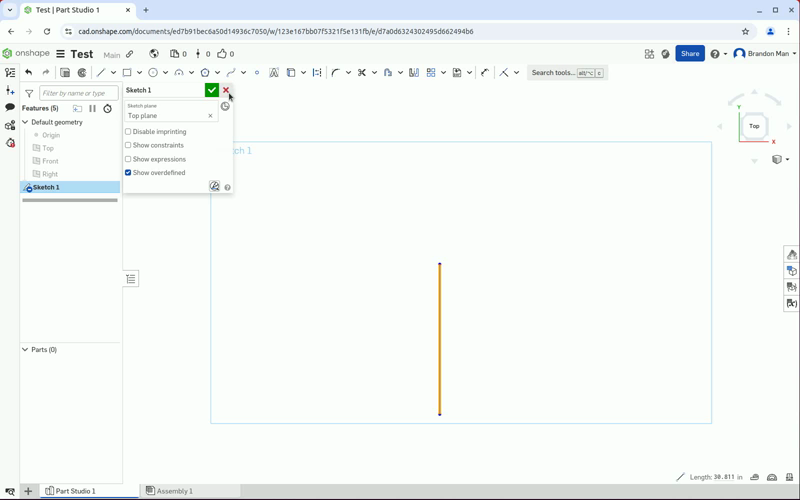
key(shift+h)
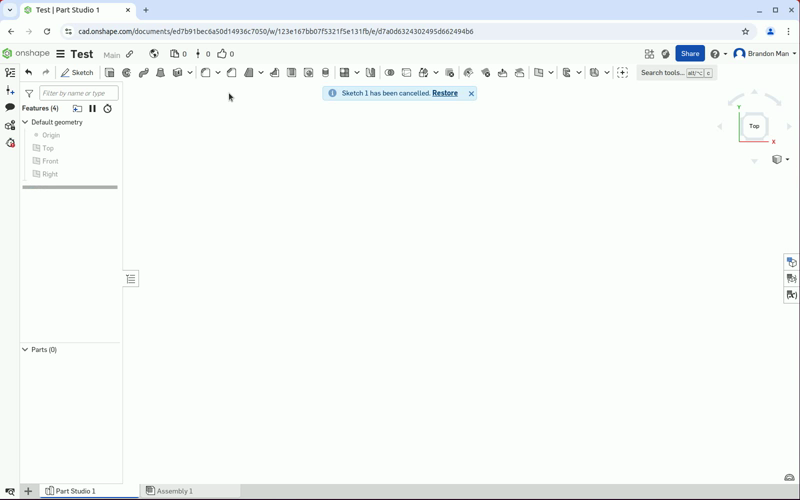
mouse_move(73, 352)
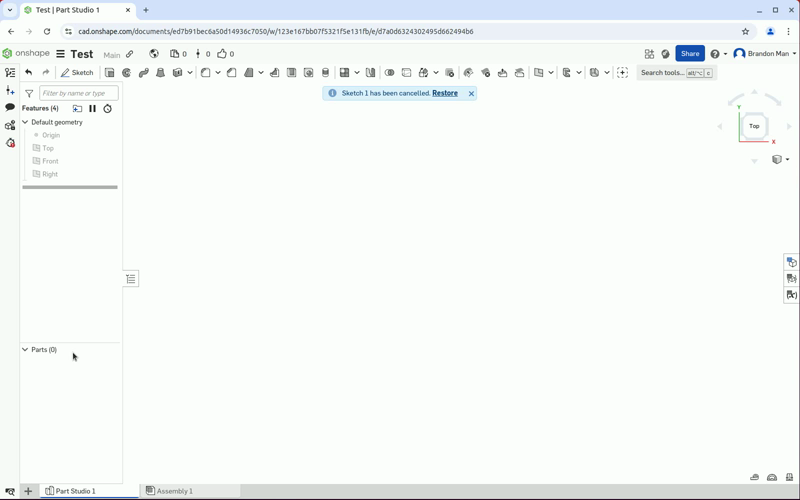
key(y)
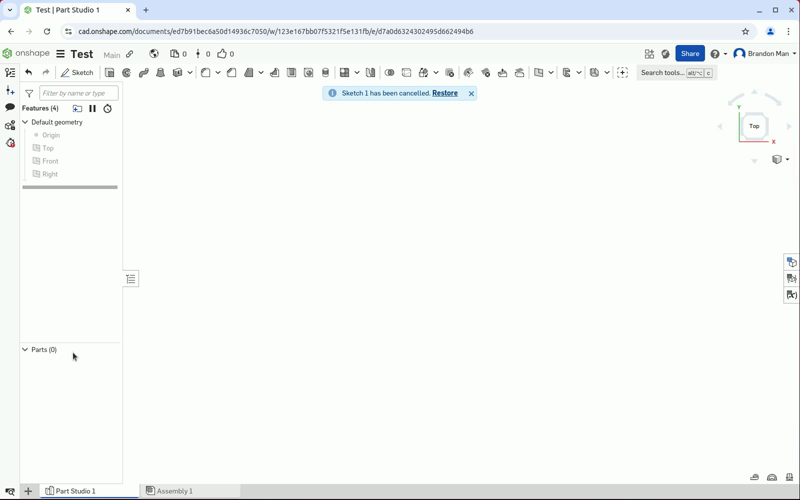
key(shift+p)
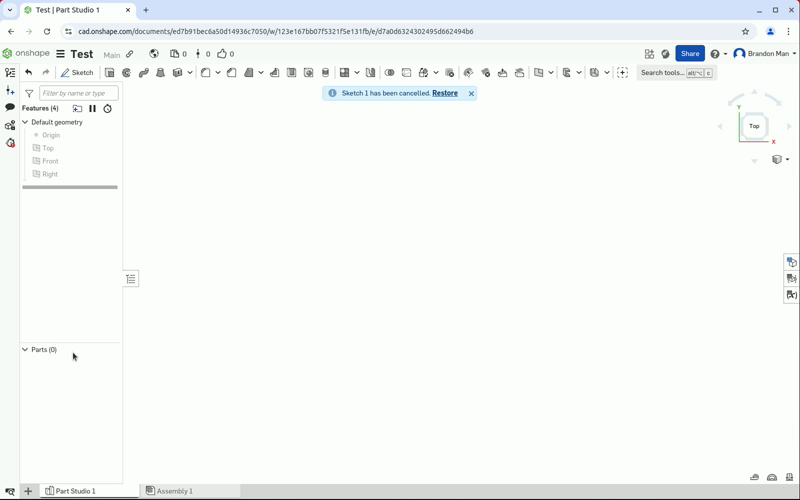
key(space)
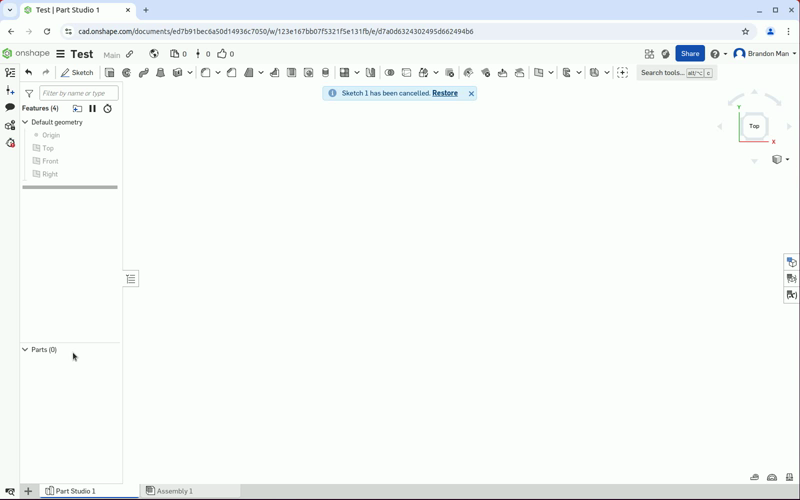
key_down(shift)
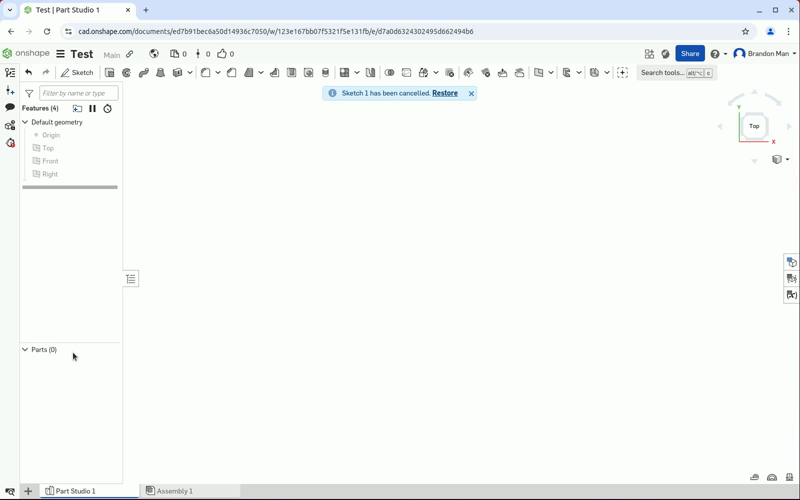
key(up)
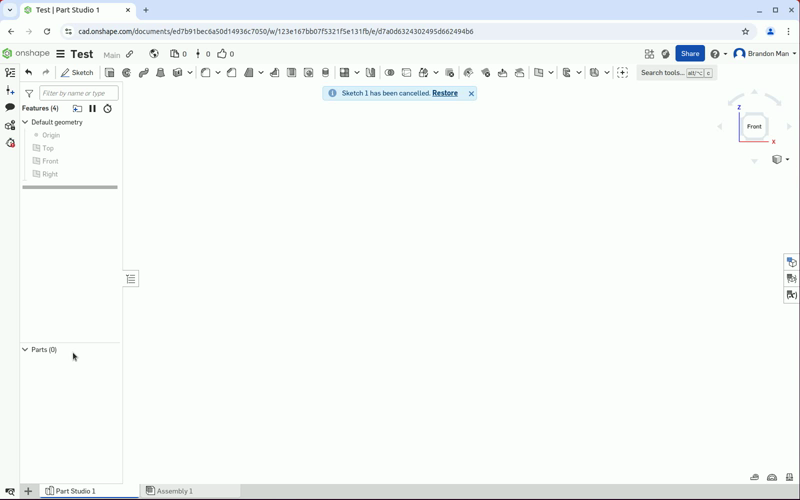
key_up(shift)
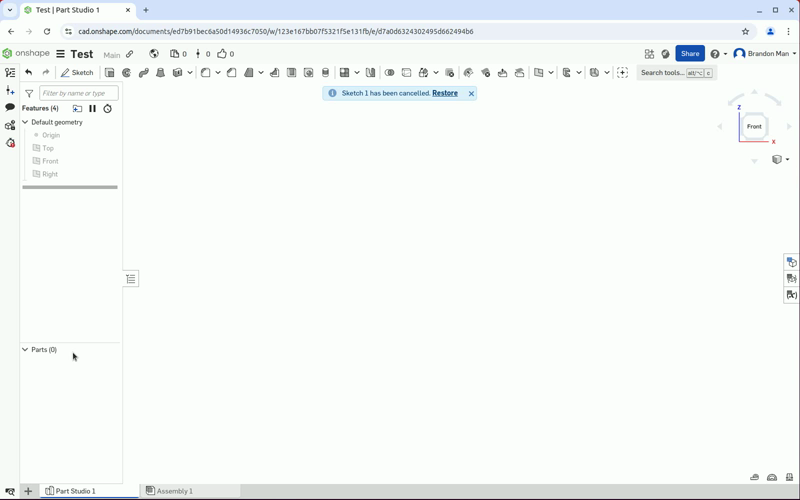
mouse_move(73, 352)
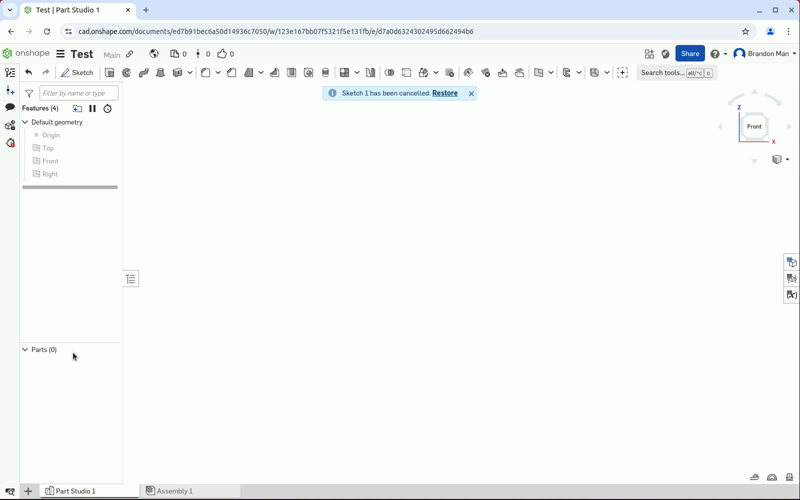
key(shift+y)
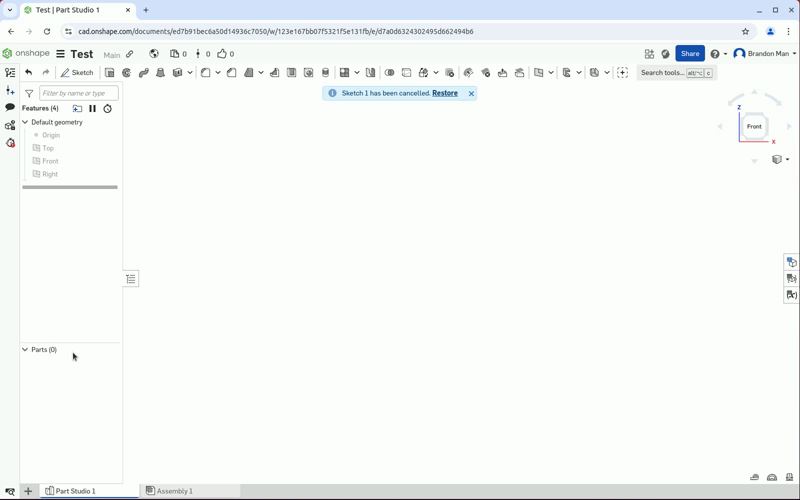
key(shift+s)
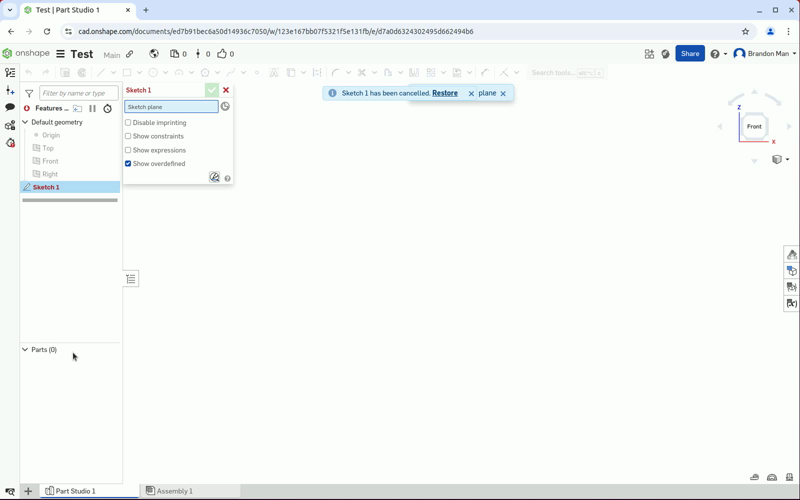
mouse_move(73, 163)
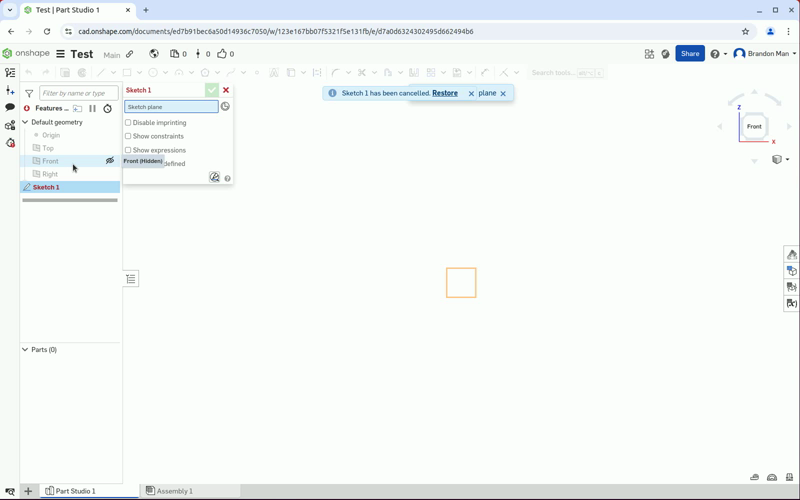
click(73, 163)
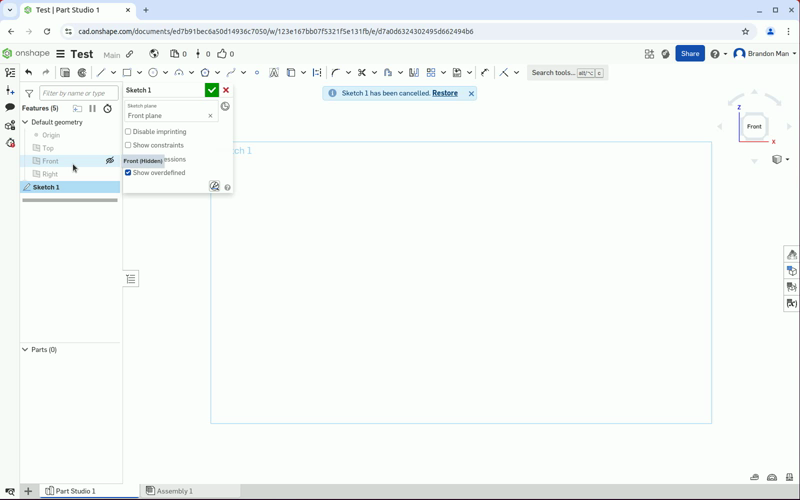
mouse_move(73, 352)
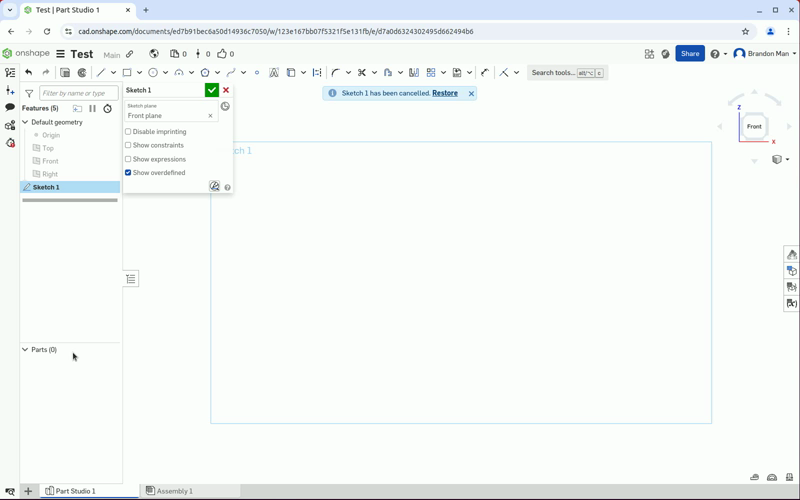
key(y)
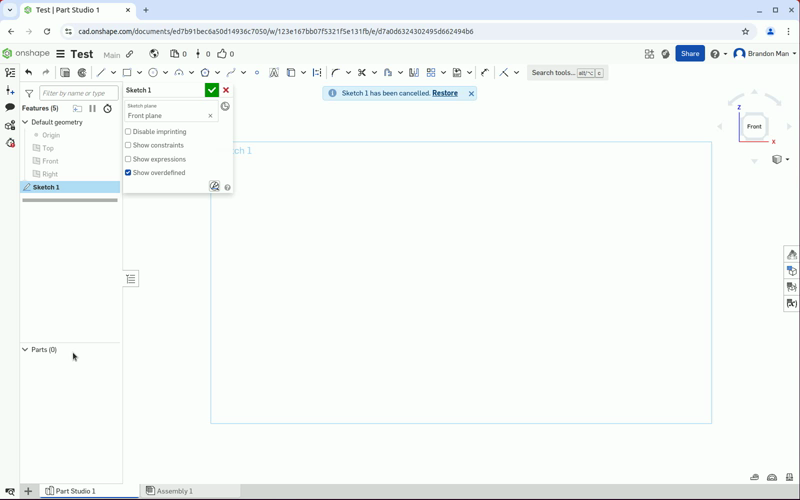
key(l)
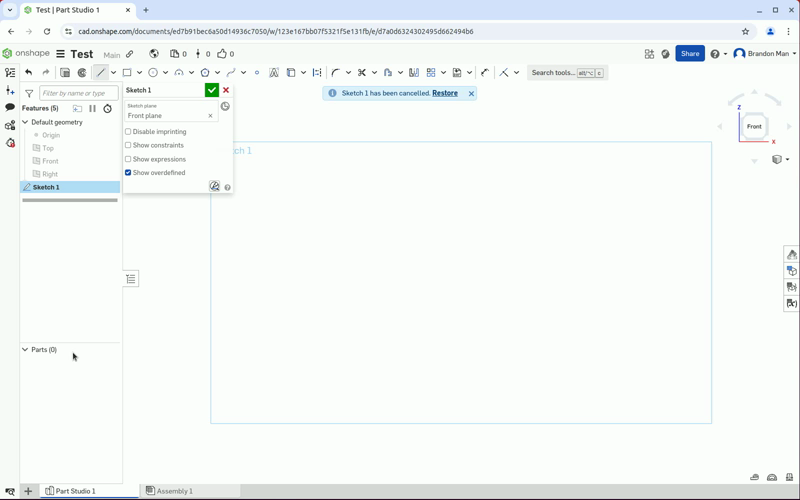
key_down(shift)
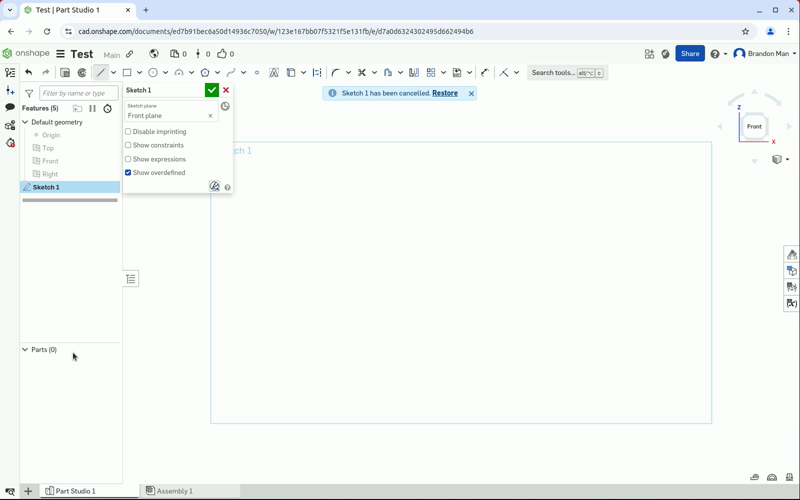
mouse_move(460, 282)
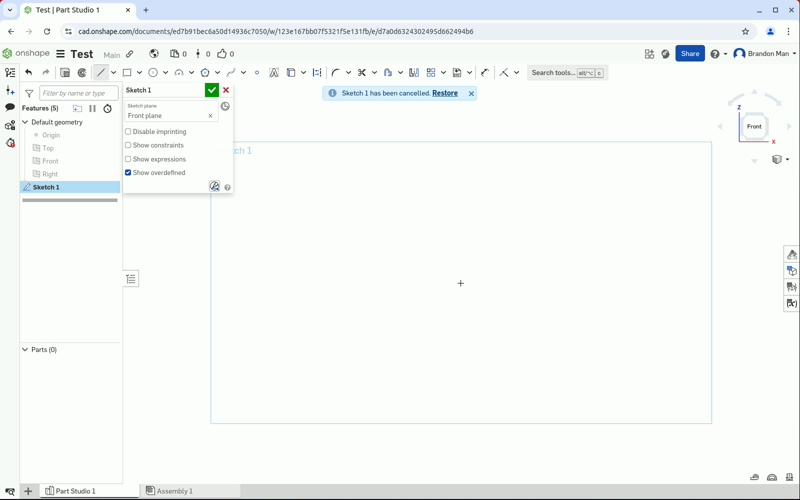
click(460, 282)
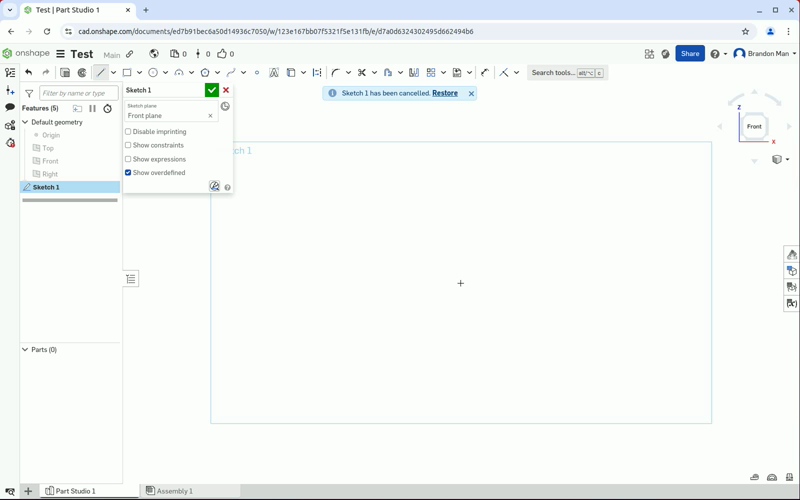
key_up(shift)
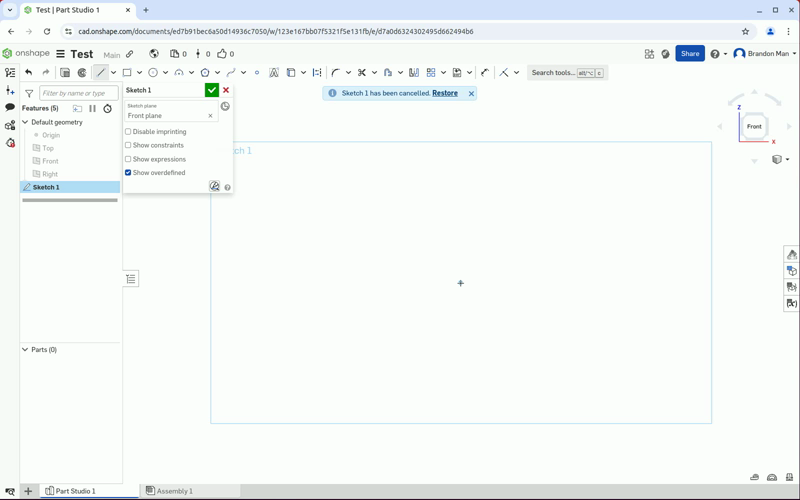
key_down(shift)
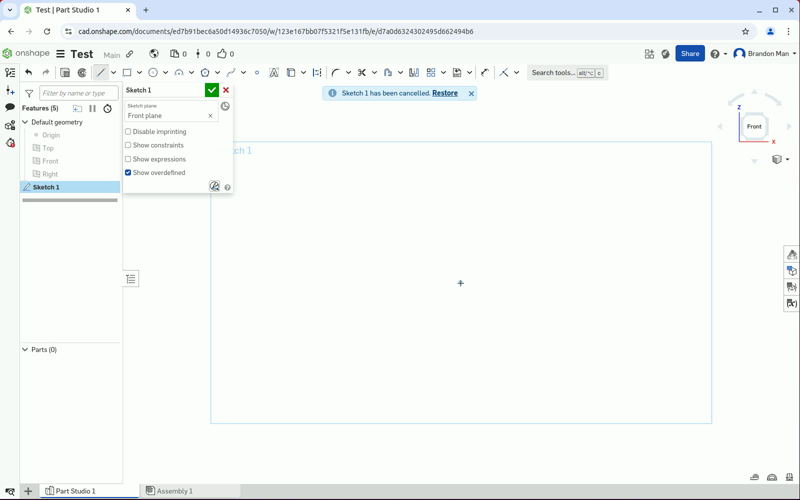
mouse_move(543, 282)
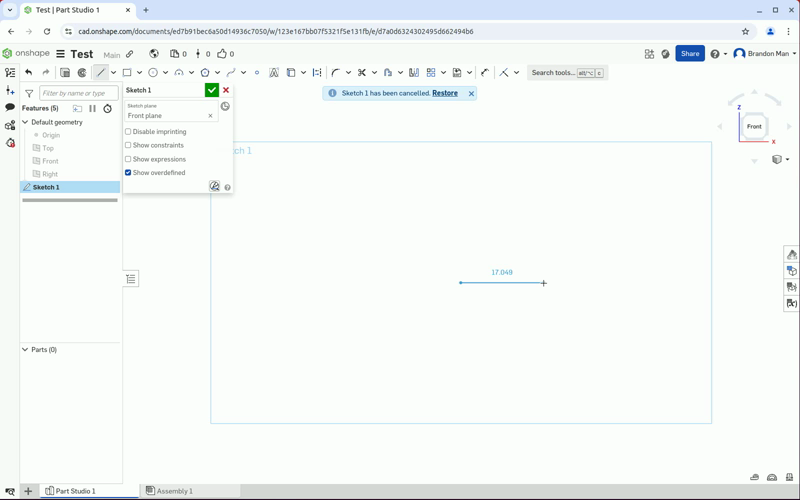
click(543, 282)
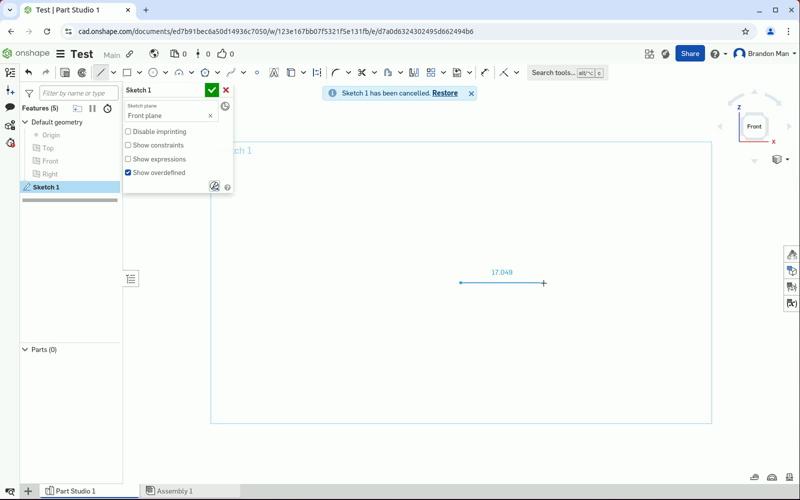
key_up(shift)
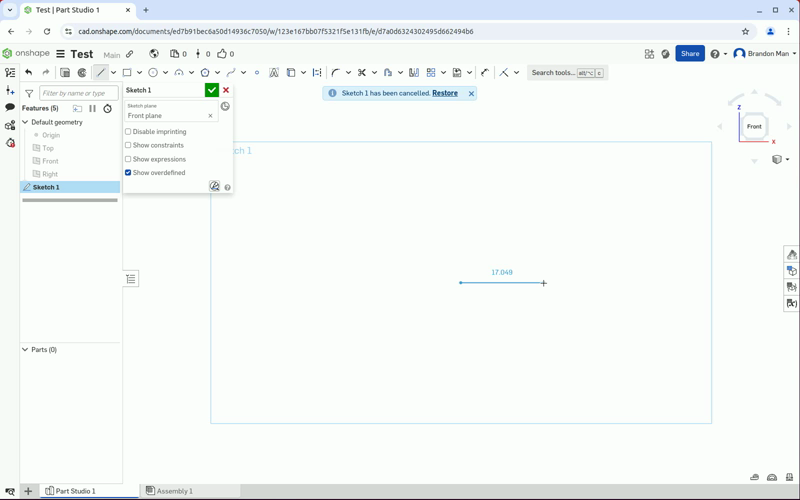
key_down(shift)
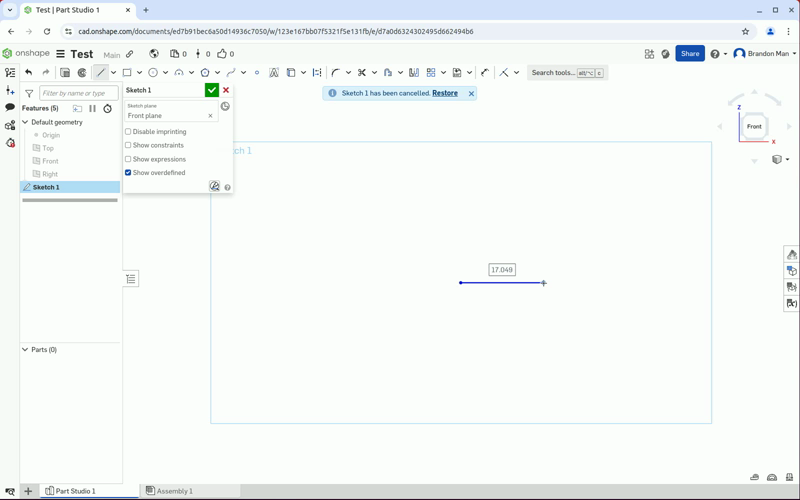
mouse_move(543, 211)
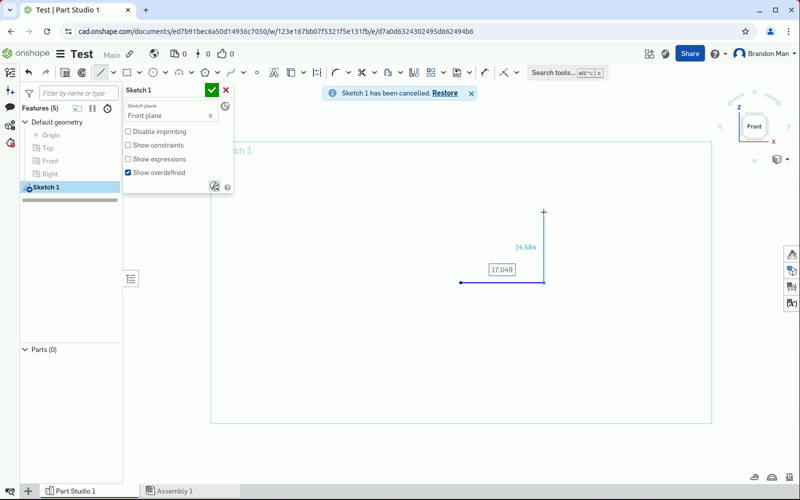
click(543, 211)
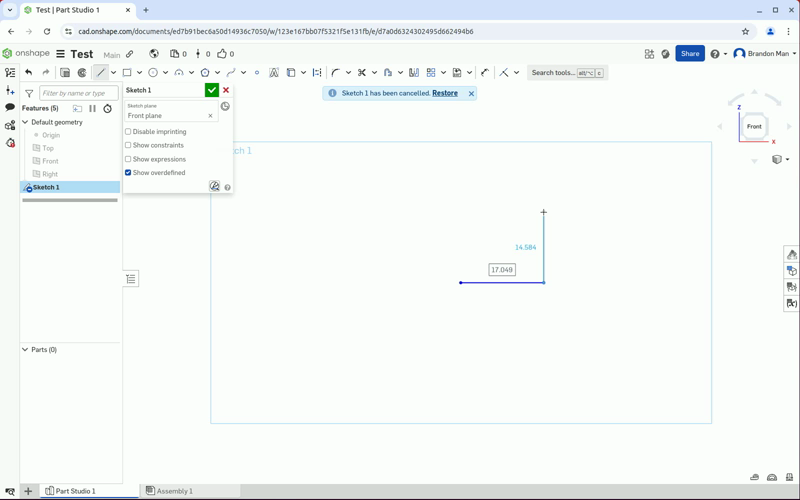
key_up(shift)
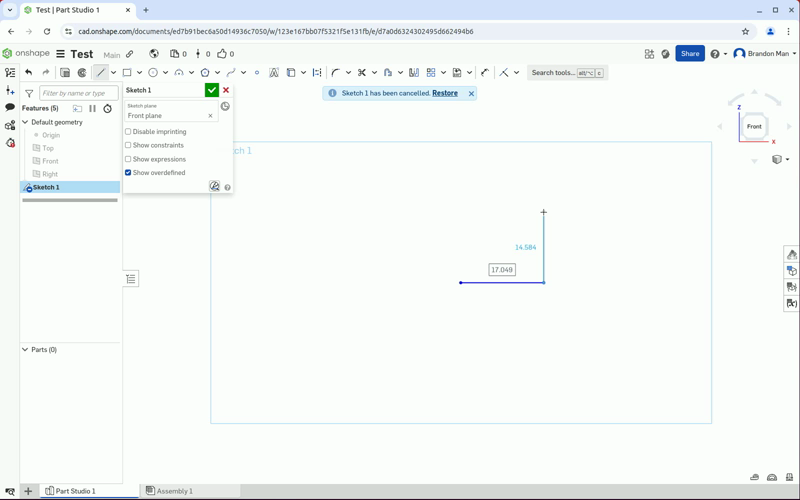
key(esc)
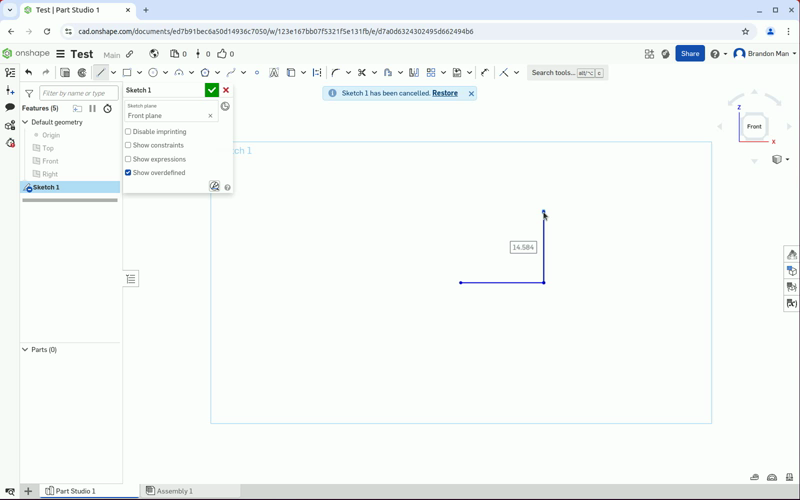
key(a)
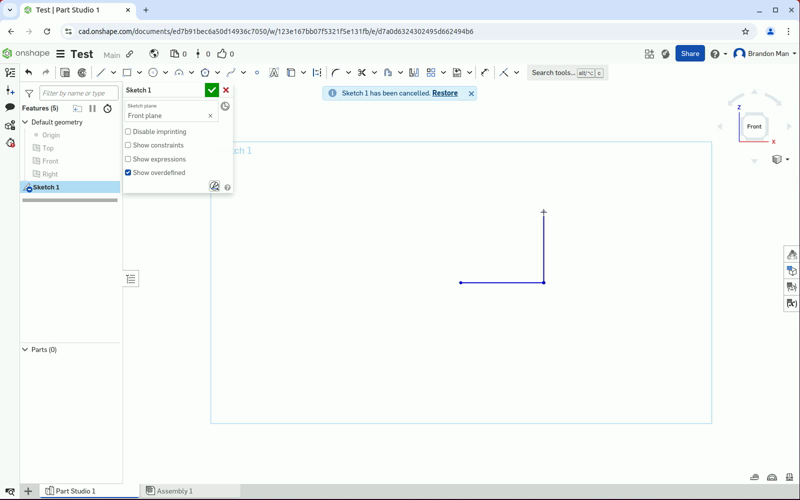
mouse_move(543, 211)
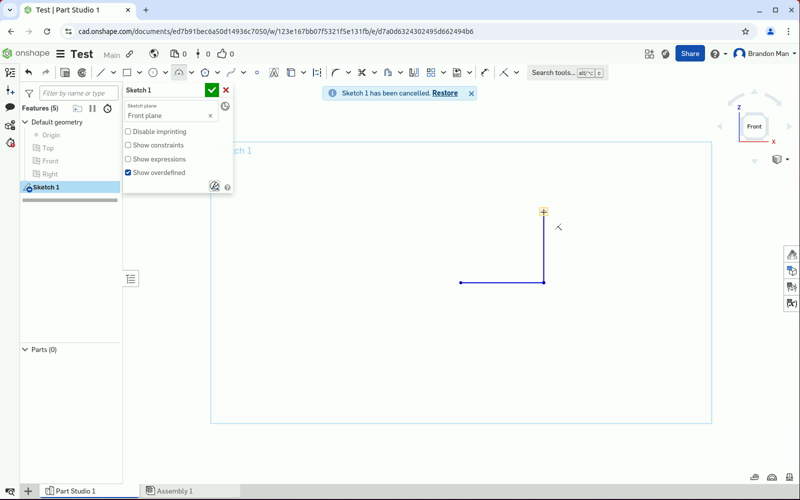
click(543, 211)
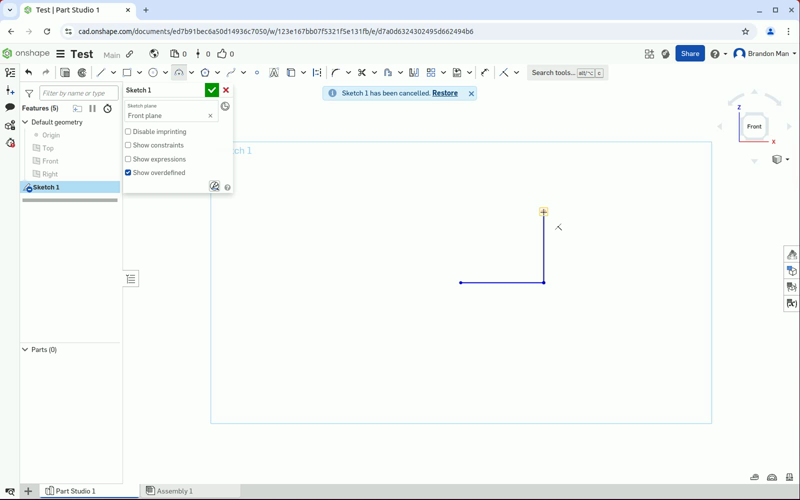
key_down(shift)
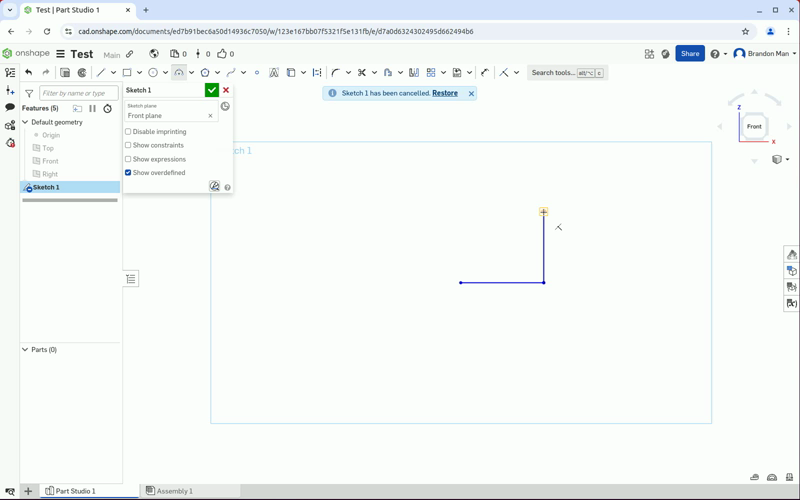
mouse_move(460, 211)
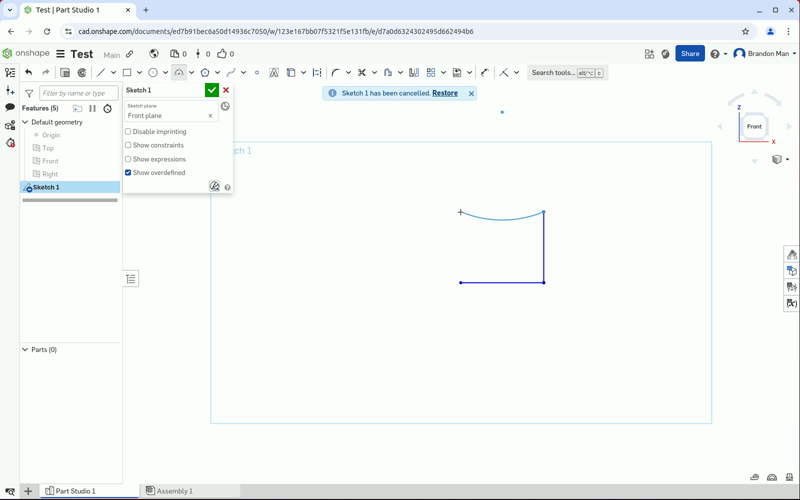
click(460, 211)
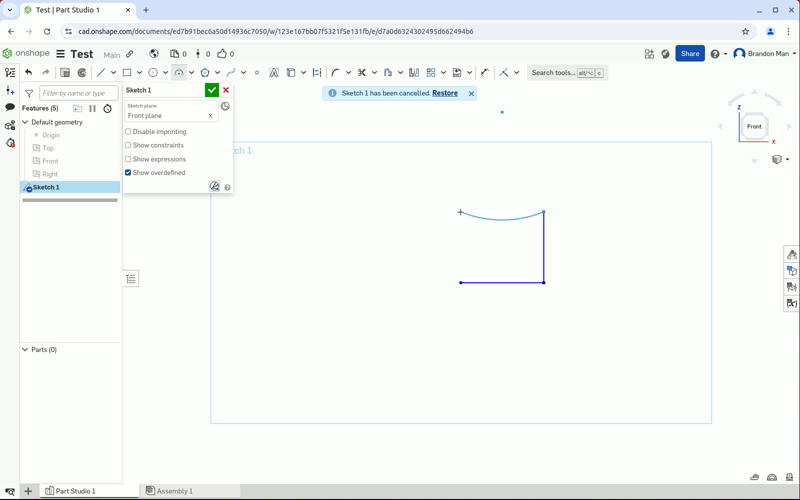
mouse_move(502, 170)
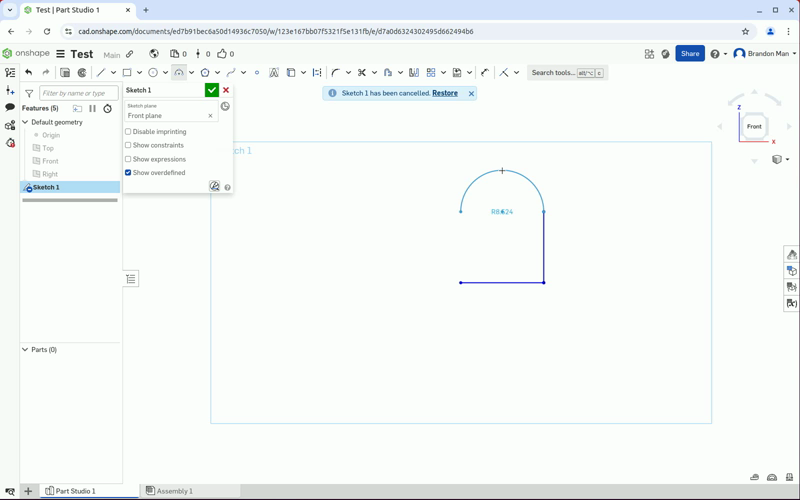
click(502, 170)
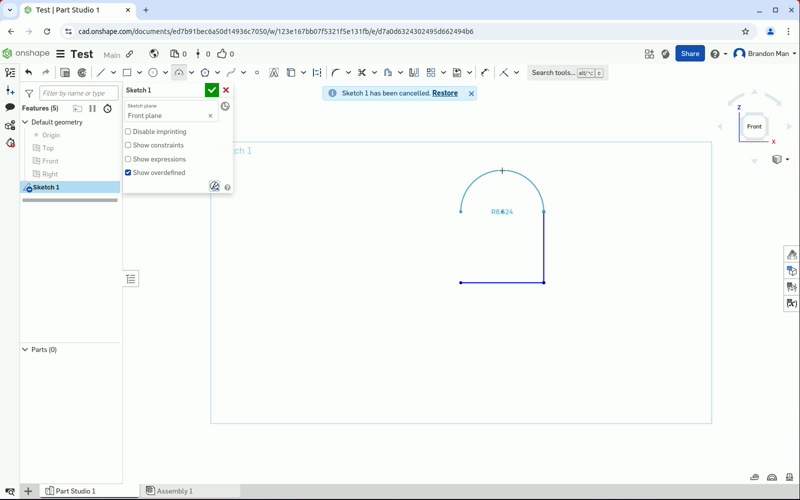
key_up(shift)
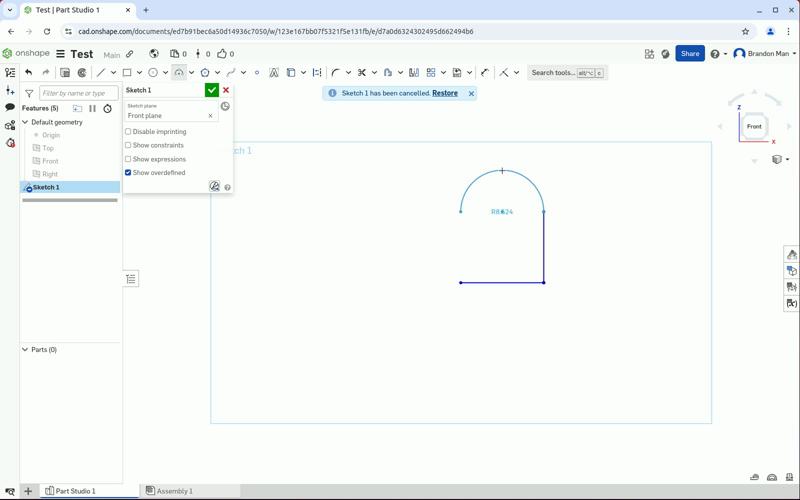
key(esc)
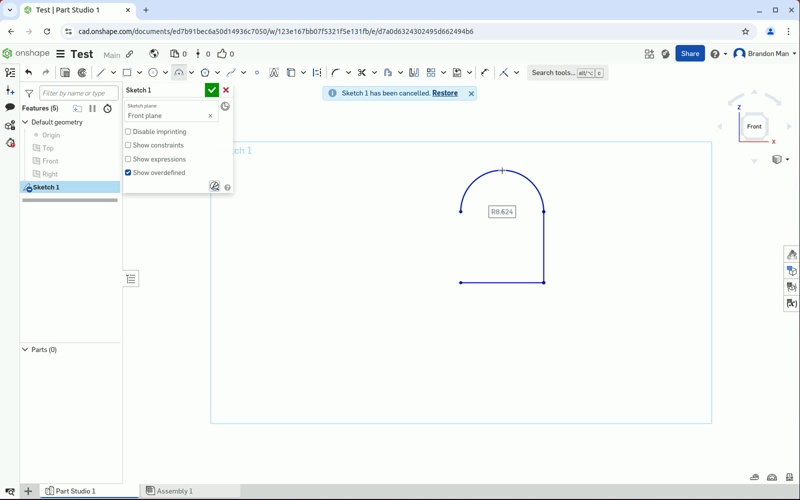
key(l)
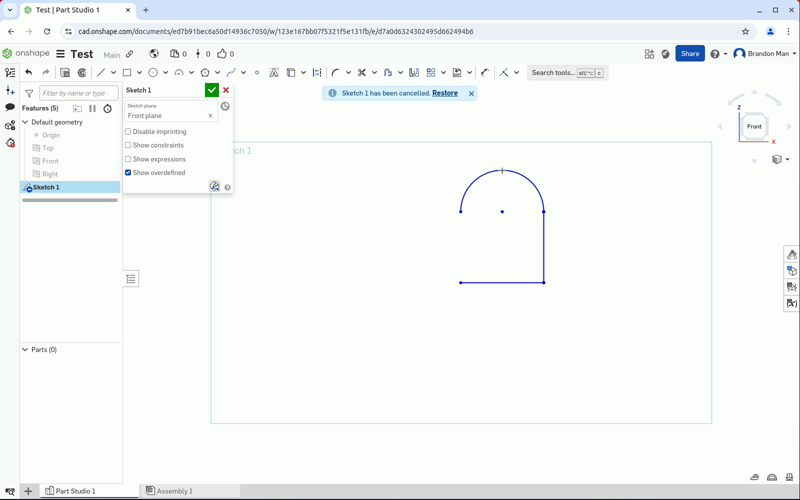
mouse_move(460, 211)
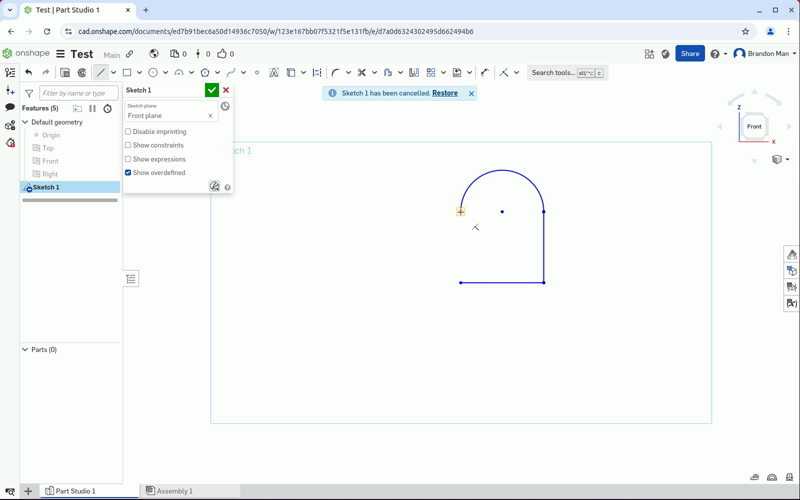
click(460, 211)
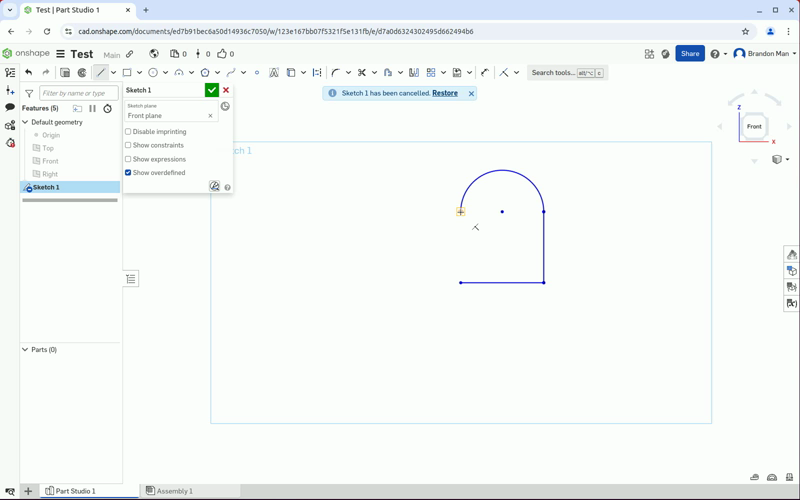
key_down(shift)
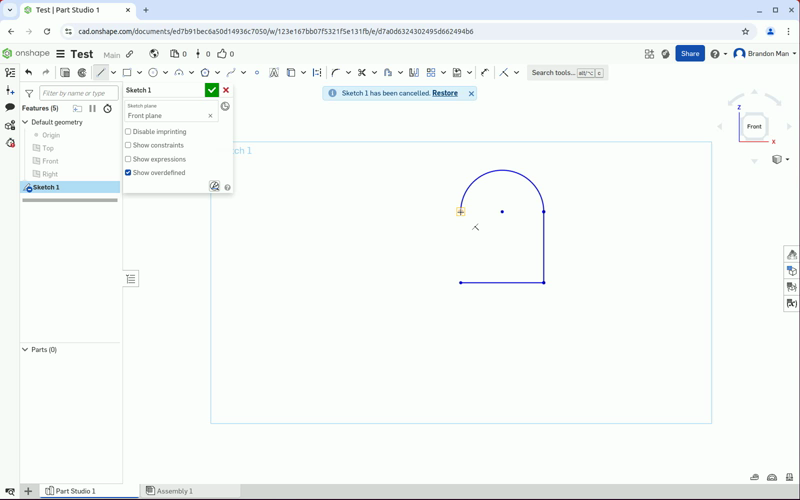
mouse_move(460, 282)
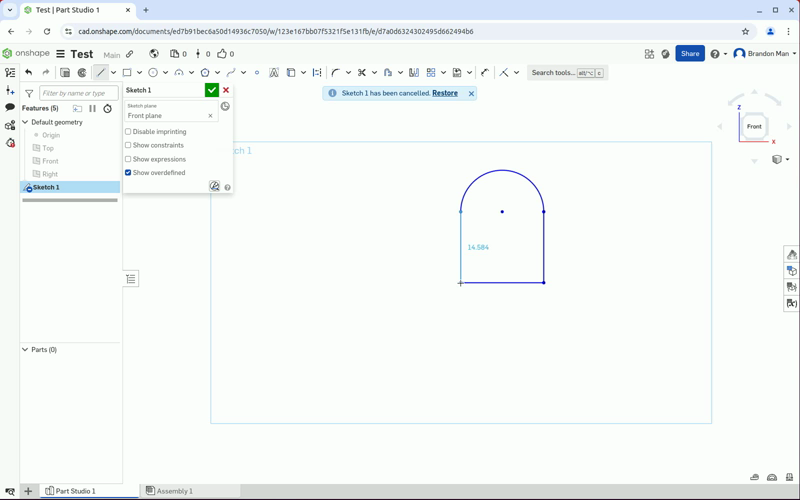
key_up(shift)
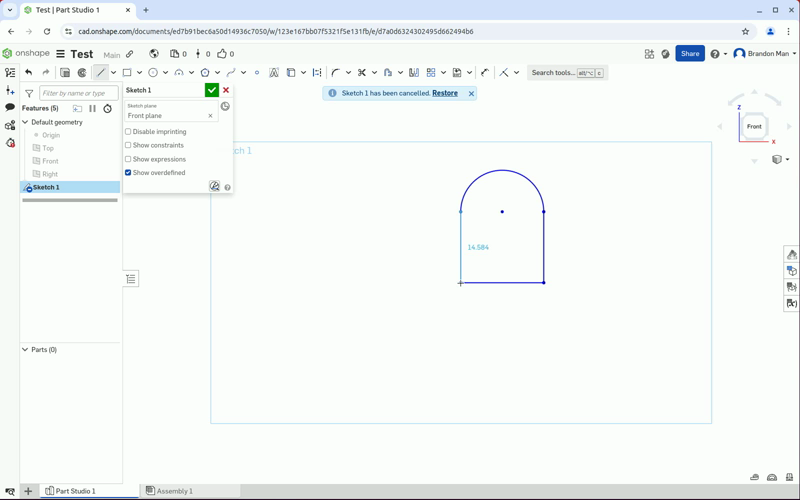
click(460, 282)
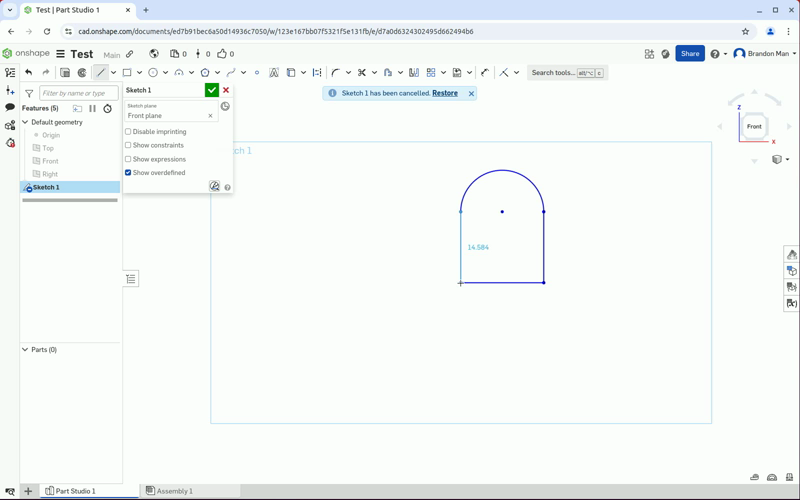
key(esc)
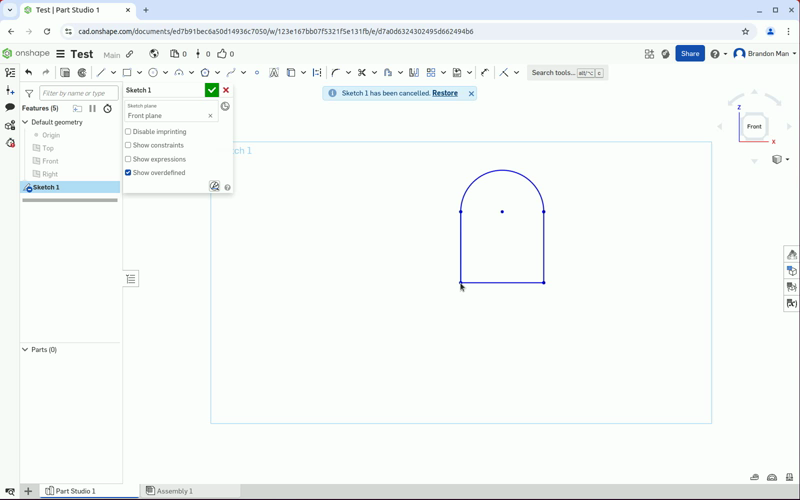
key(l)
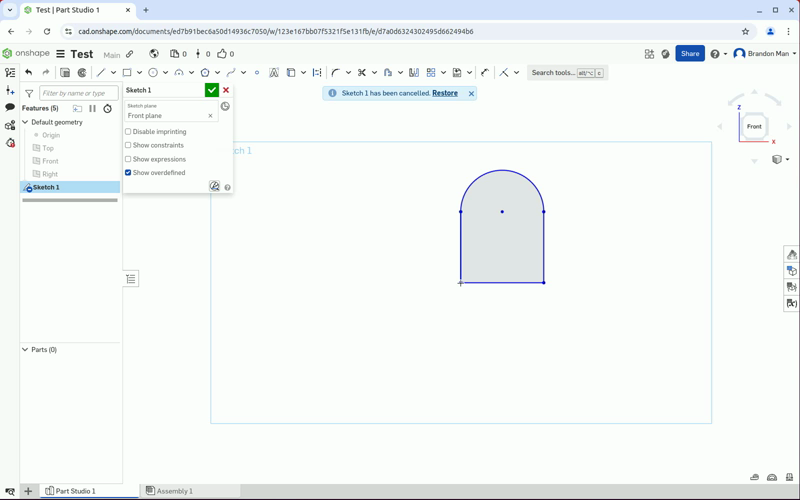
key_down(shift)
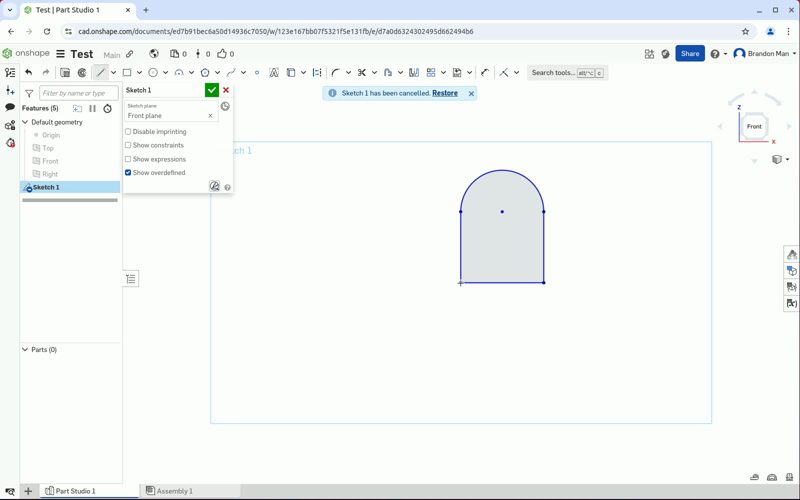
mouse_move(472, 265)
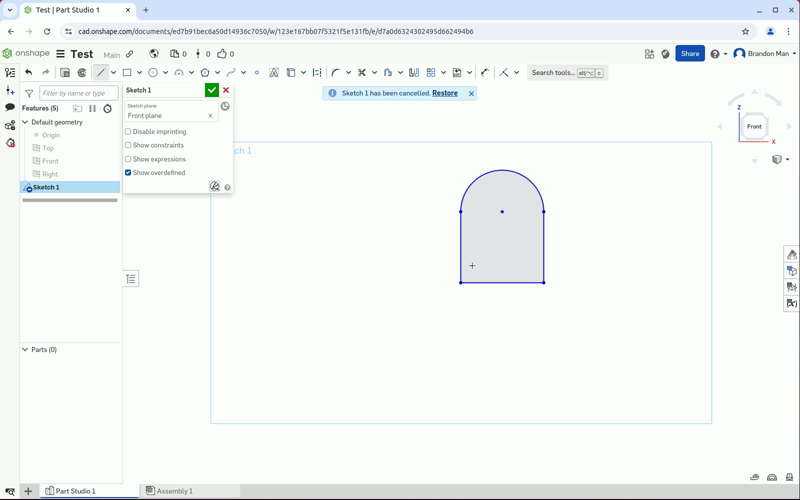
click(472, 265)
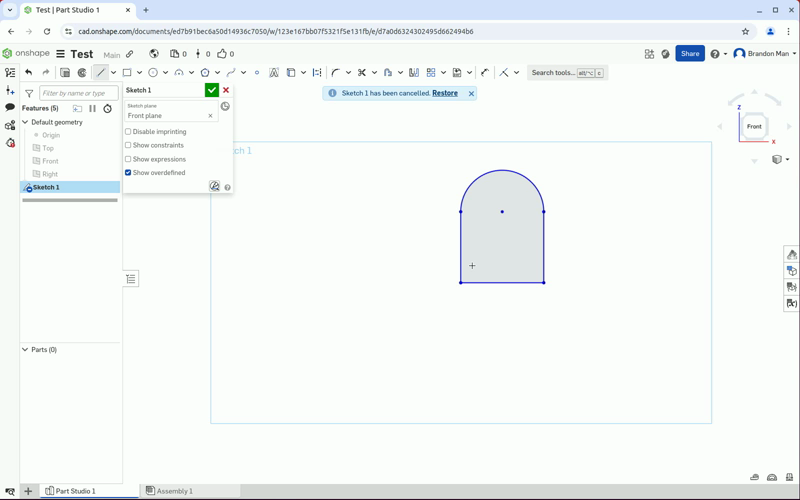
key_up(shift)
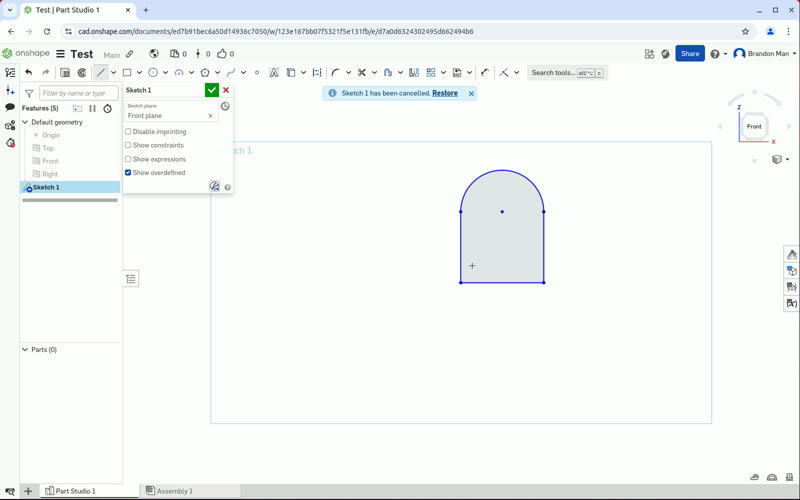
key_down(shift)
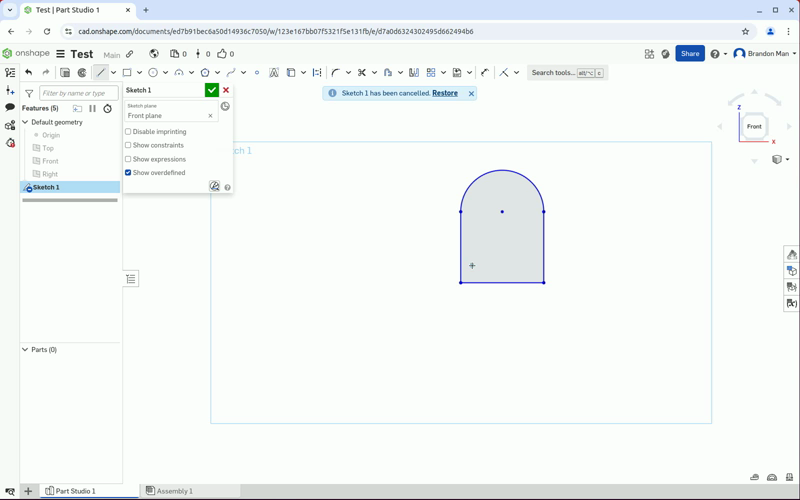
mouse_move(502, 265)
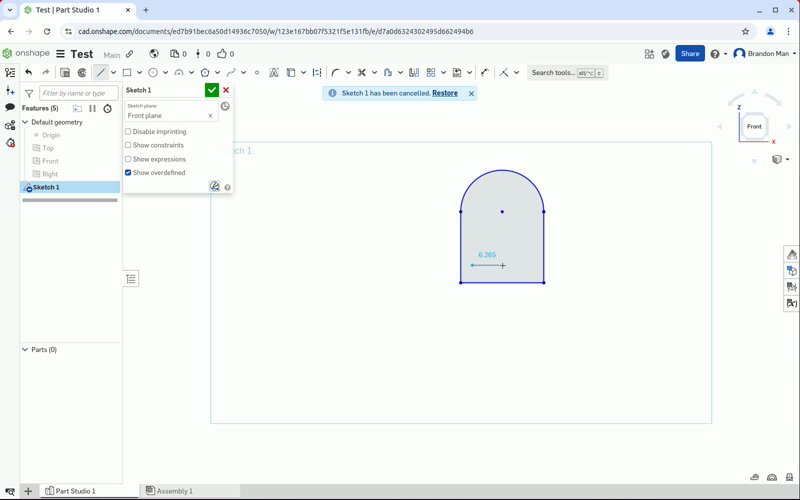
mouse_move(531, 265)
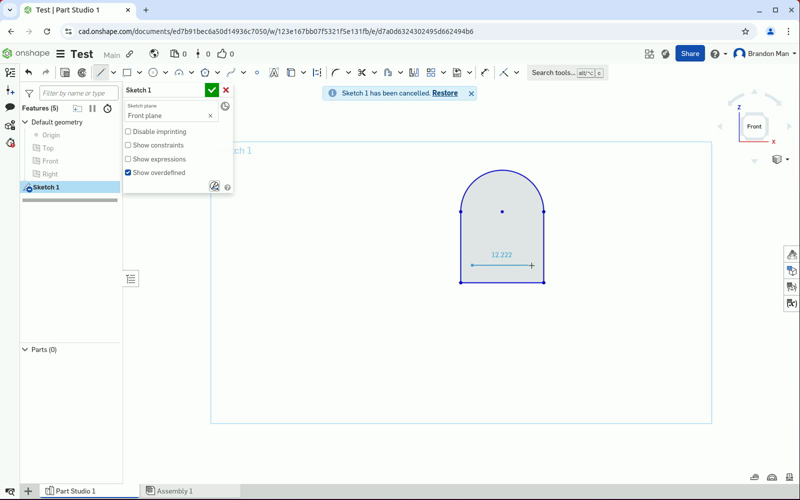
click(531, 265)
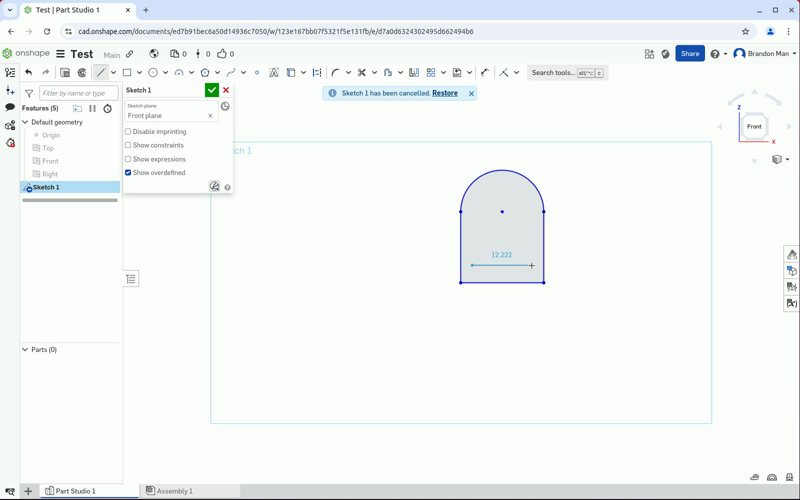
key_up(shift)
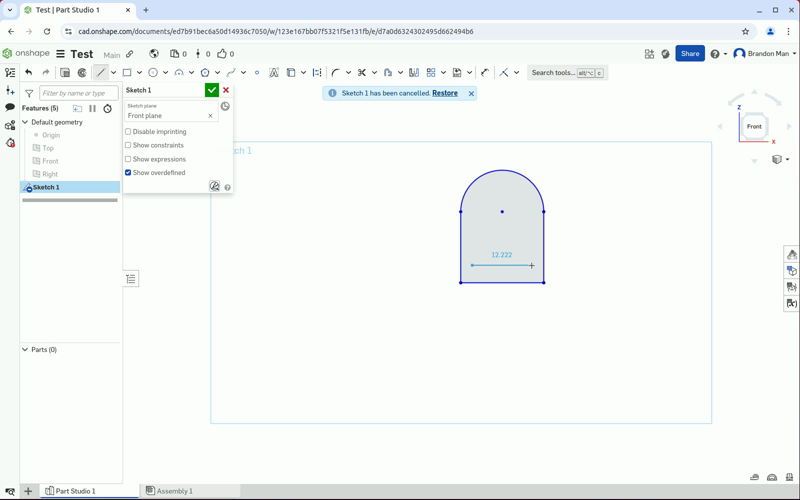
key_down(shift)
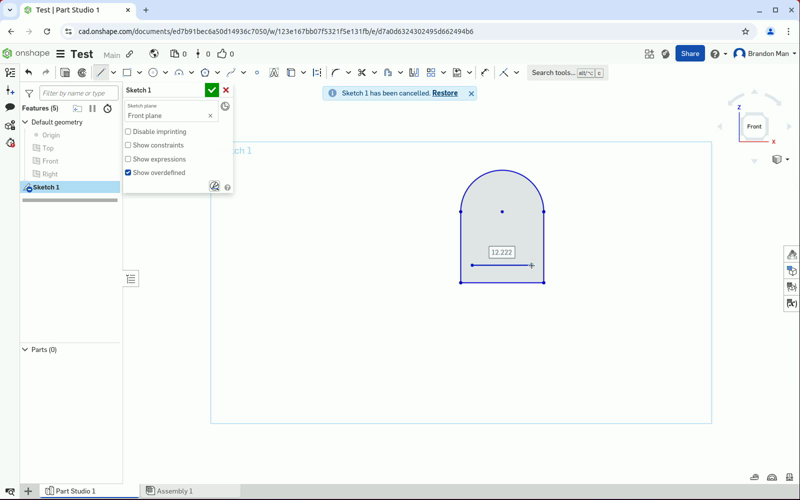
mouse_move(561, 265)
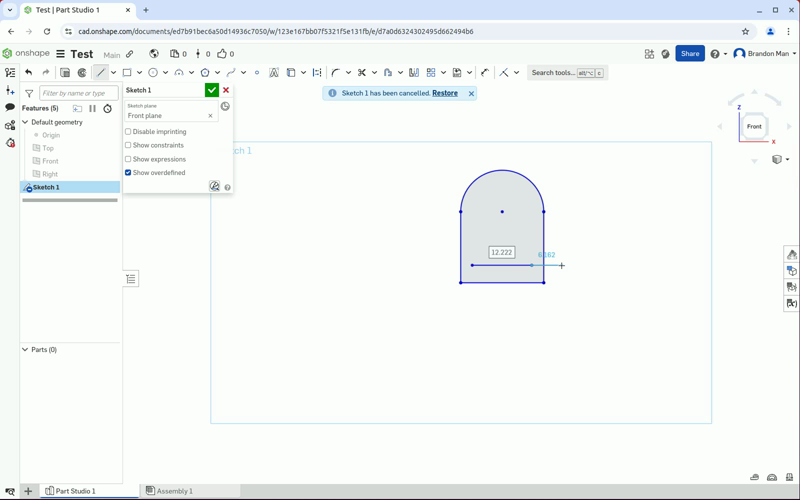
mouse_move(531, 247)
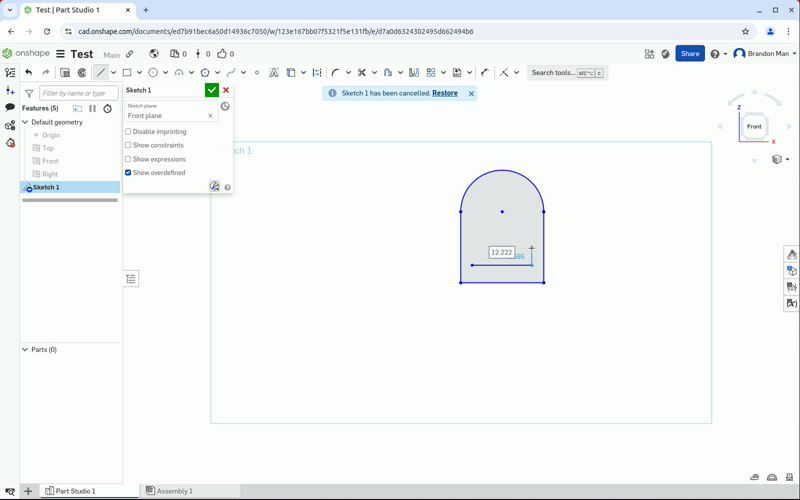
click(531, 247)
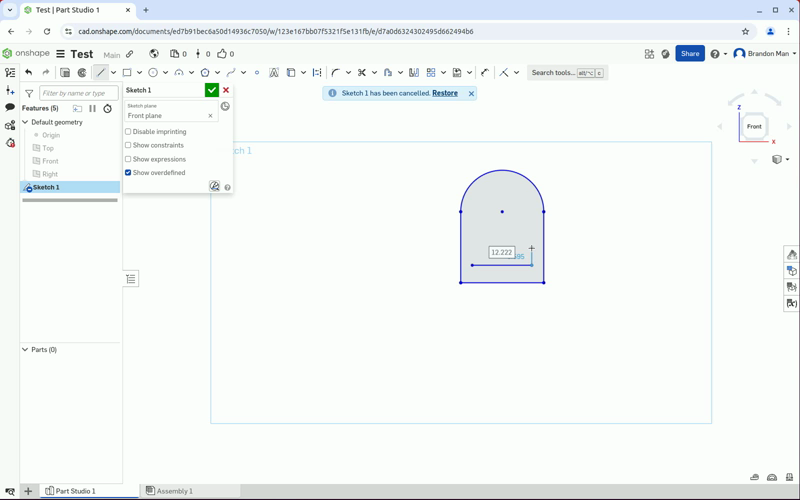
key_up(shift)
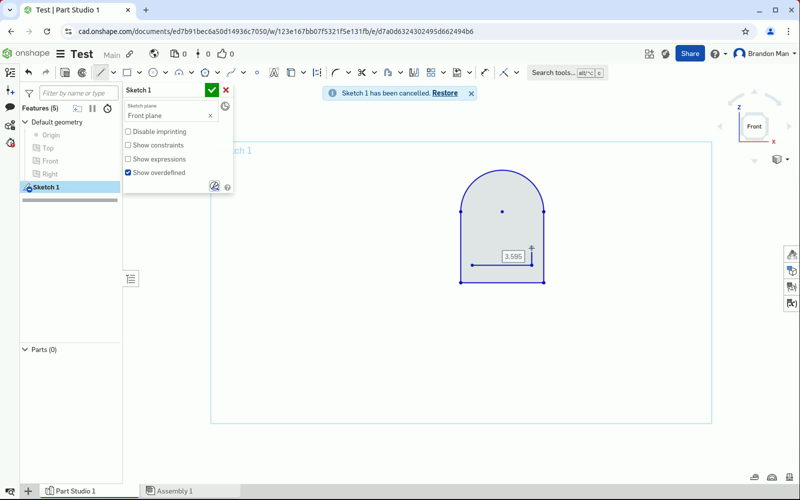
key_down(shift)
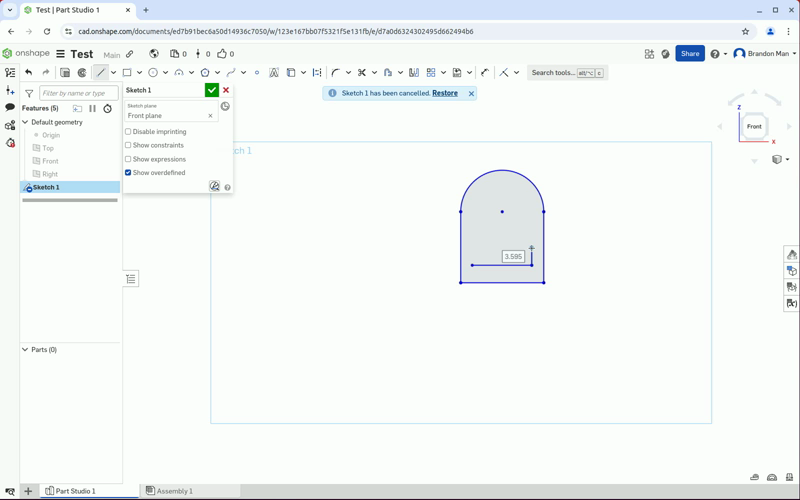
mouse_move(561, 247)
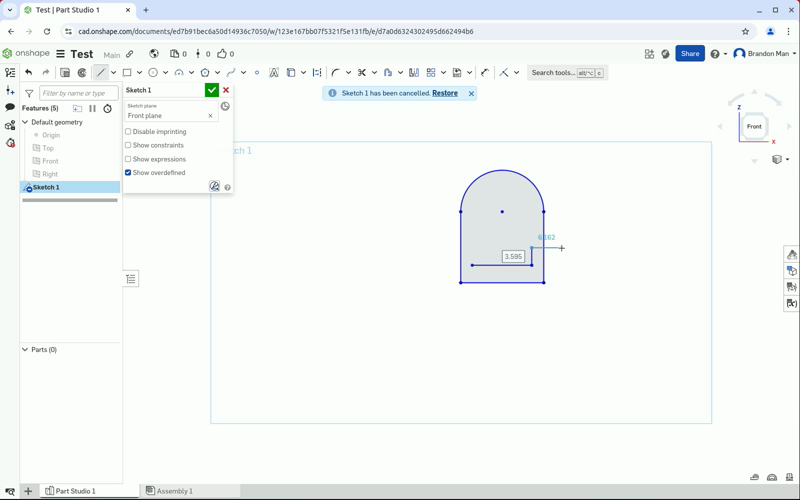
mouse_move(472, 247)
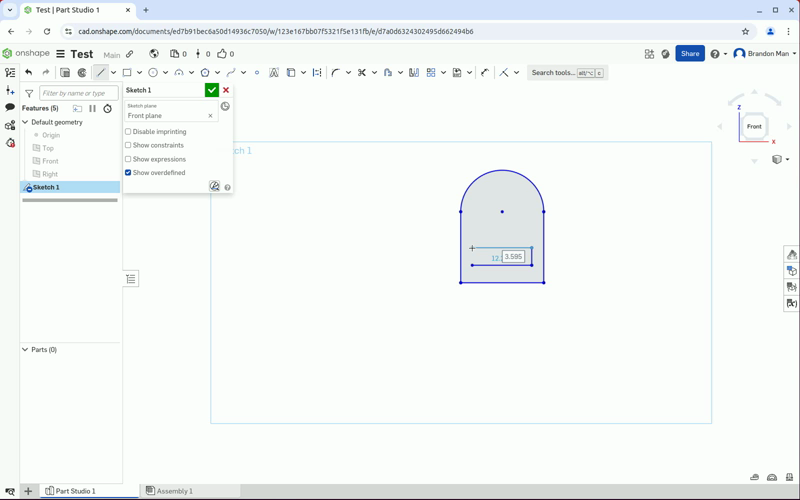
click(472, 247)
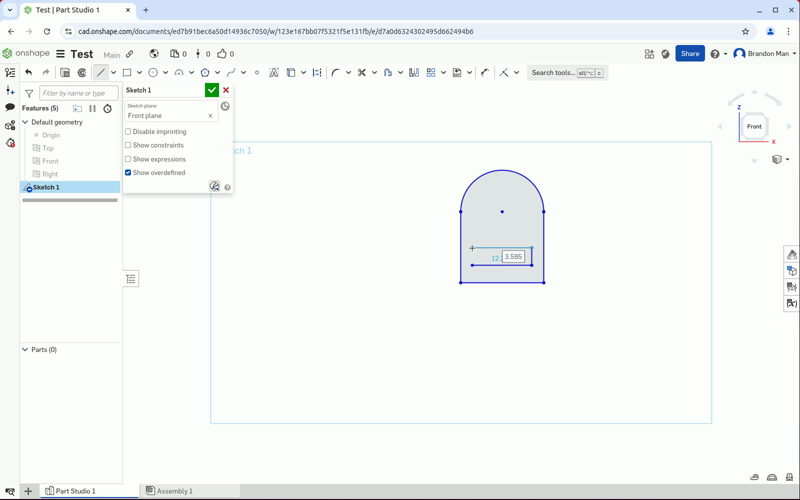
key_up(shift)
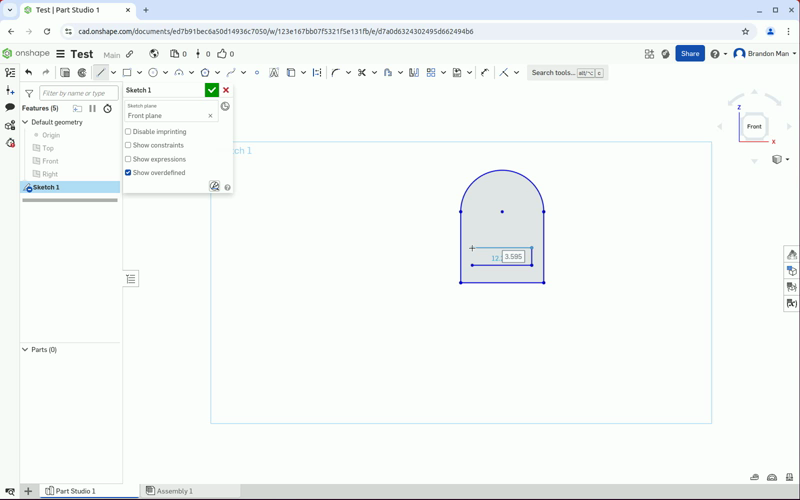
mouse_move(502, 247)
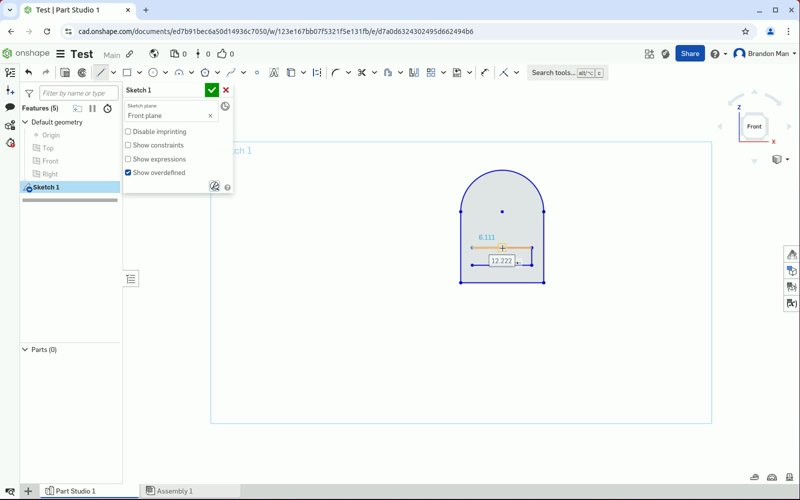
key_down(shift)
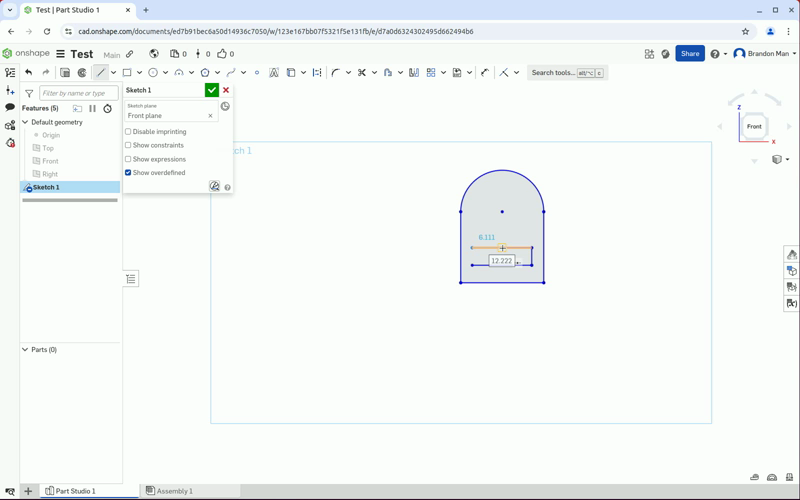
mouse_move(472, 265)
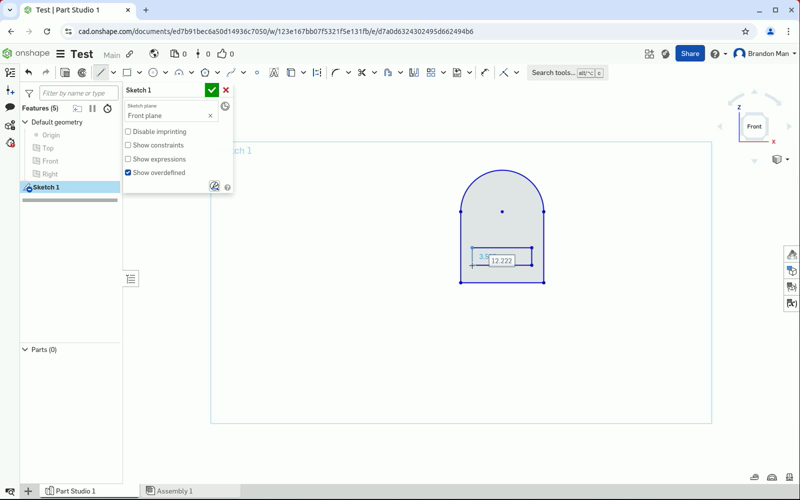
key_up(shift)
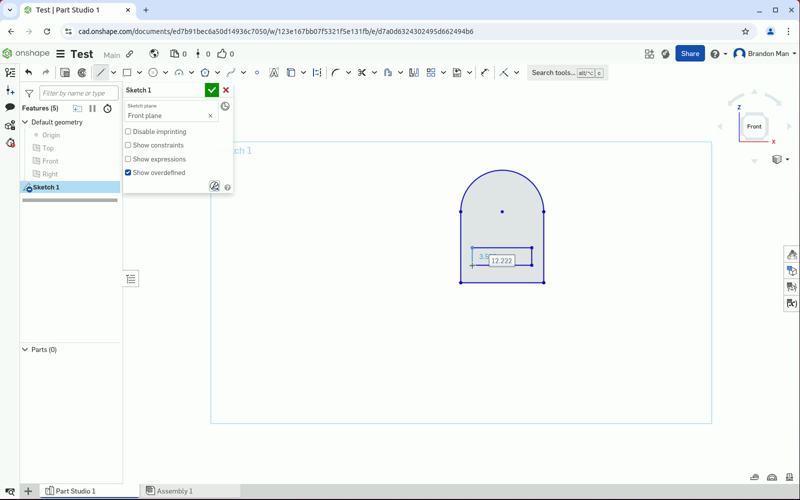
click(472, 265)
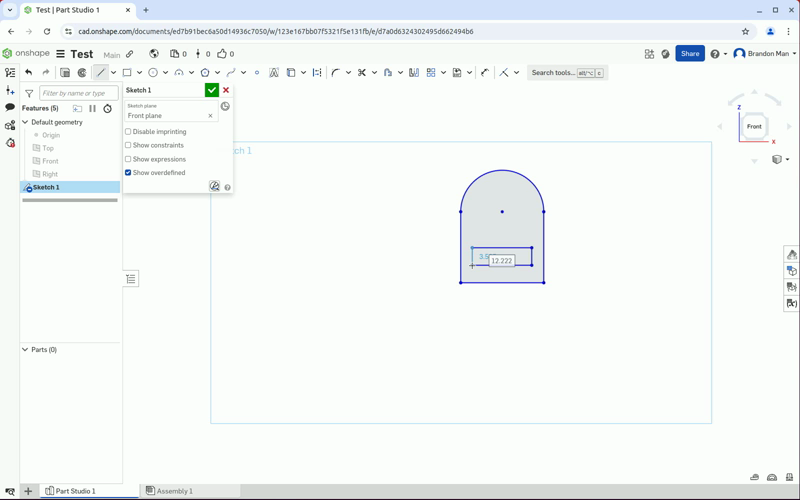
key(esc)
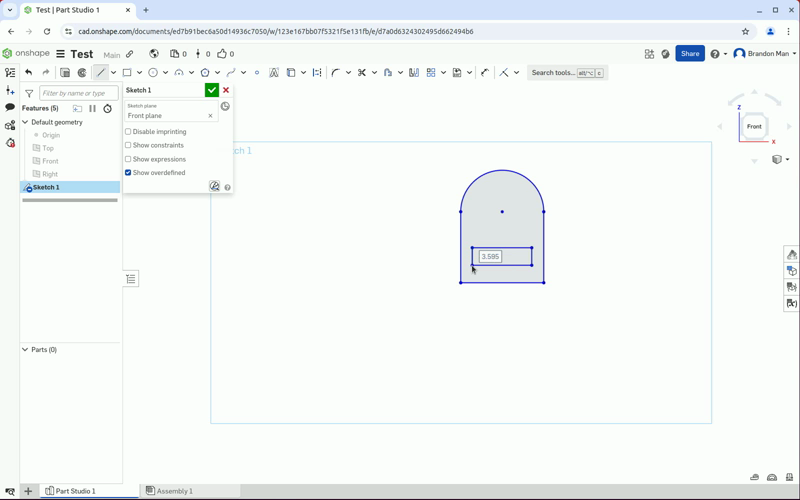
key(c)
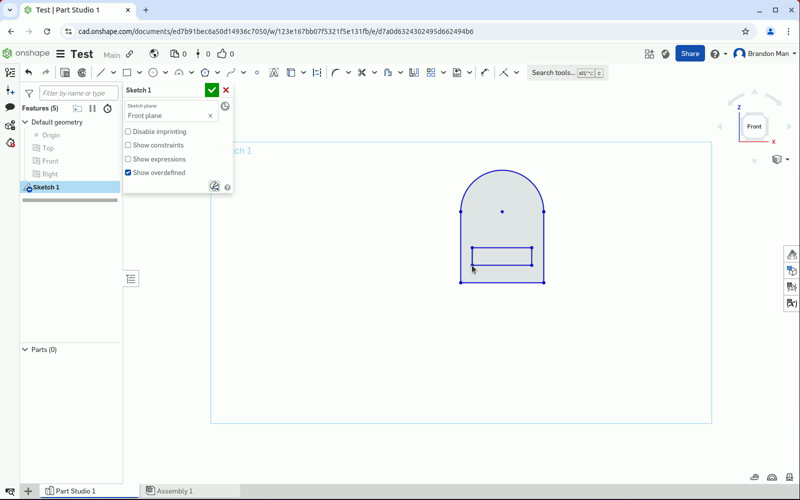
key_down(shift)
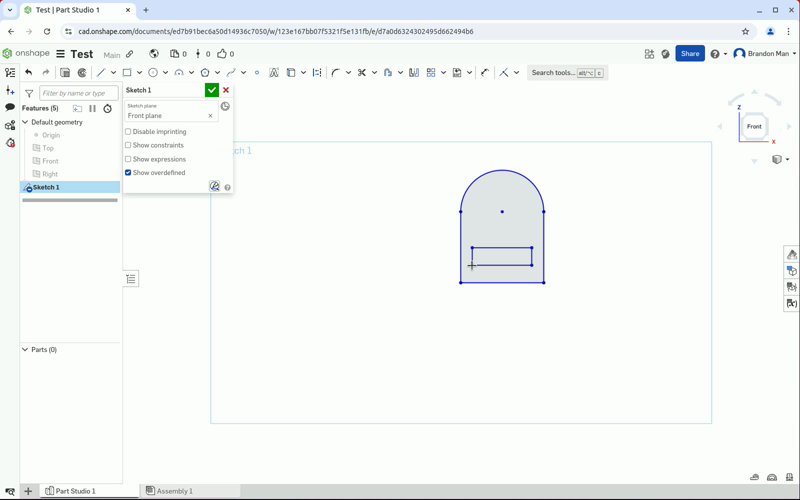
mouse_move(502, 211)
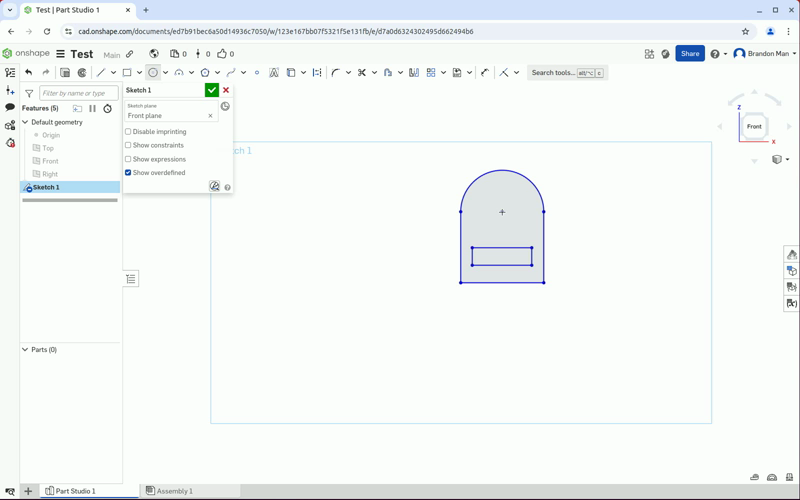
click(502, 211)
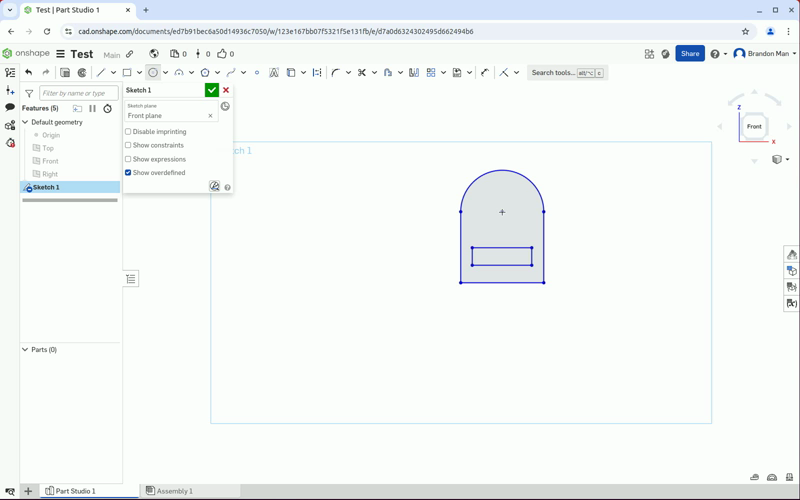
key_up(shift)
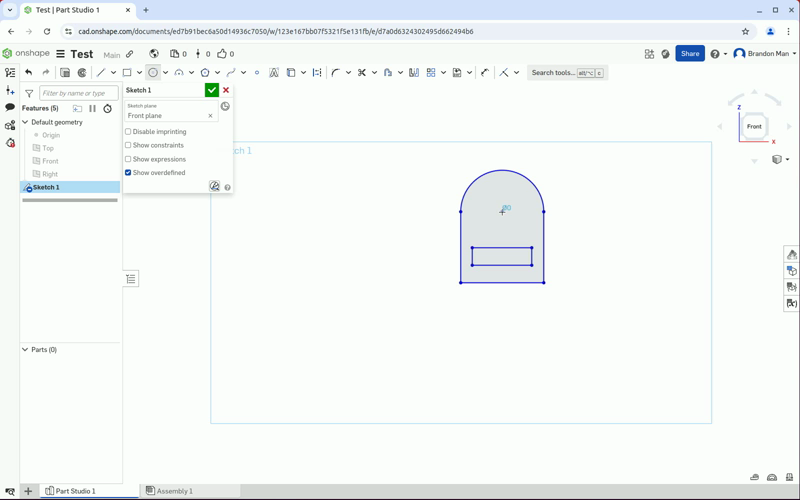
mouse_move(525, 211)
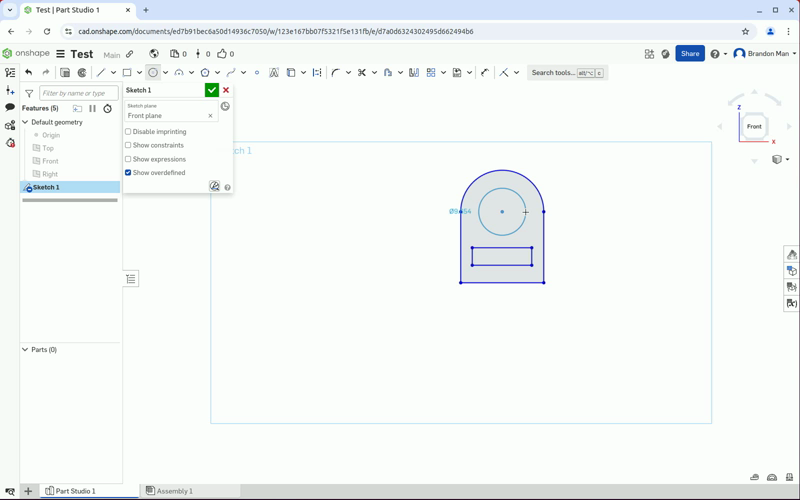
click(525, 211)
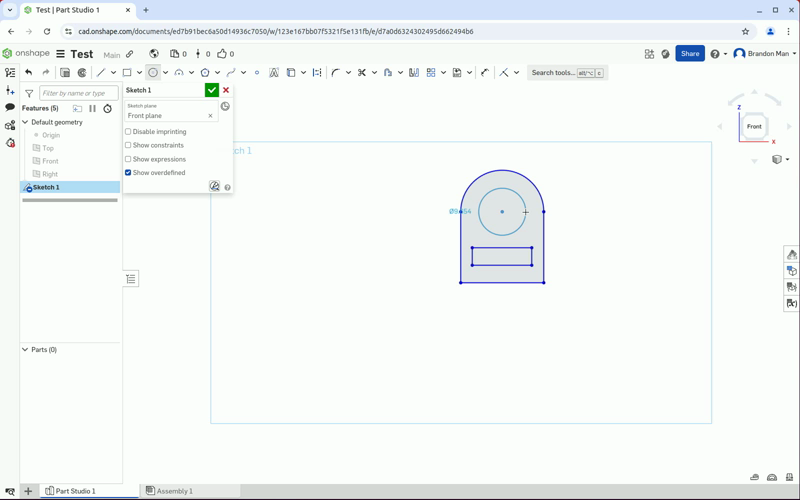
key(esc)
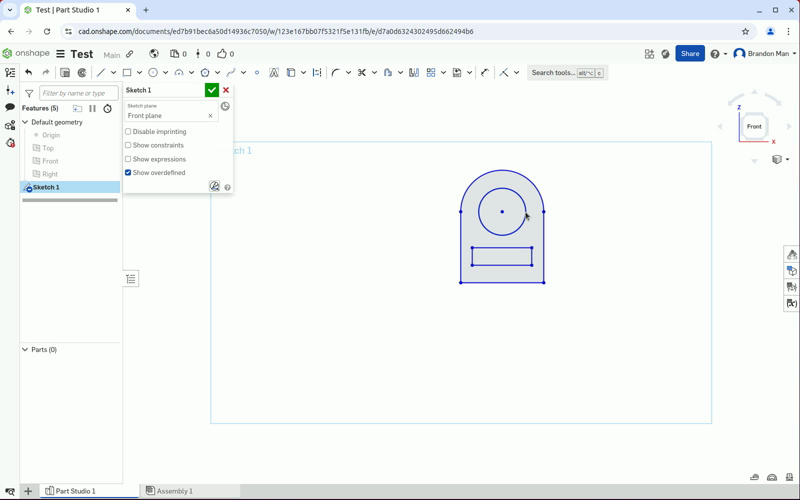
mouse_move(528, 269)
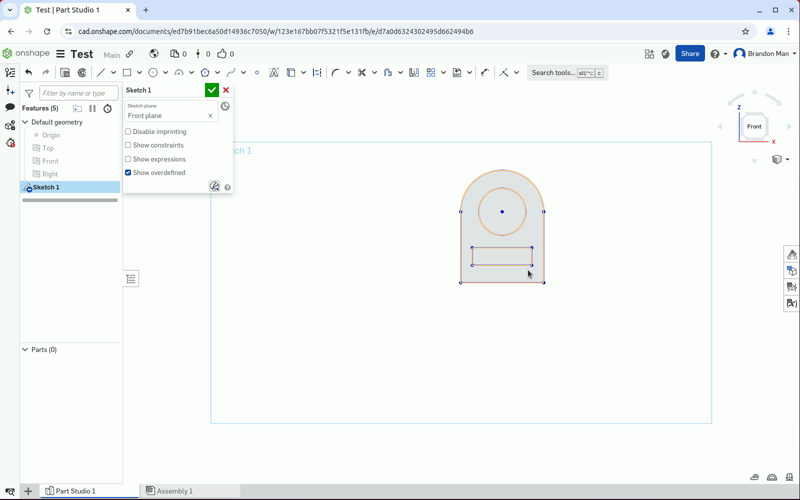
click(528, 269)
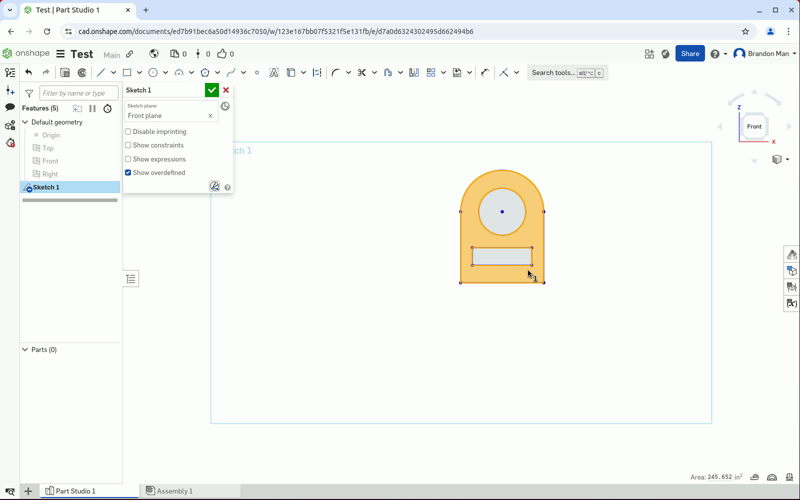
mouse_move(73, 352)
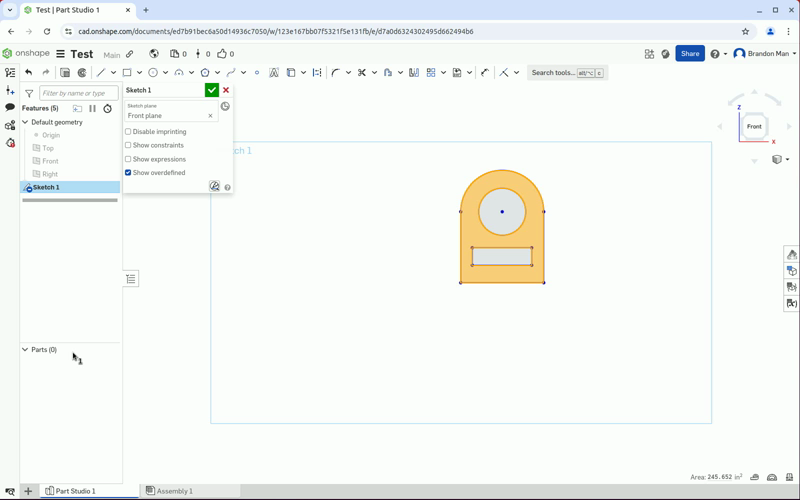
key(shift+y)
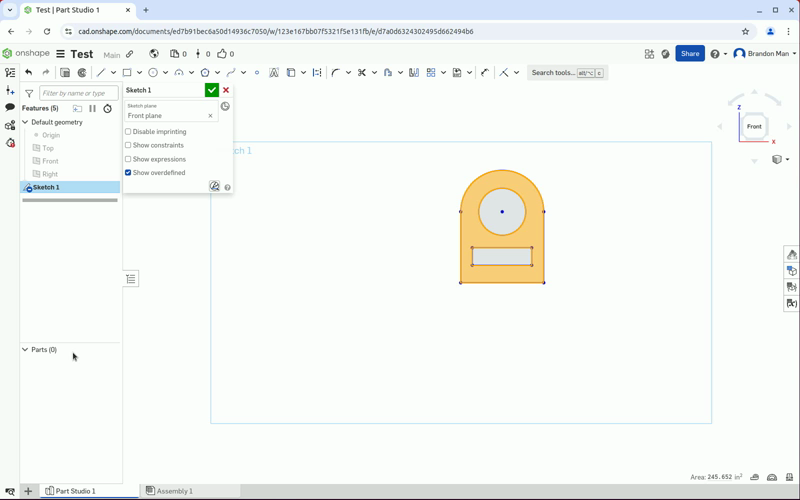
key(shift+e)
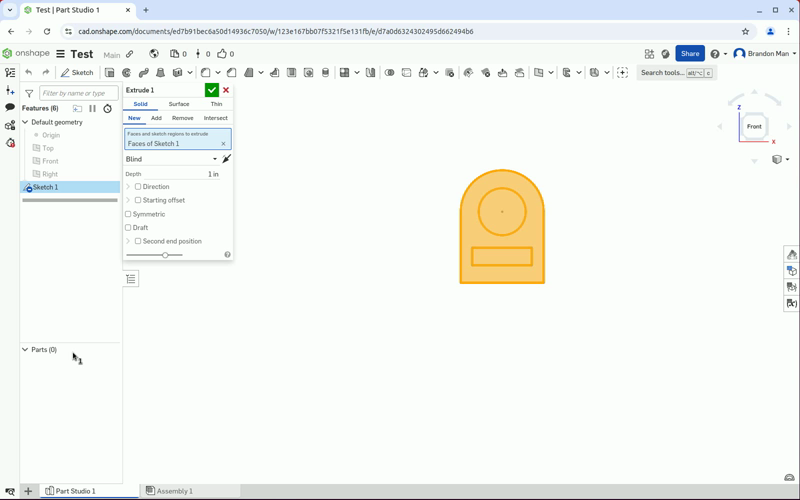
mouse_move(143, 106)
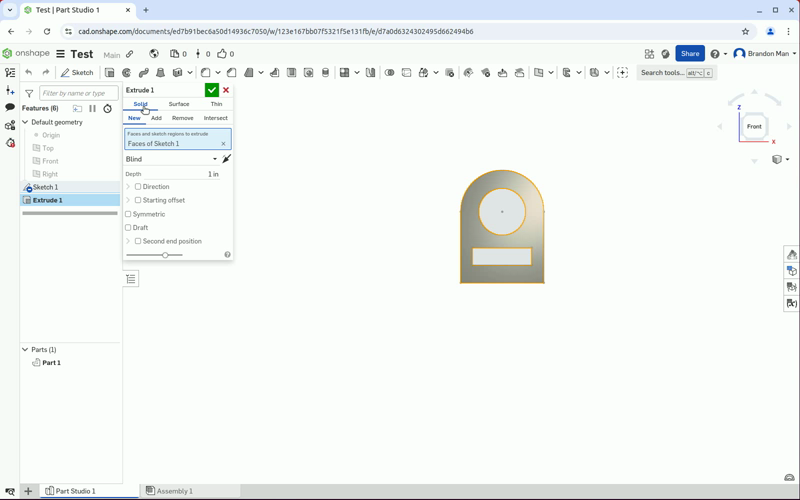
click(143, 106)
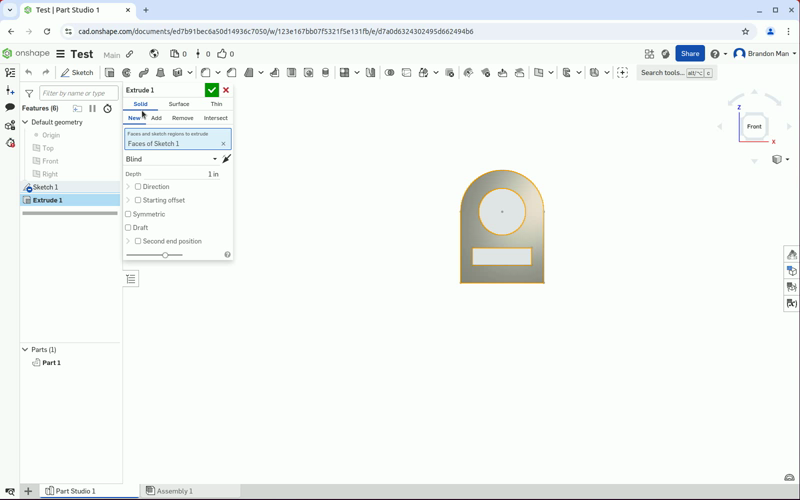
mouse_move(137, 120)
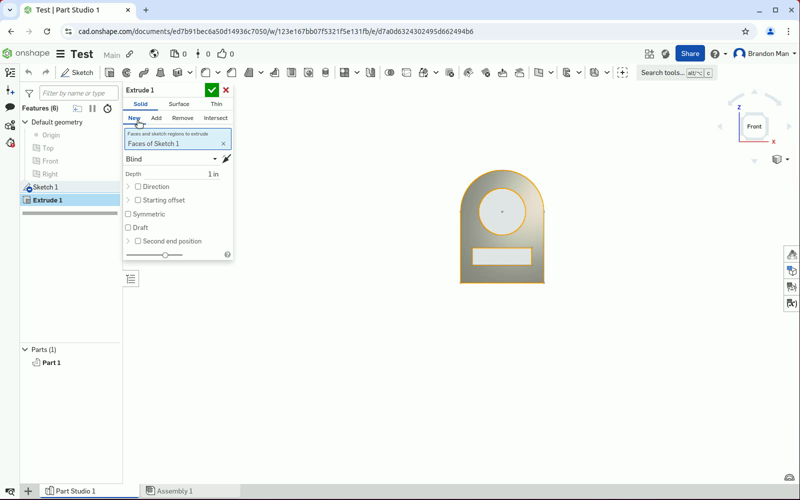
click(137, 120)
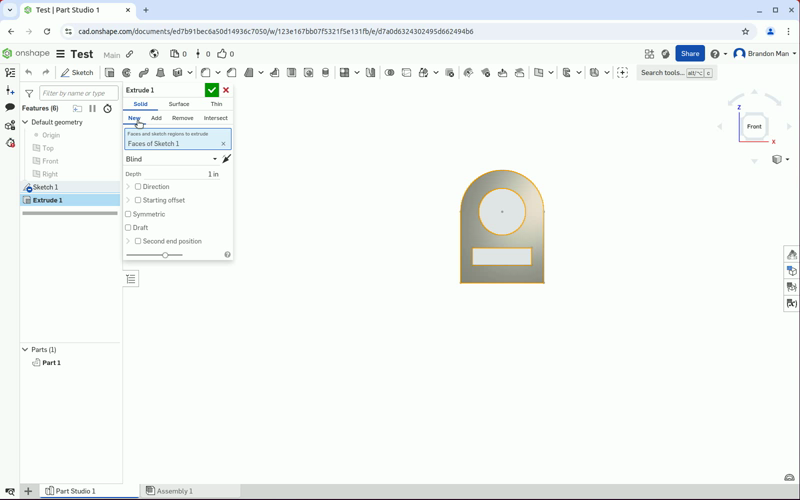
key(tab, 4)
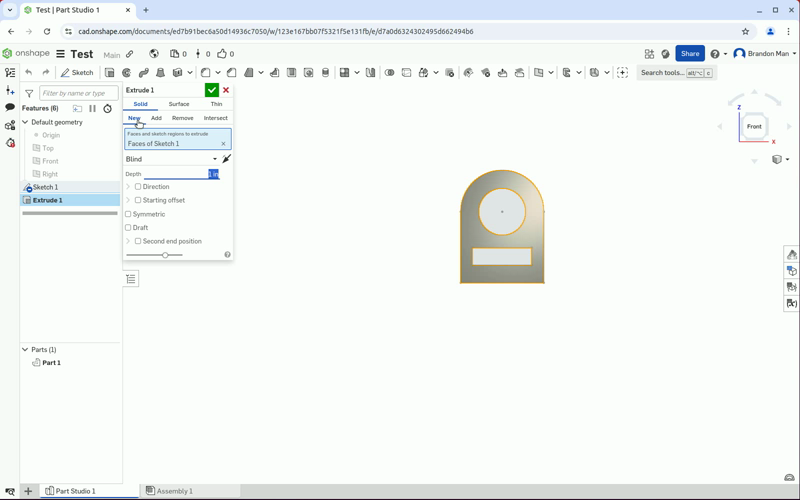
text(2.407)
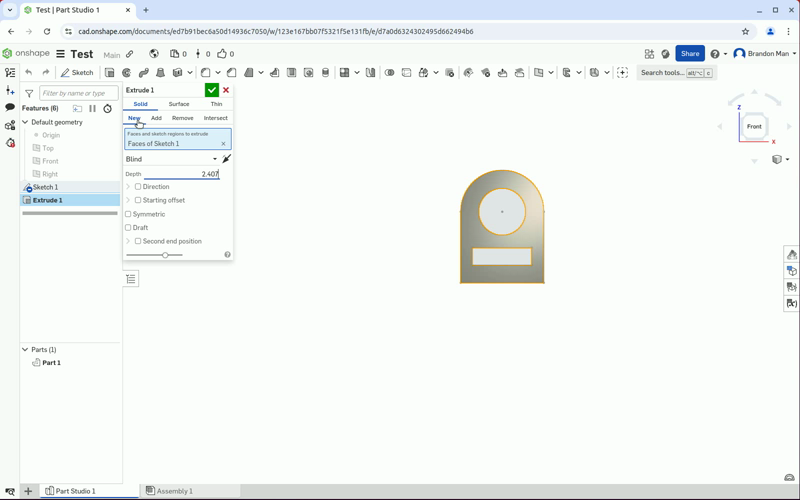
key(enter)
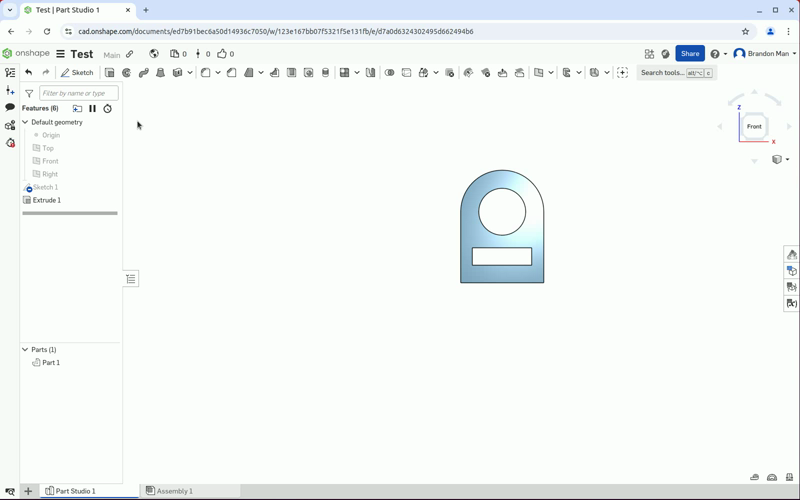
key(shift+h)
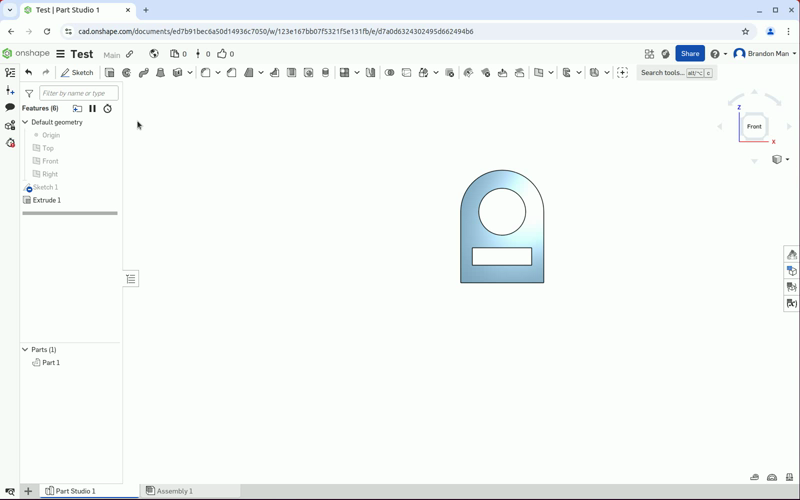
key(shift+h)
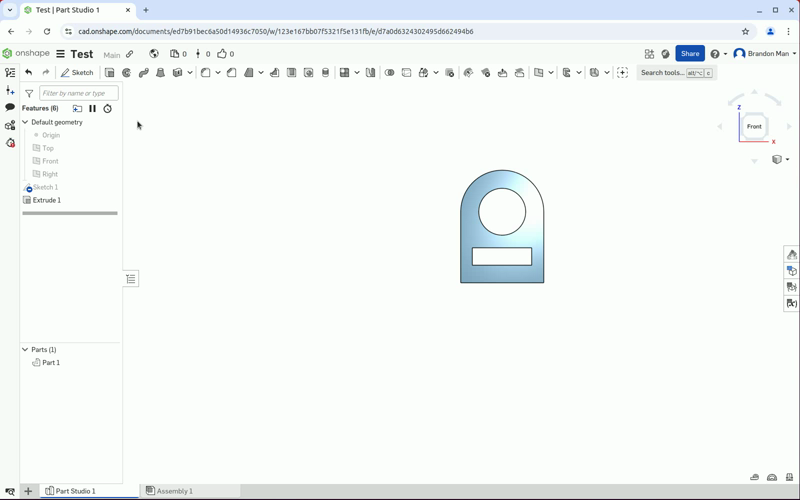
mouse_move(73, 189)
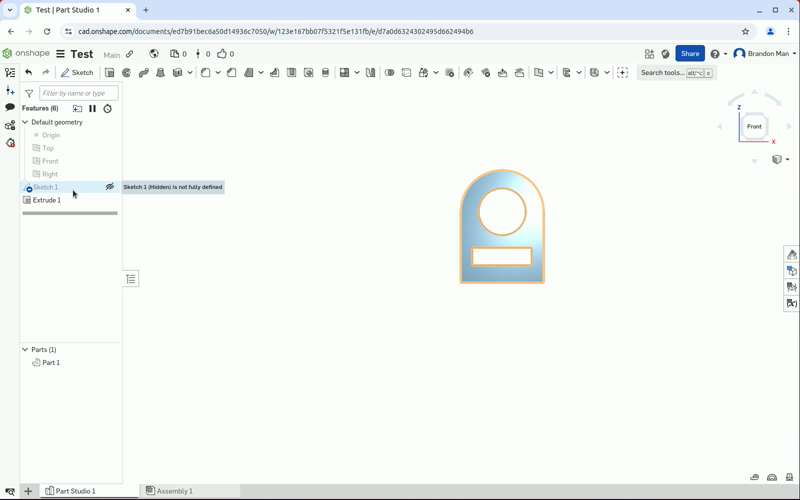
click(73, 189)
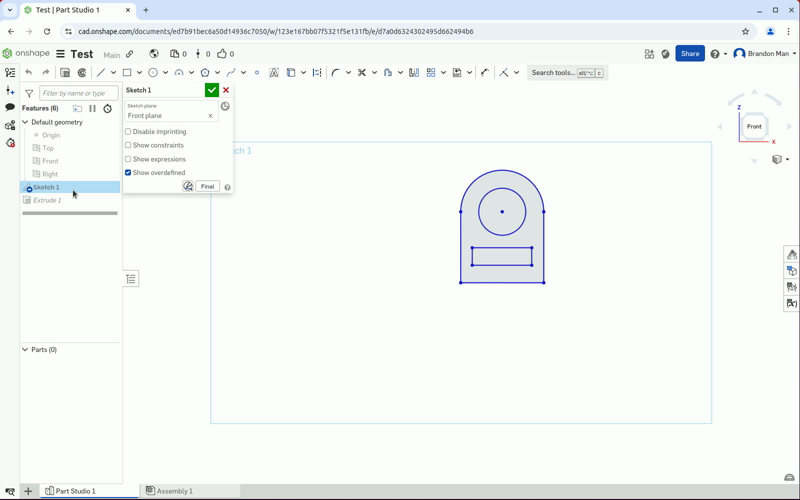
mouse_move(229, 92)
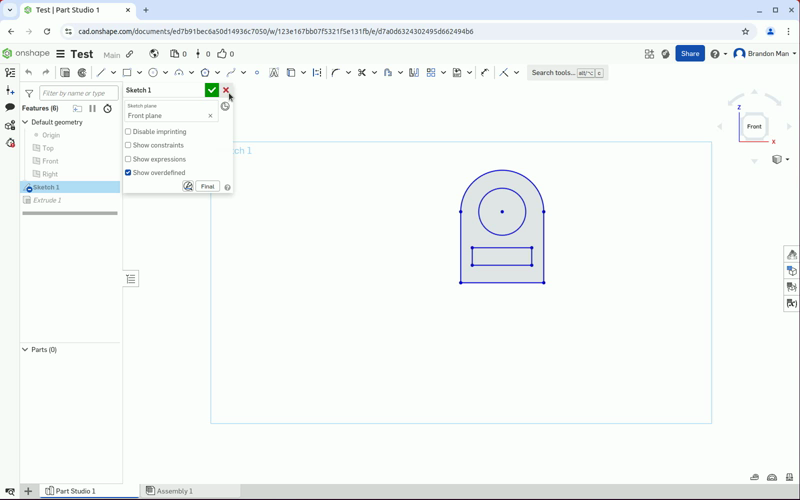
click(229, 92)
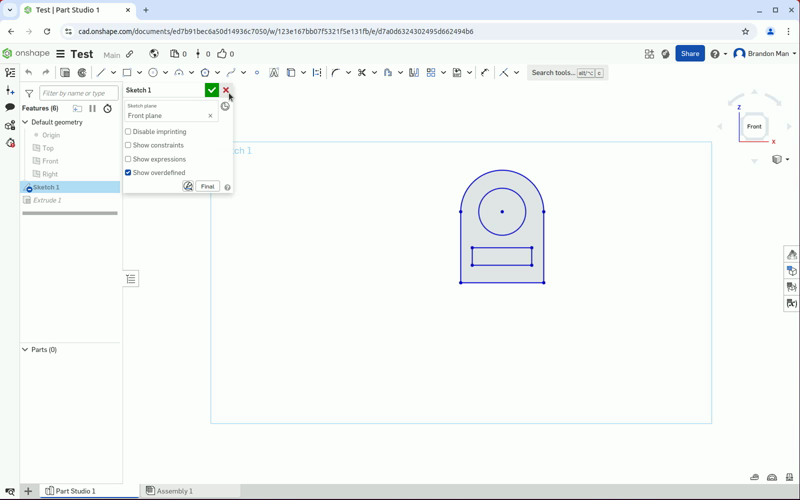
key(shift+s)
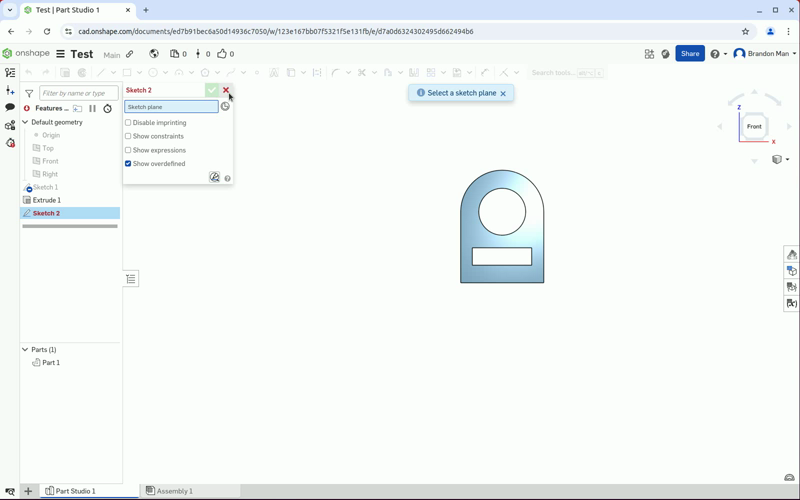
mouse_move(73, 163)
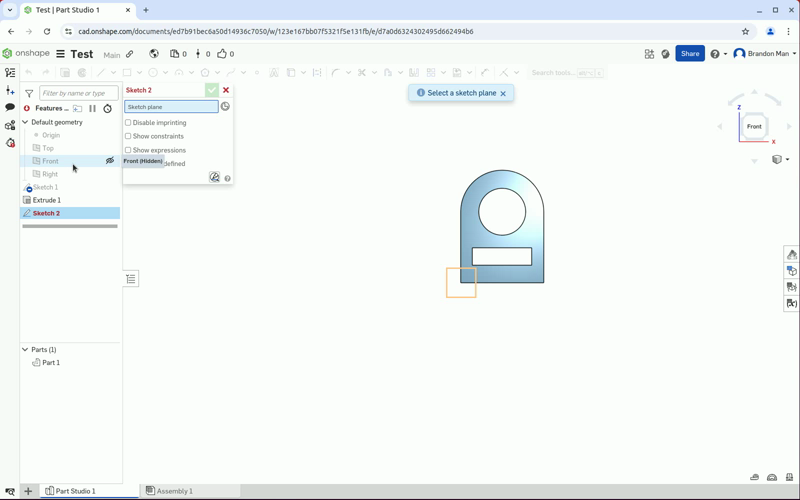
click(73, 163)
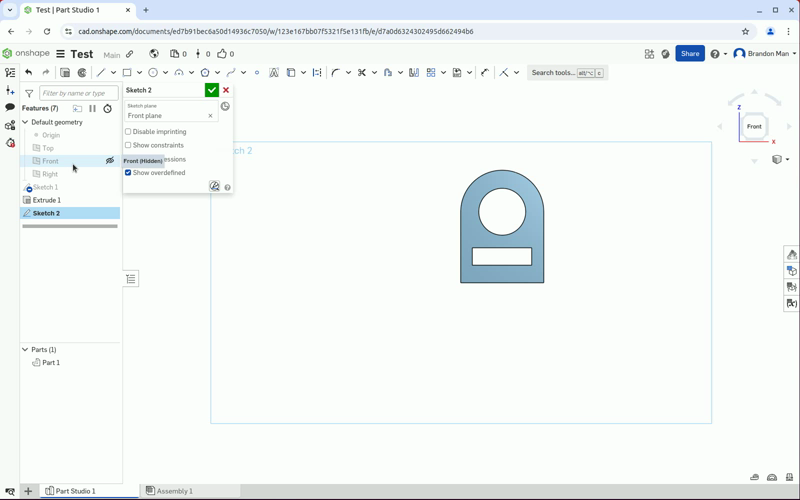
mouse_move(73, 352)
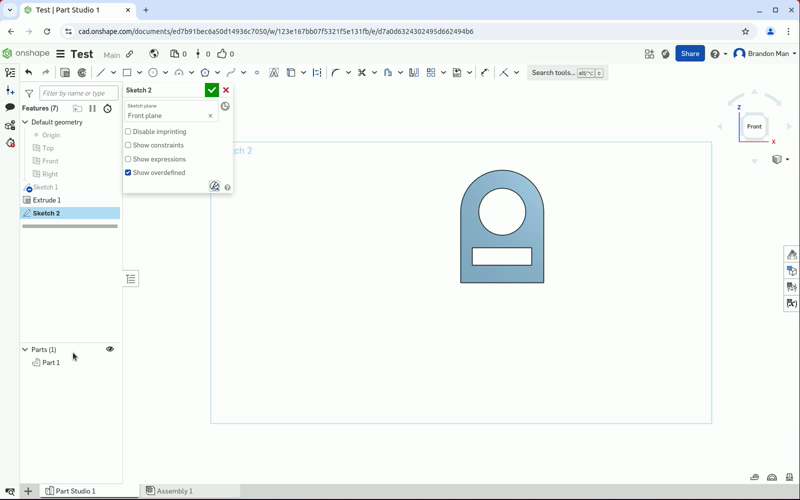
key(y)
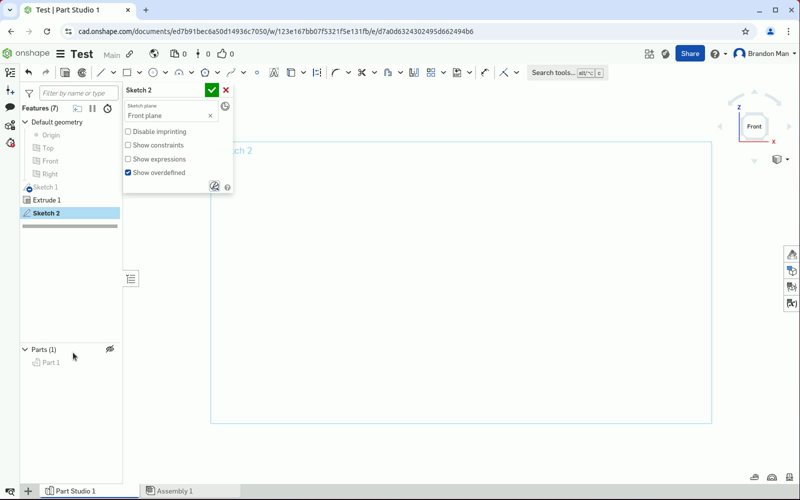
key(l)
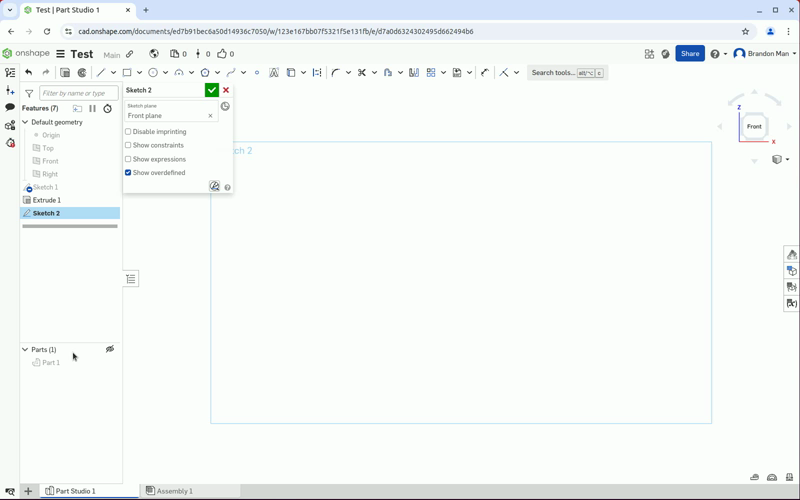
key_down(shift)
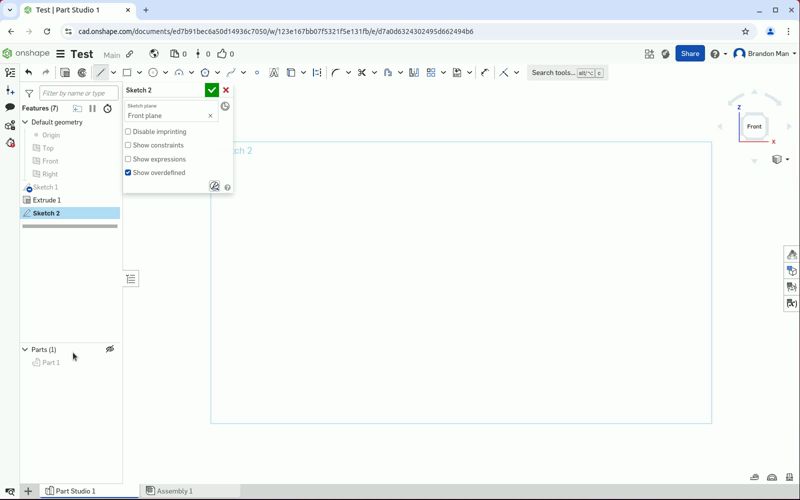
mouse_move(460, 282)
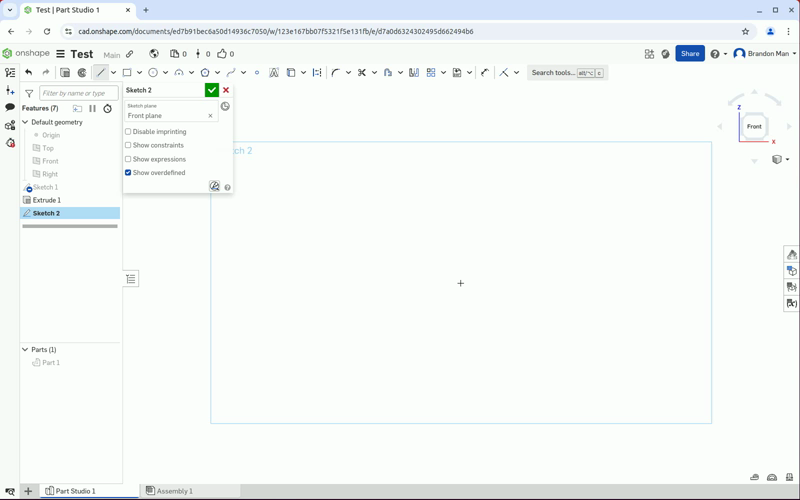
click(460, 282)
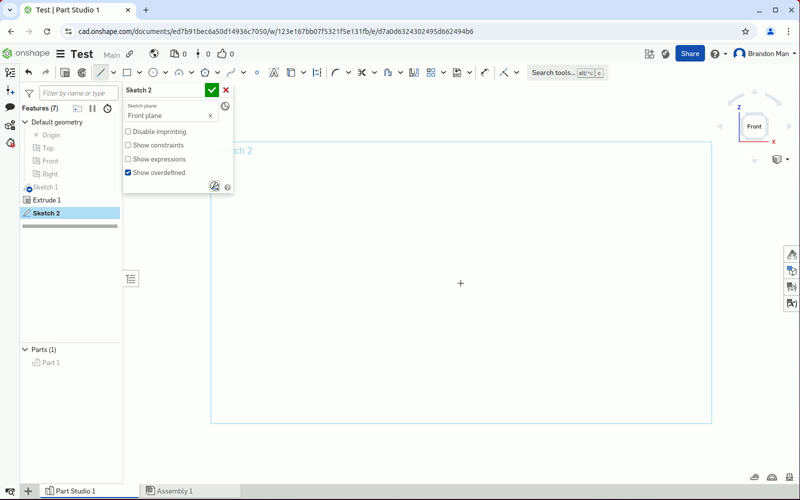
key_up(shift)
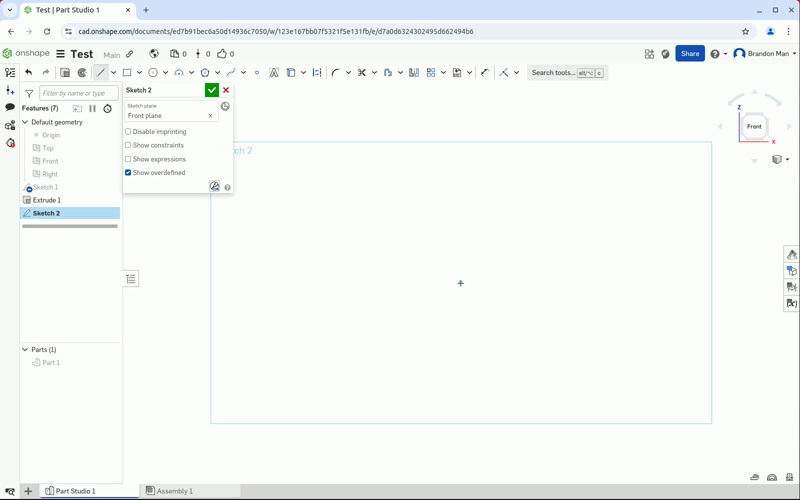
key_down(shift)
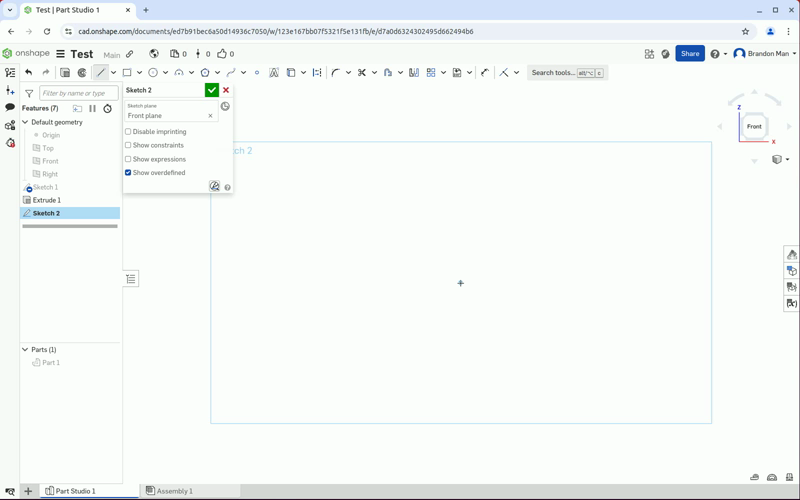
mouse_move(543, 282)
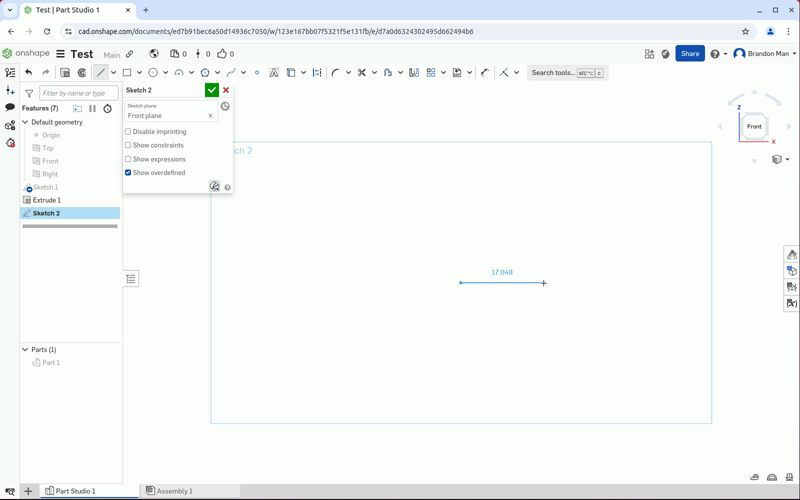
click(543, 282)
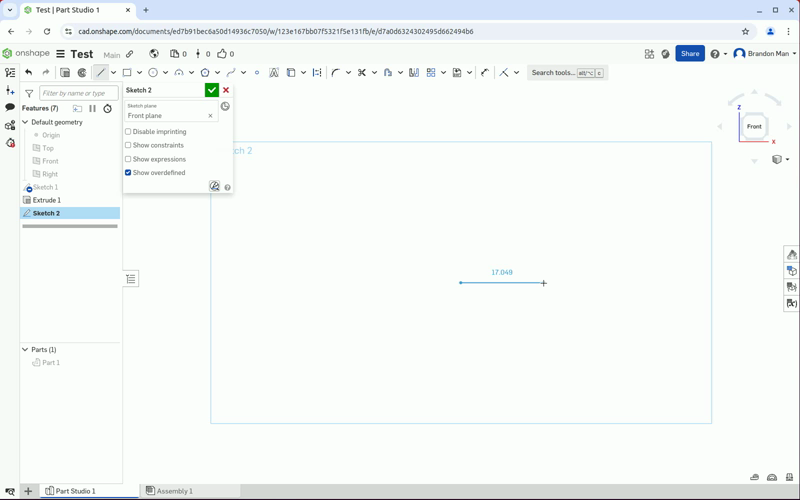
key_up(shift)
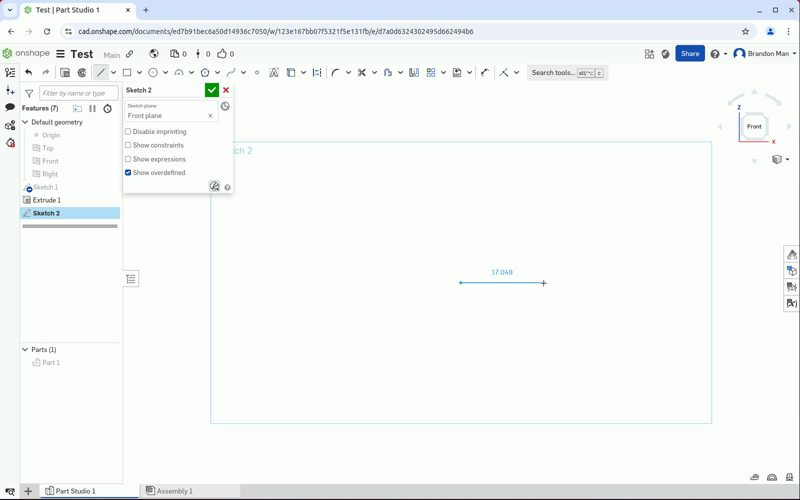
key_down(shift)
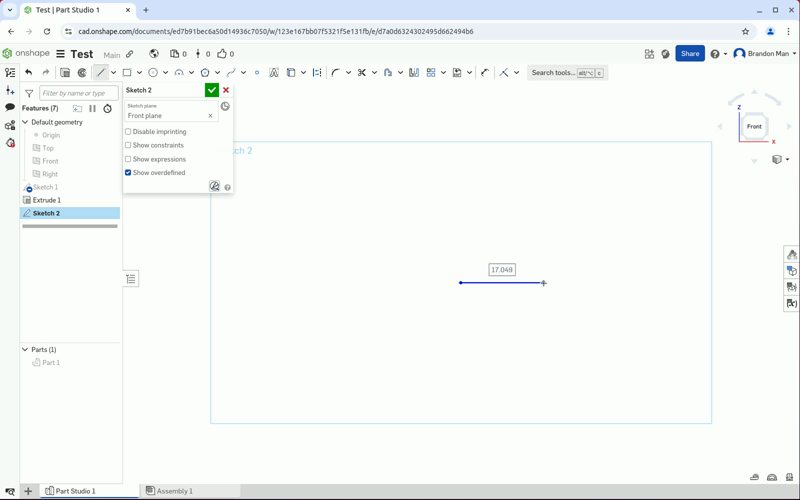
mouse_move(543, 211)
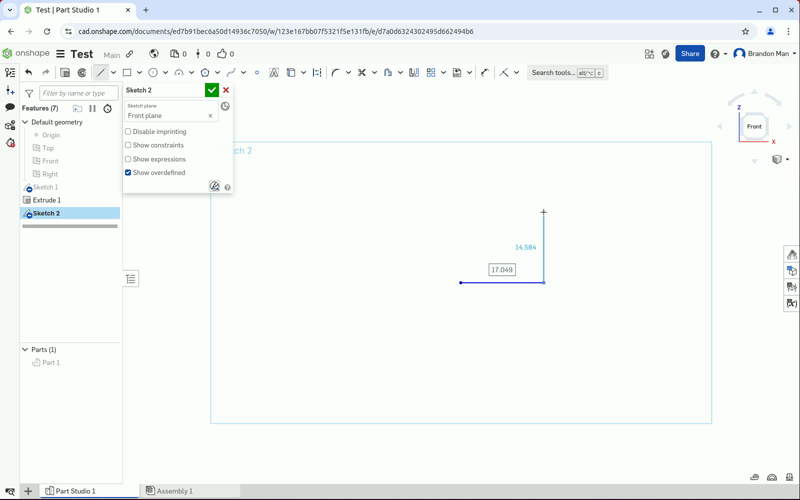
click(543, 211)
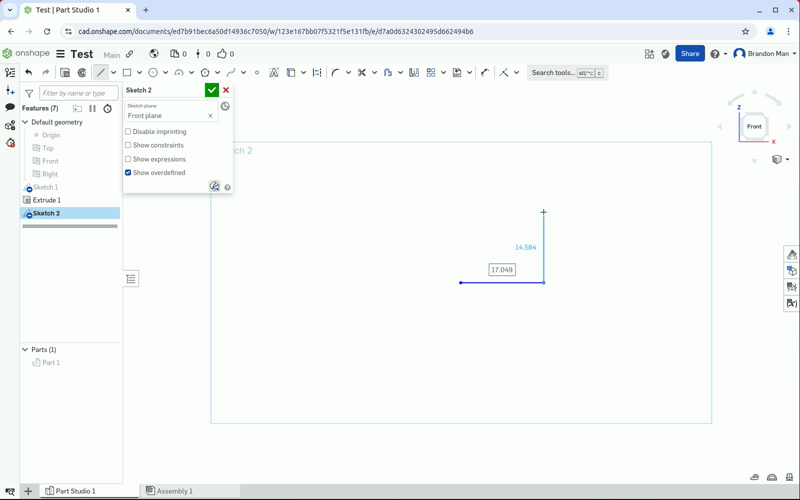
key_up(shift)
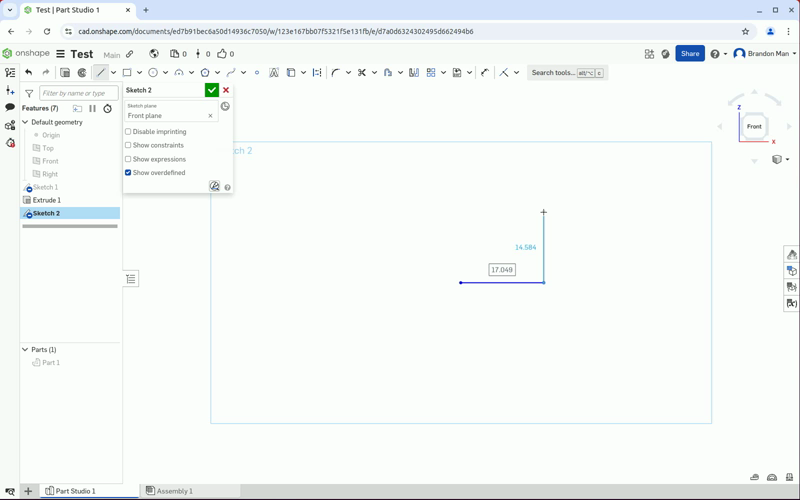
key(esc)
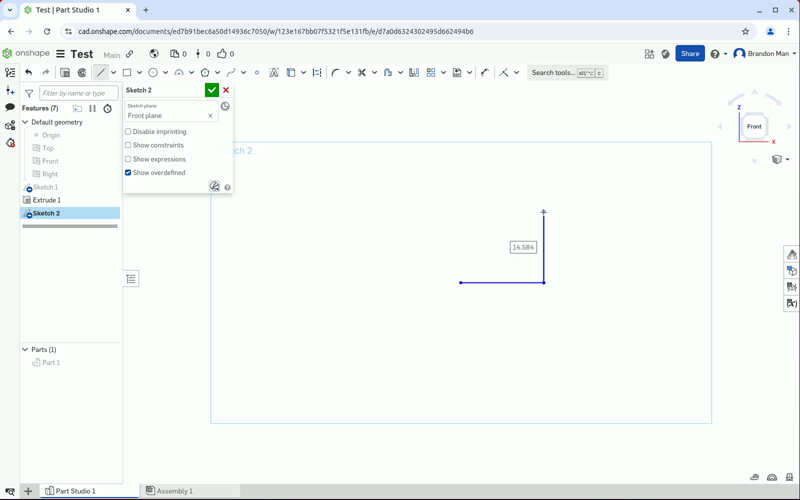
key(a)
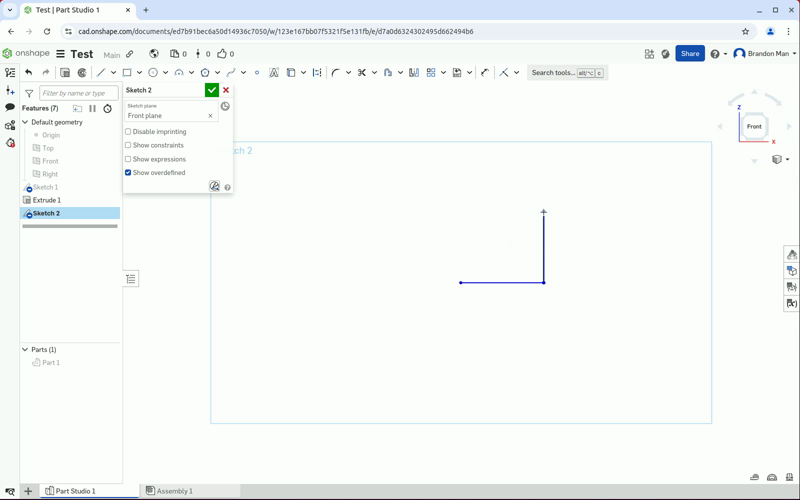
mouse_move(543, 211)
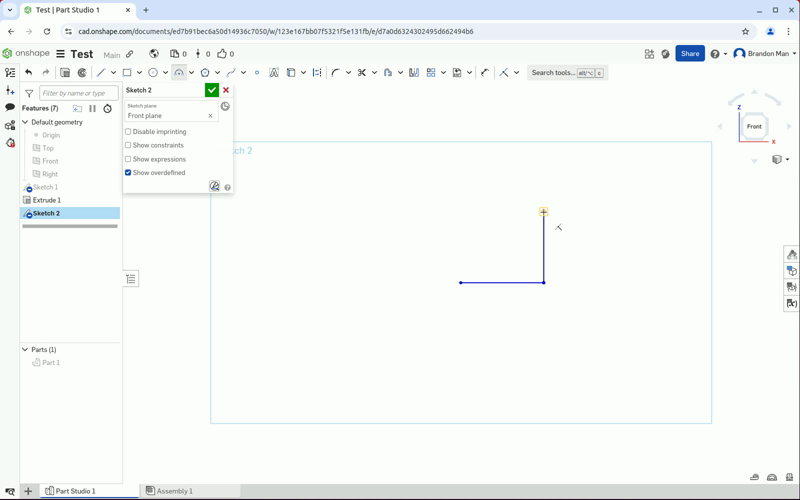
click(543, 211)
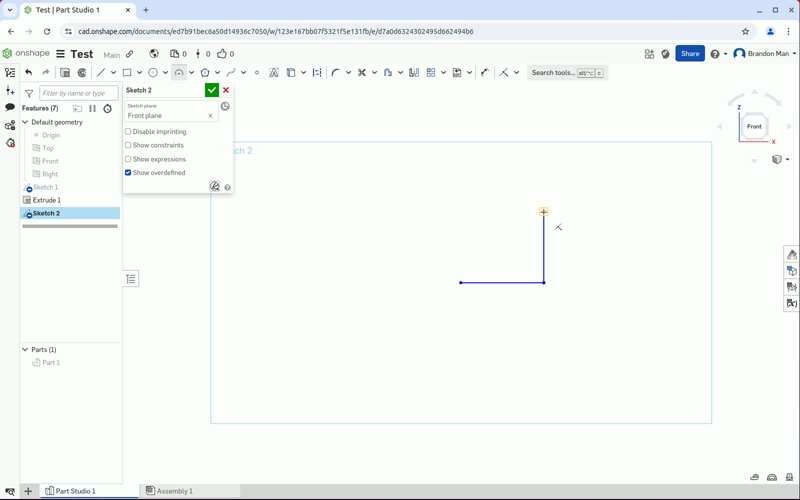
key_down(shift)
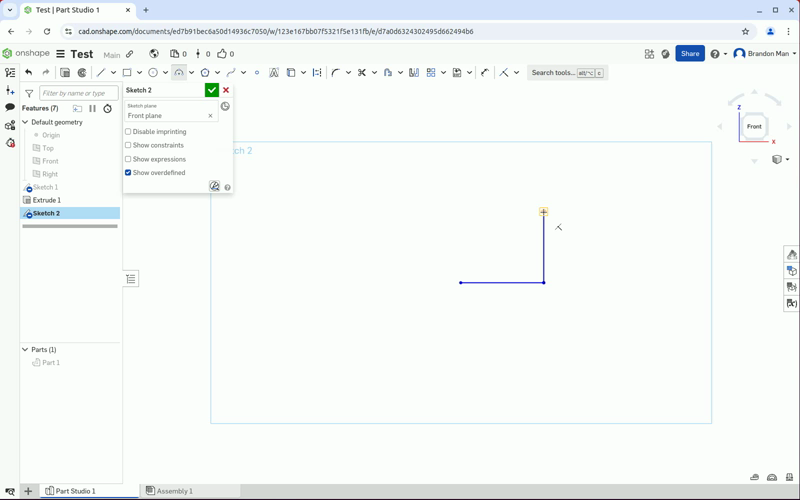
mouse_move(460, 211)
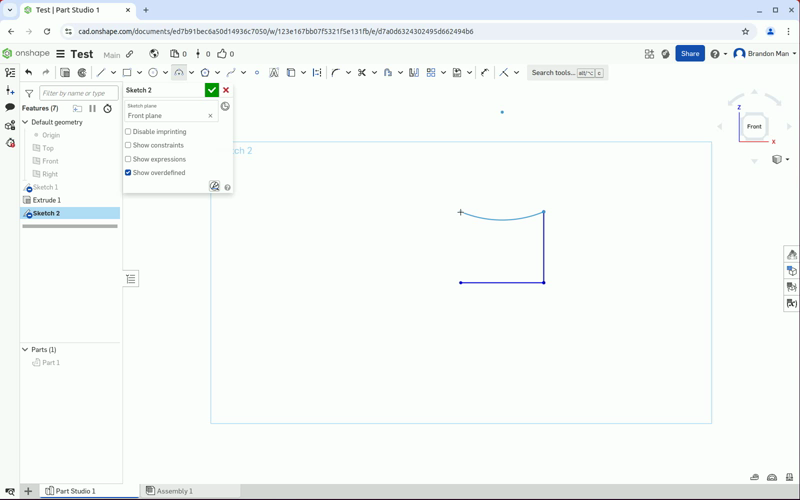
click(460, 211)
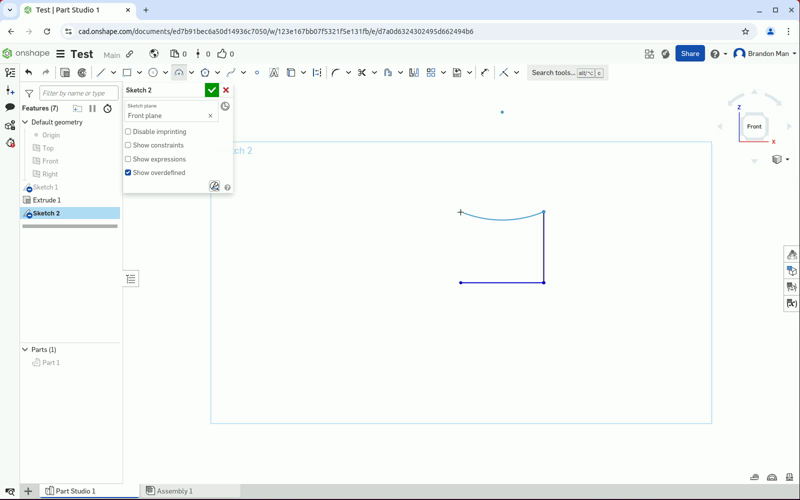
mouse_move(502, 170)
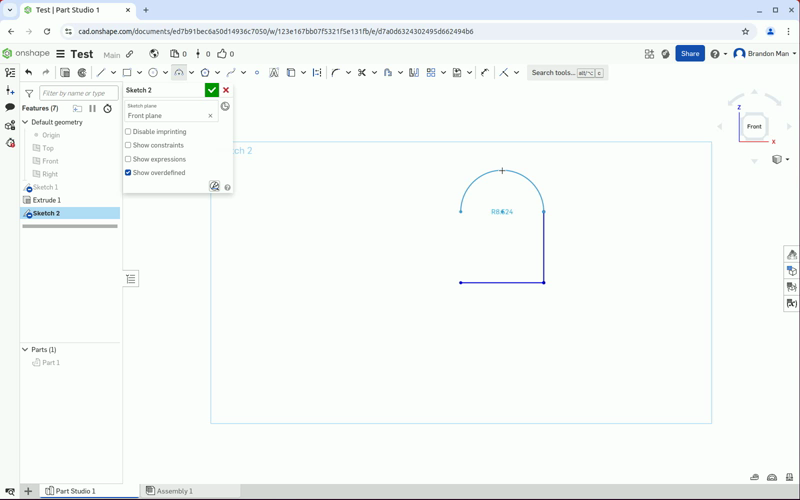
click(502, 170)
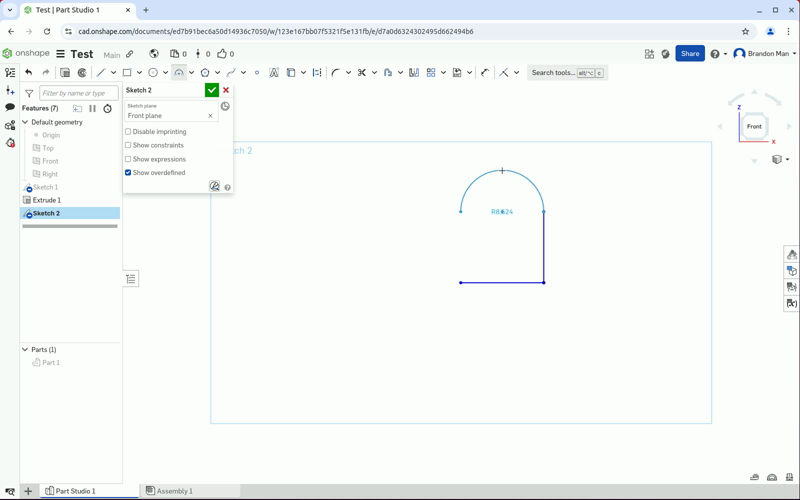
key_up(shift)
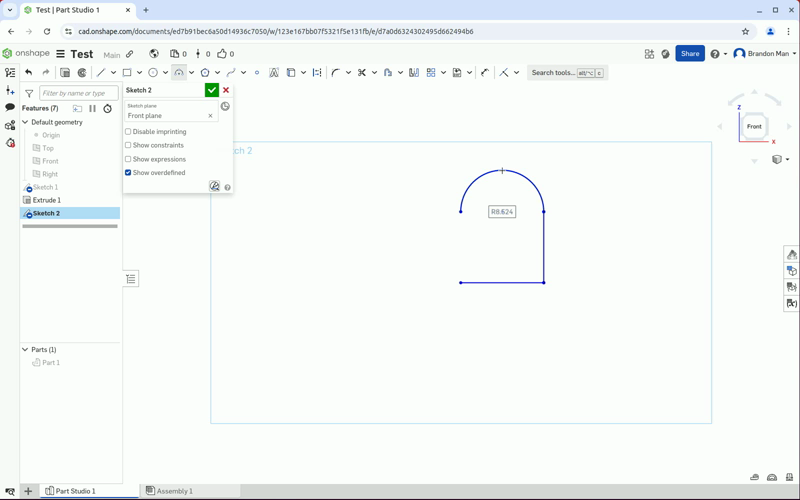
key(esc)
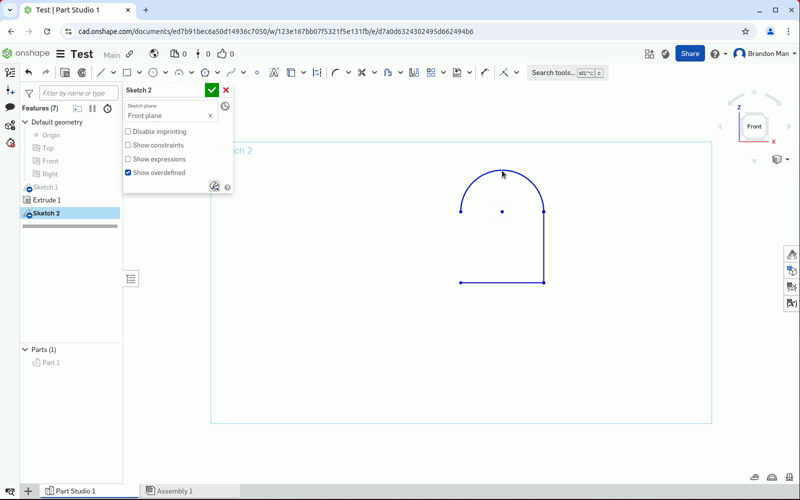
key(l)
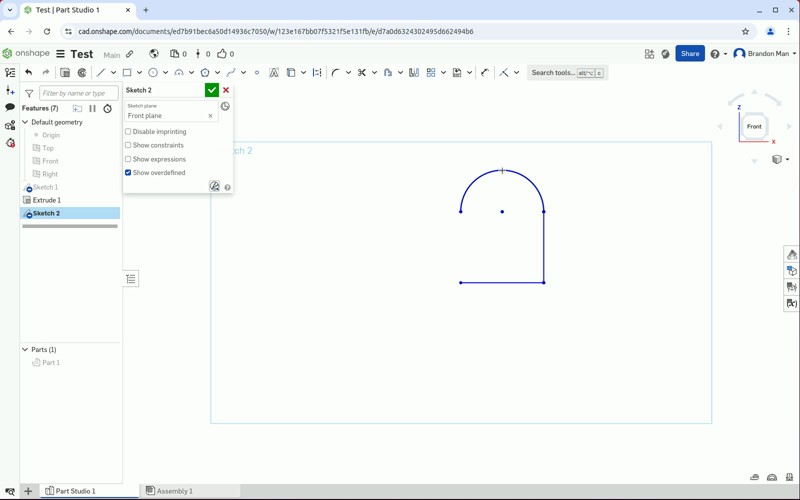
mouse_move(460, 211)
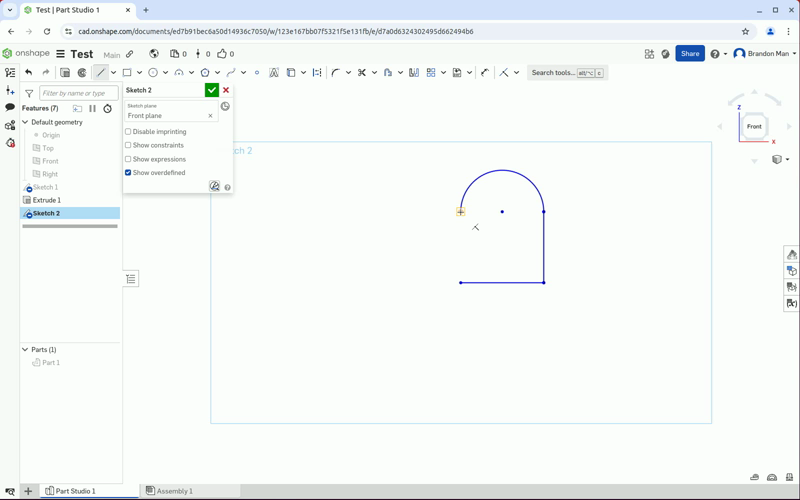
click(460, 211)
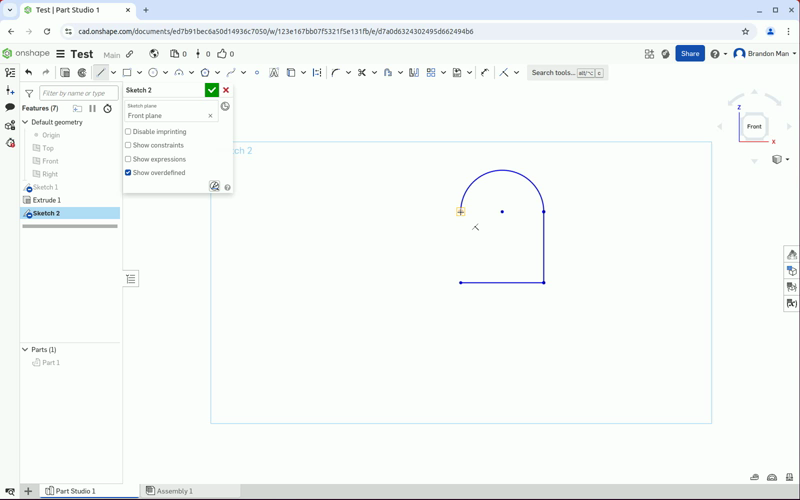
key_down(shift)
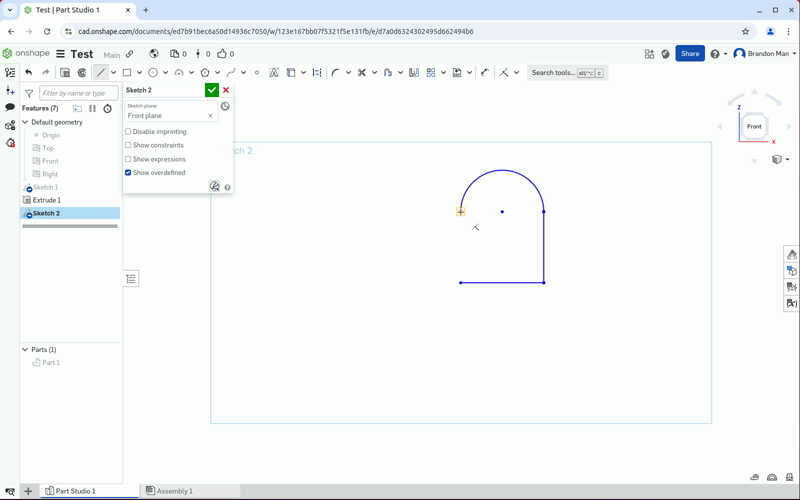
mouse_move(460, 282)
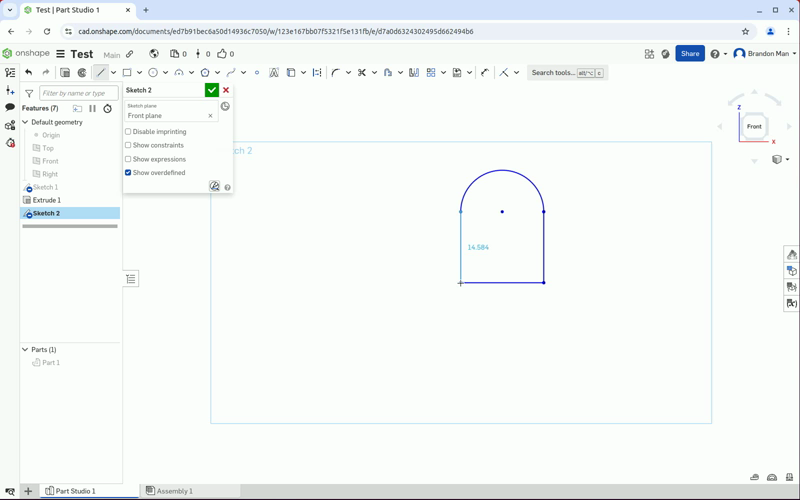
key_up(shift)
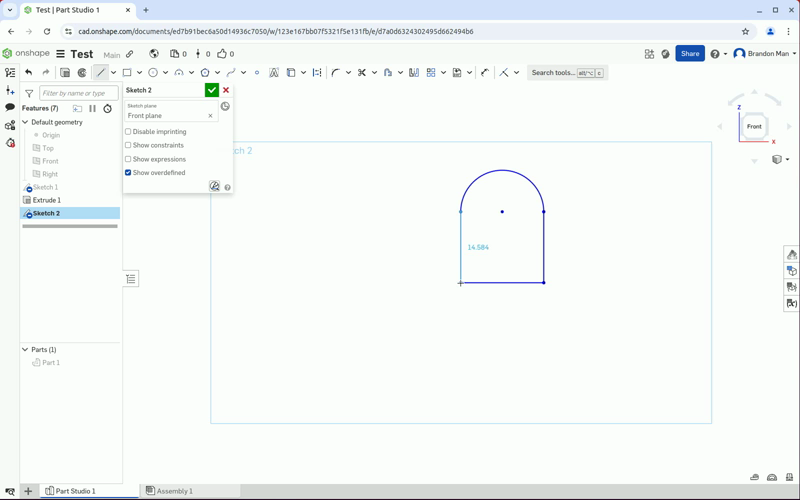
click(460, 282)
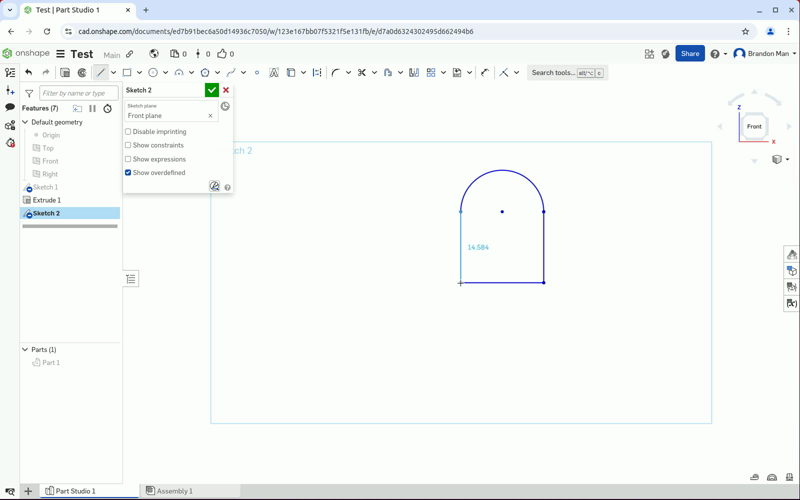
key(esc)
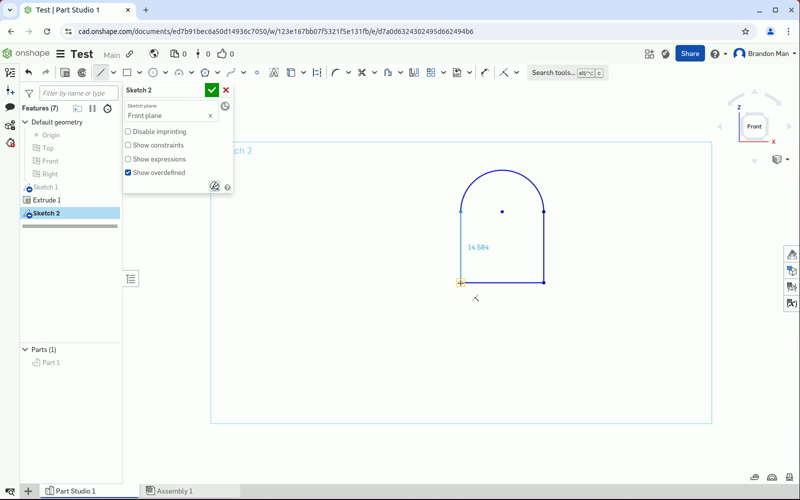
key(l)
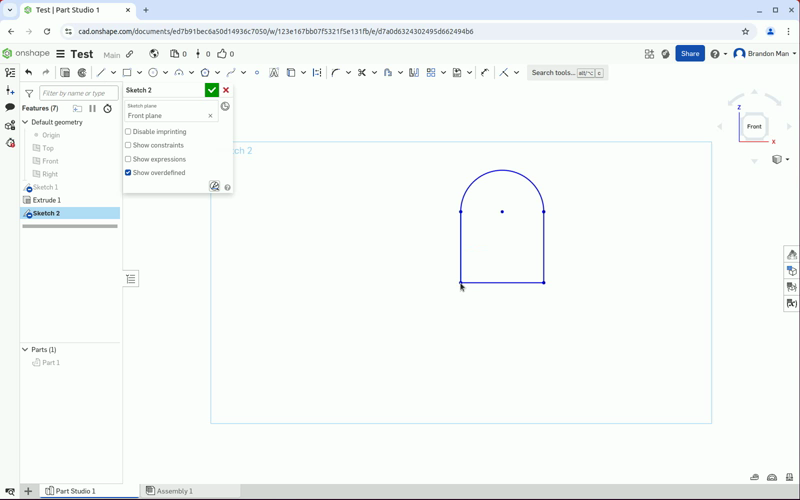
key_down(shift)
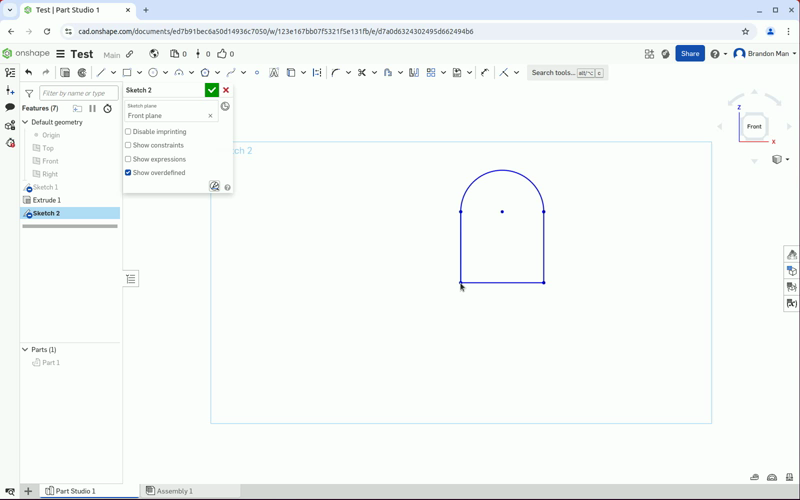
mouse_move(472, 265)
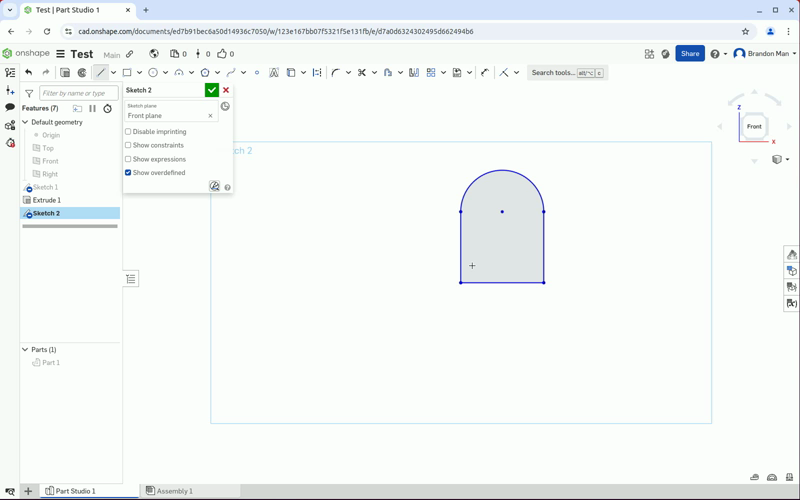
click(472, 265)
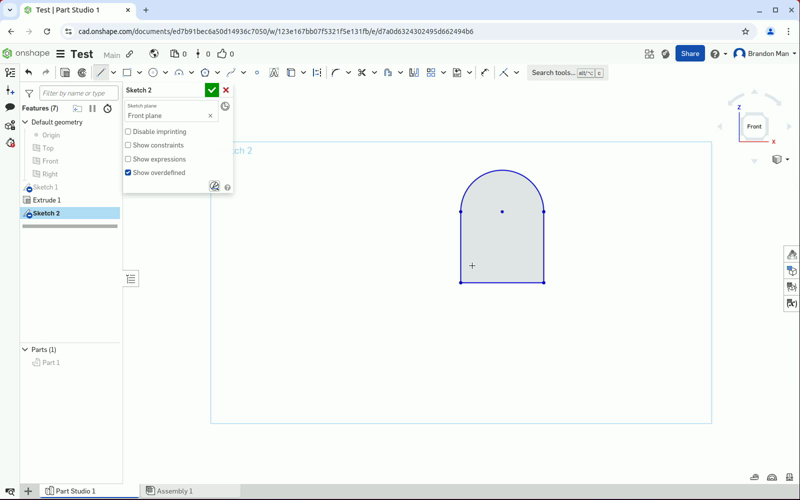
key_up(shift)
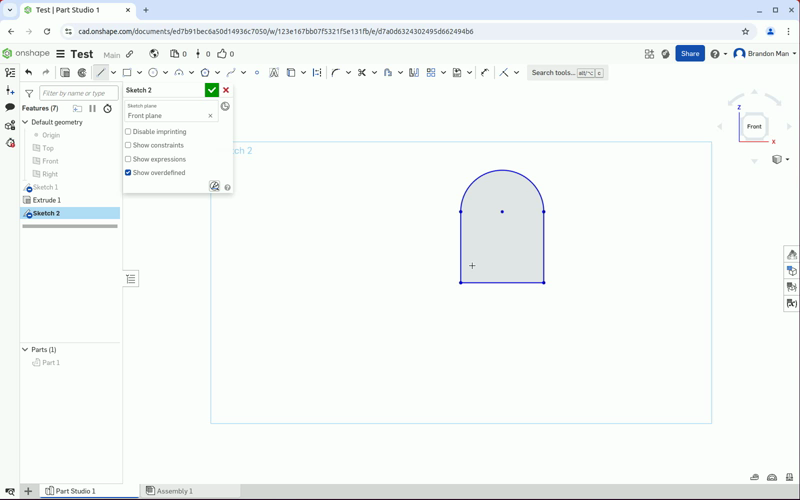
key_down(shift)
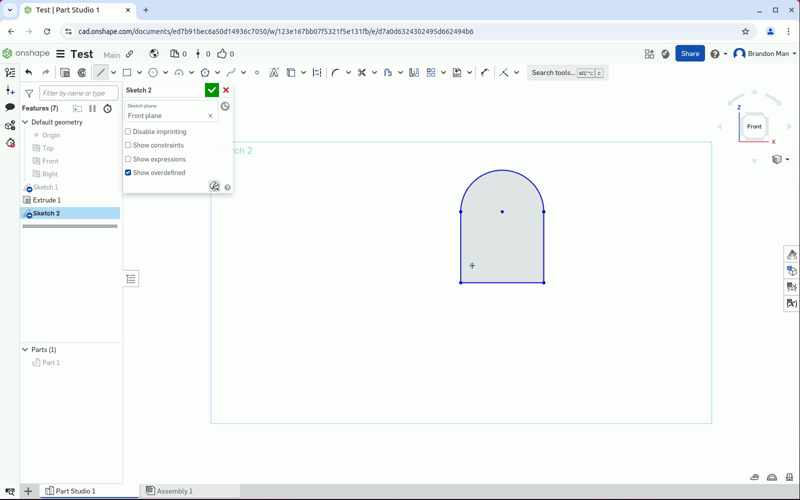
mouse_move(502, 265)
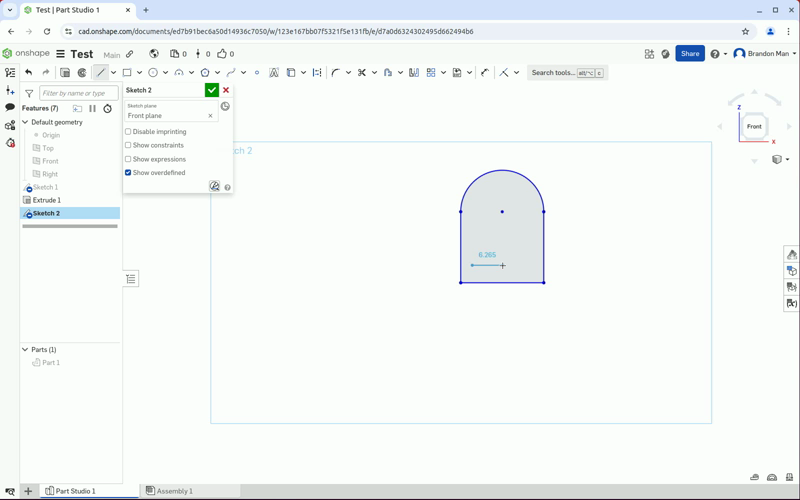
mouse_move(531, 265)
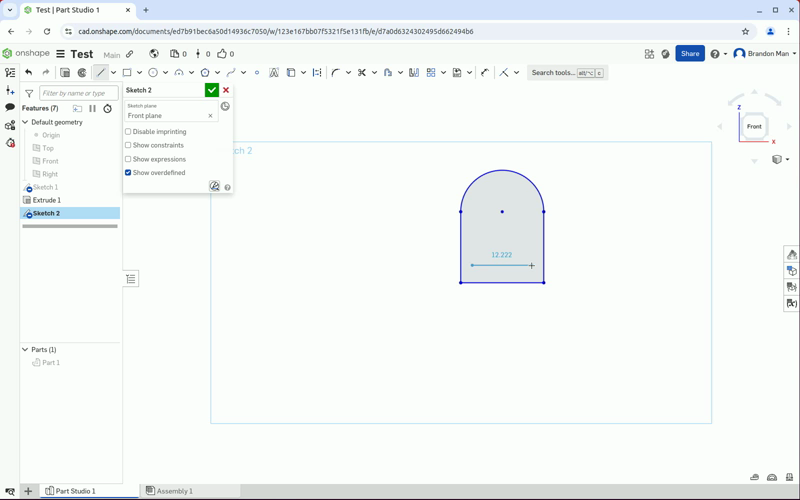
click(531, 265)
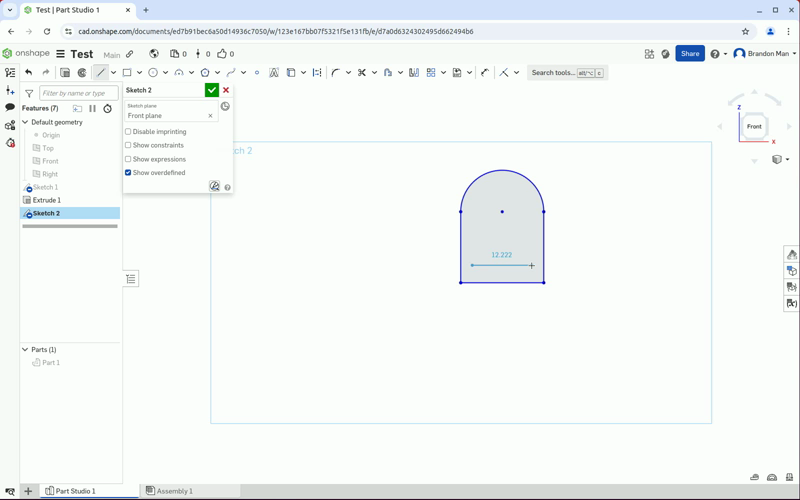
key_up(shift)
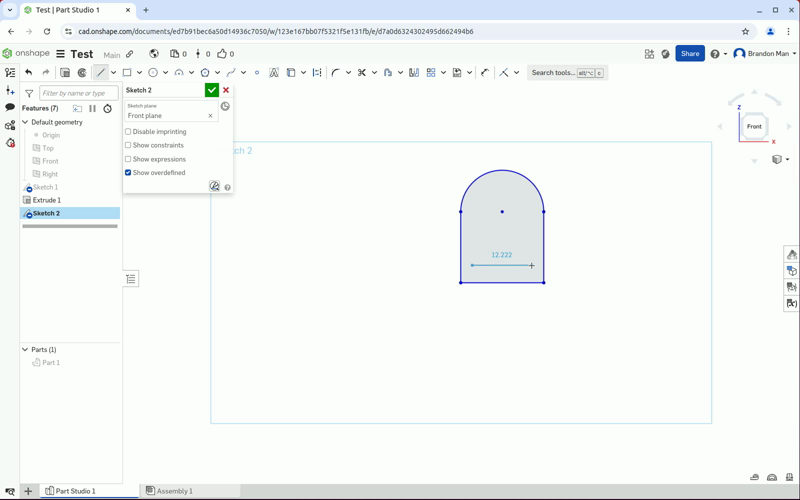
key_down(shift)
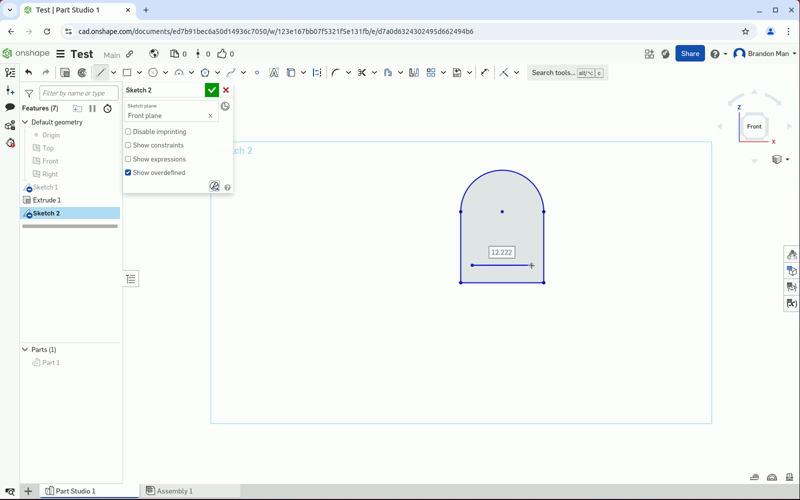
mouse_move(561, 265)
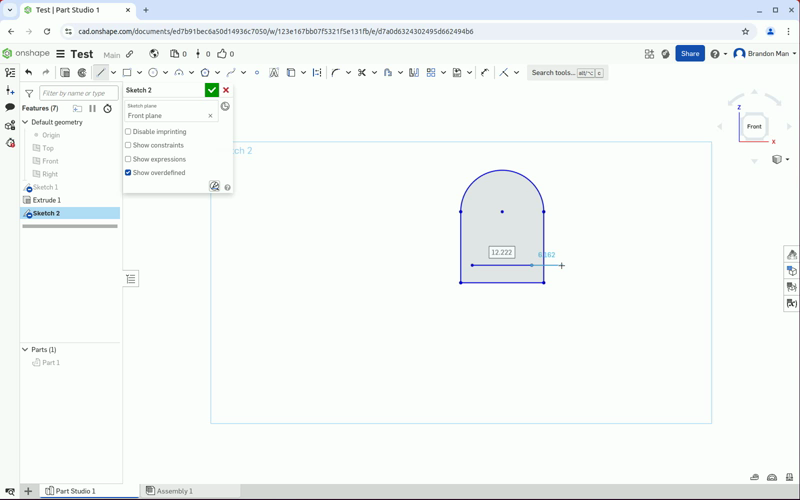
mouse_move(531, 247)
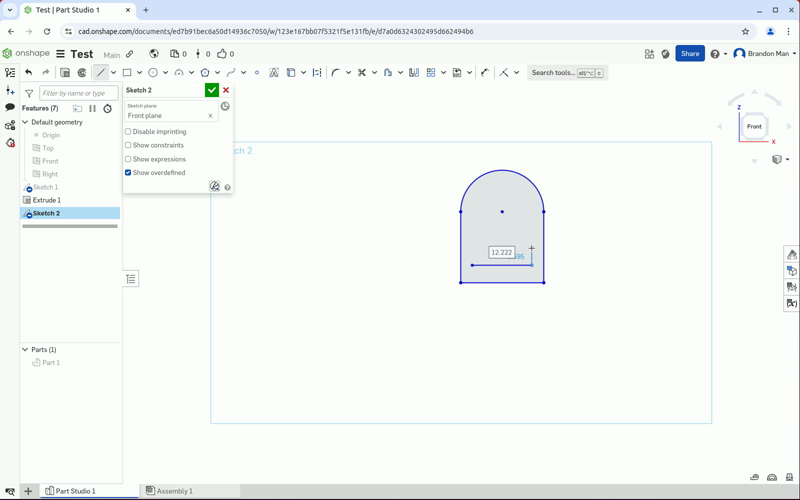
click(531, 247)
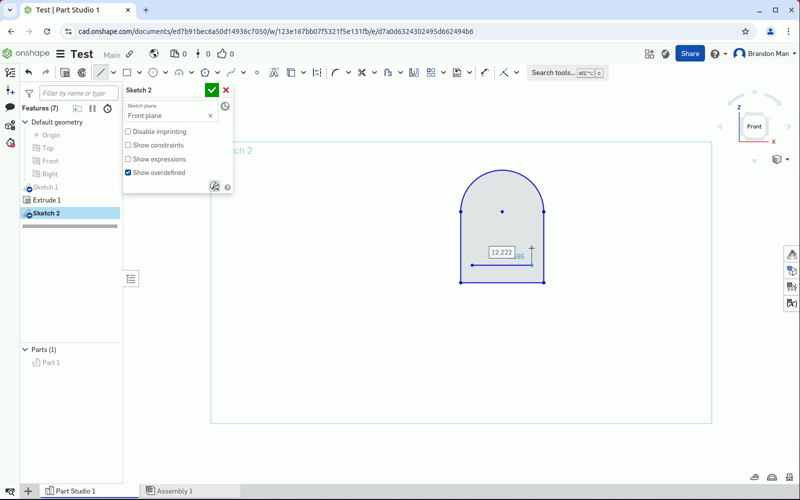
key_up(shift)
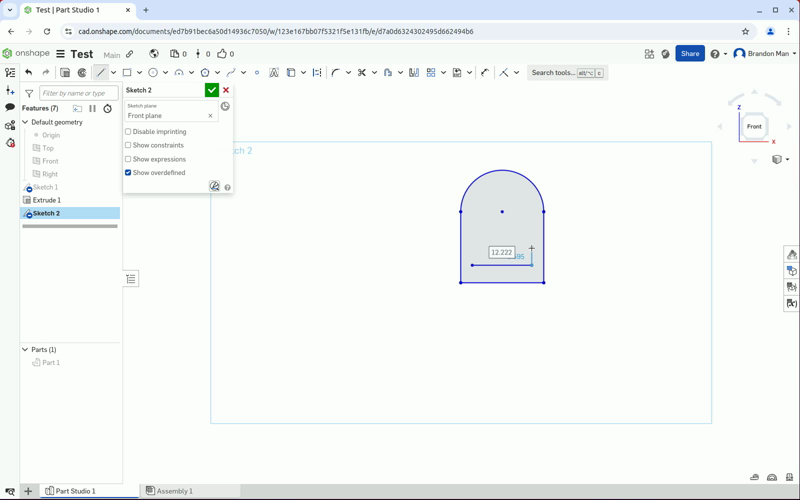
key_down(shift)
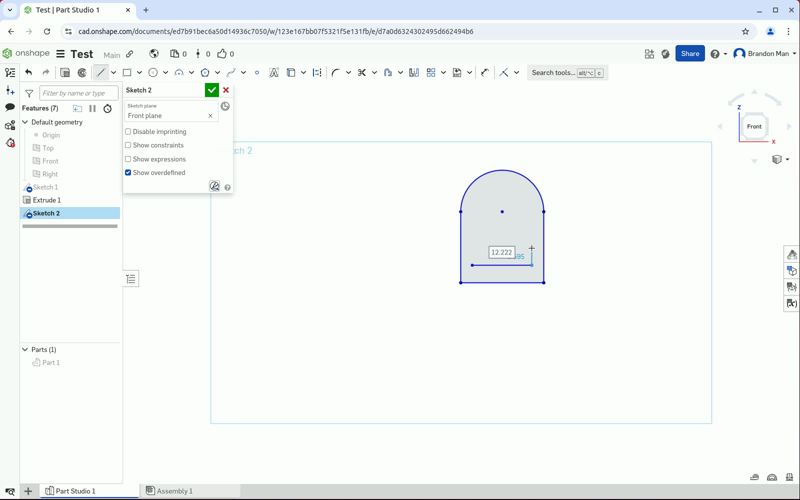
mouse_move(561, 247)
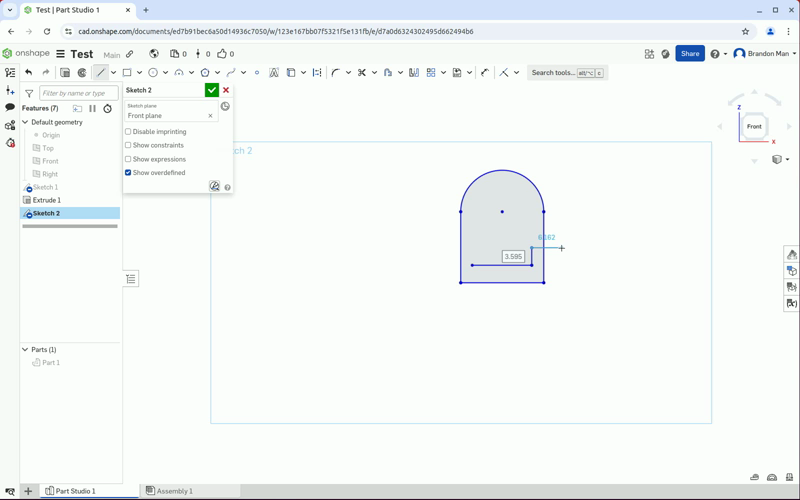
mouse_move(472, 247)
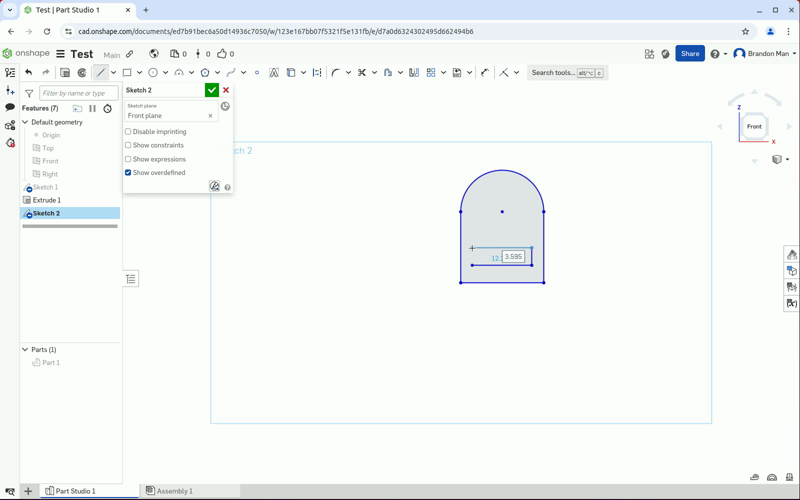
click(472, 247)
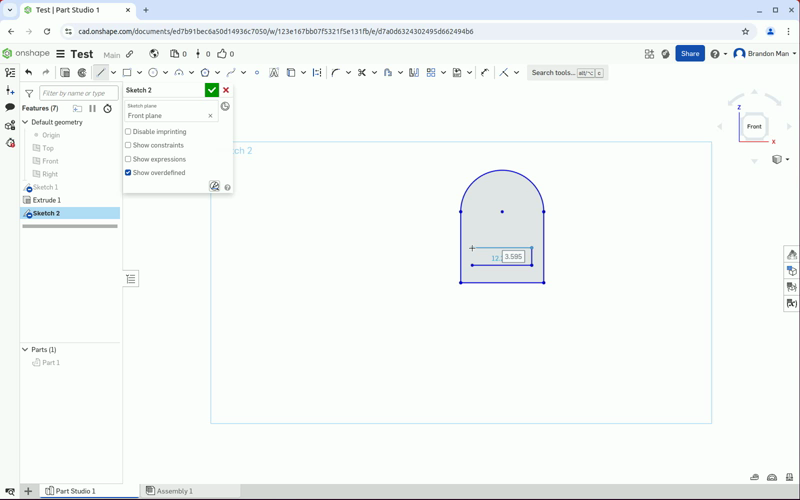
key_up(shift)
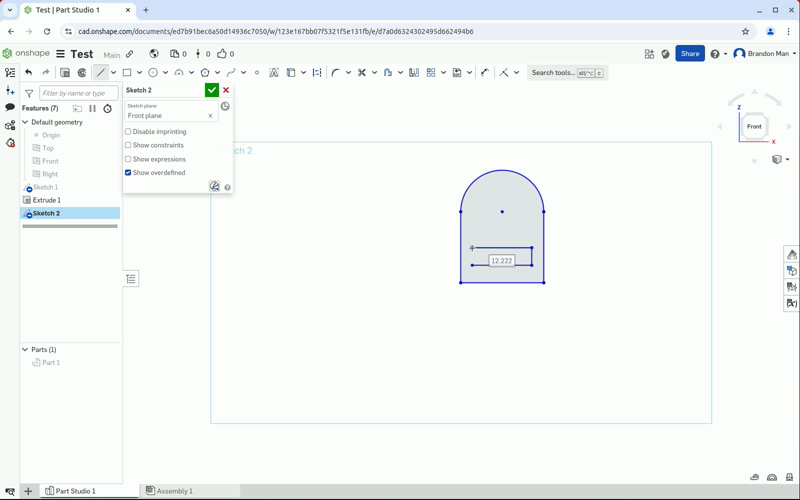
mouse_move(502, 247)
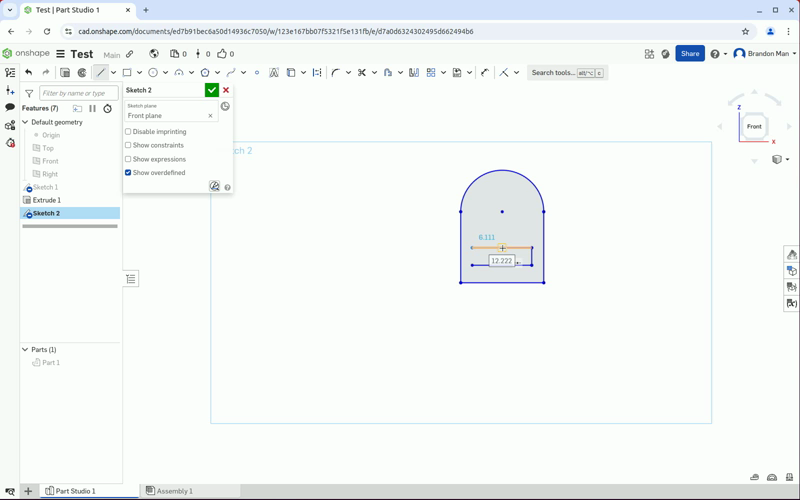
key_down(shift)
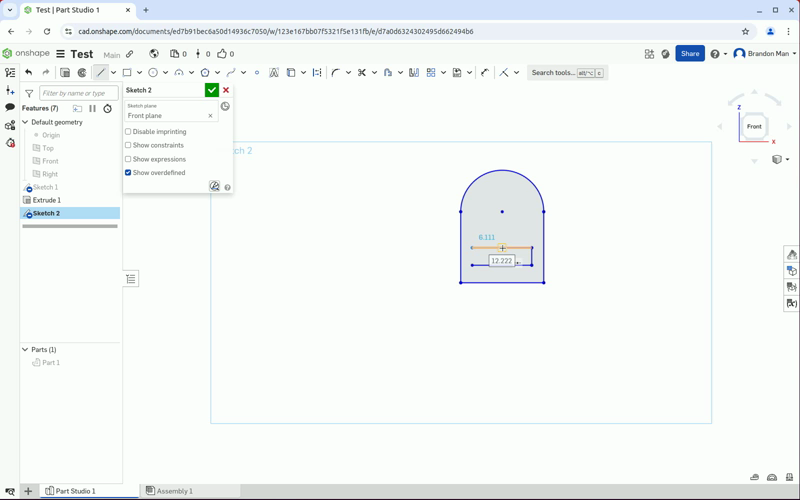
mouse_move(472, 265)
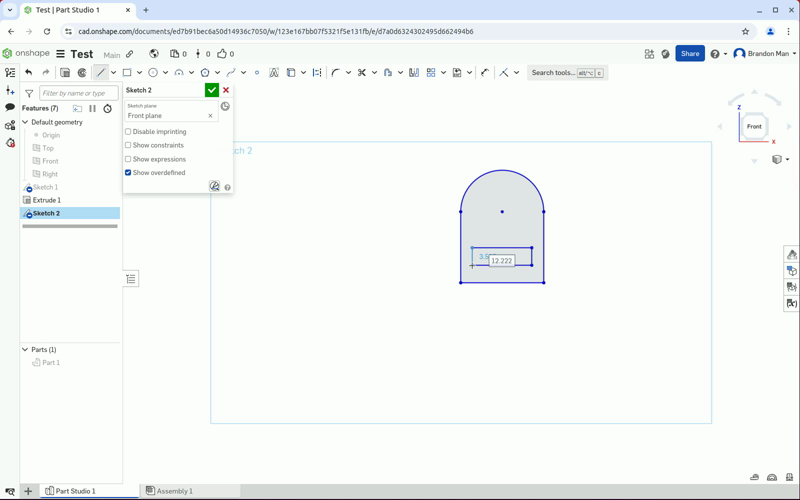
key_up(shift)
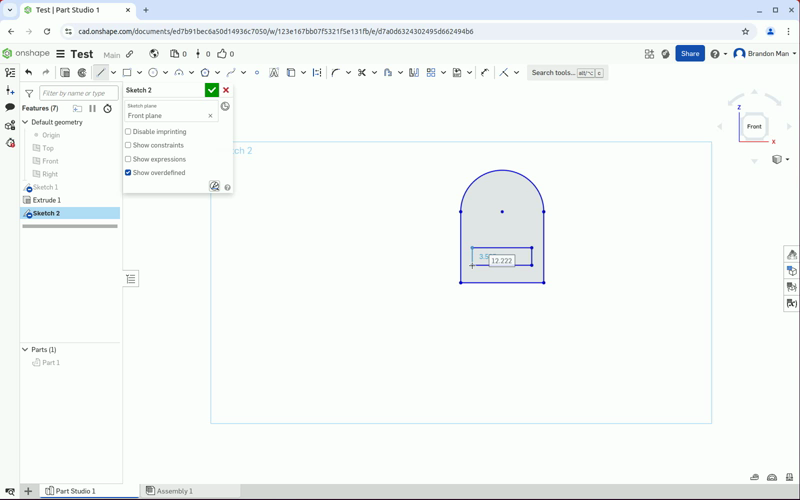
click(472, 265)
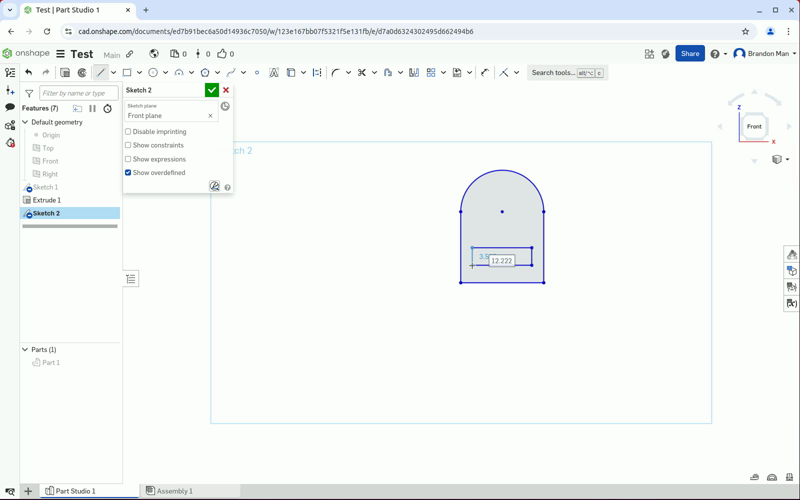
key(esc)
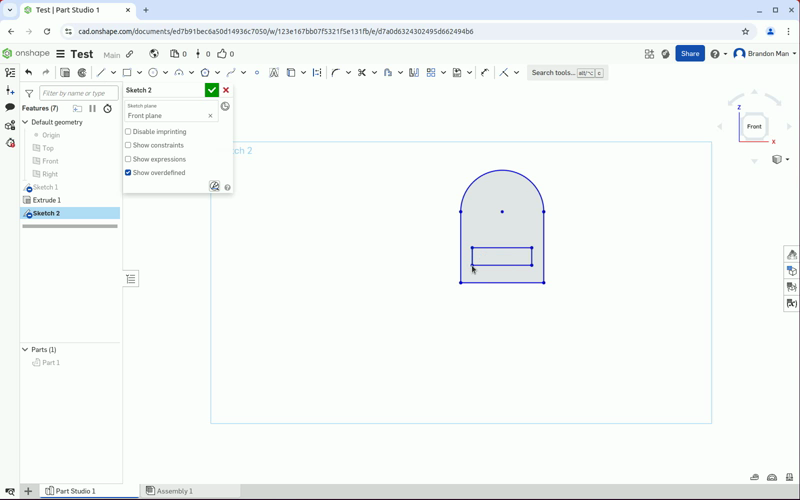
key(c)
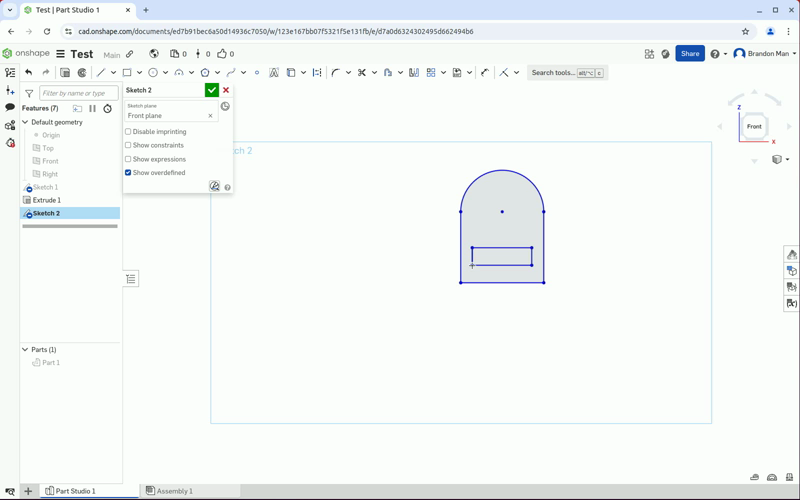
key_down(shift)
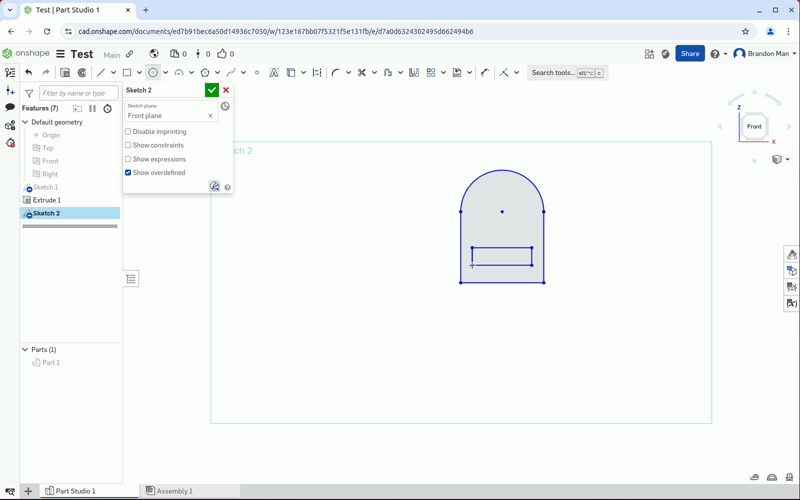
mouse_move(502, 211)
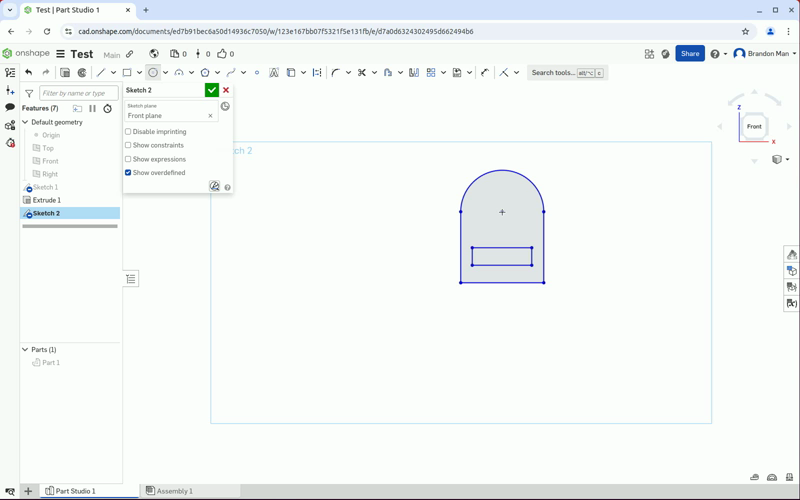
click(502, 211)
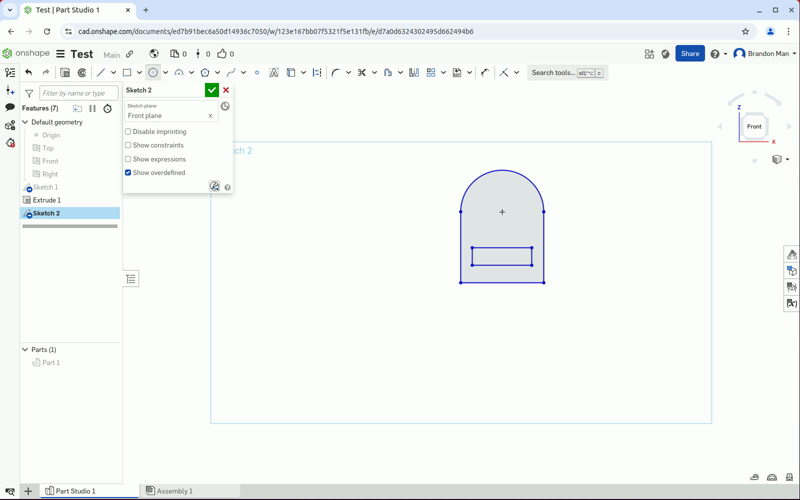
key_up(shift)
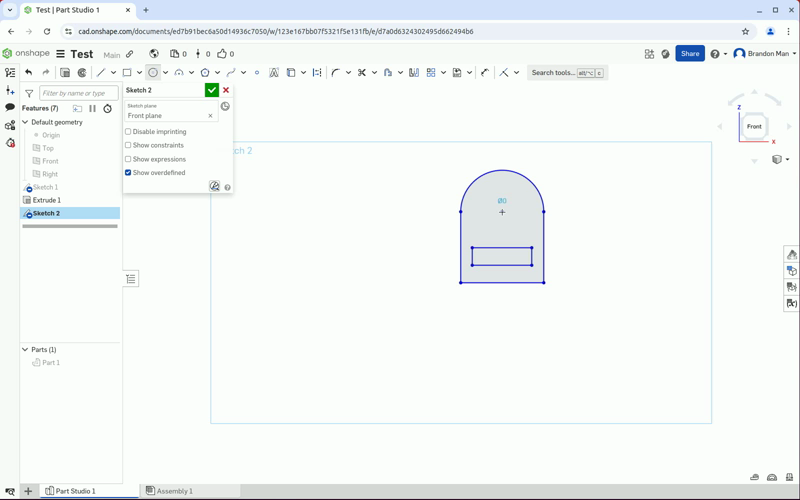
mouse_move(525, 211)
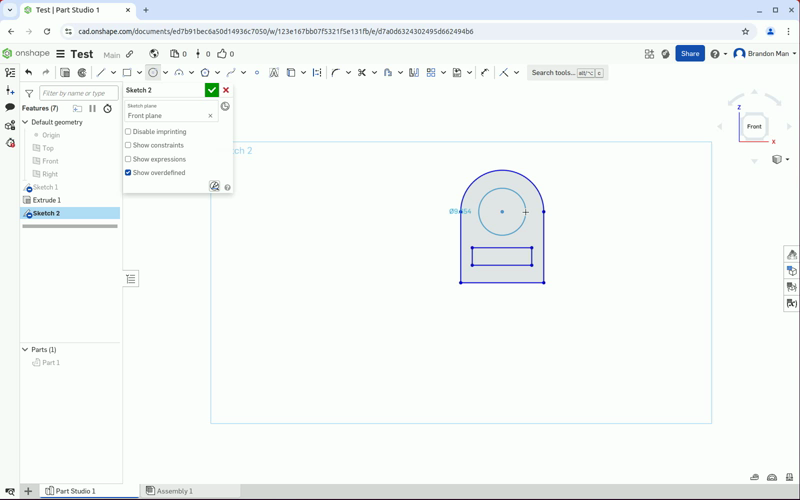
click(525, 211)
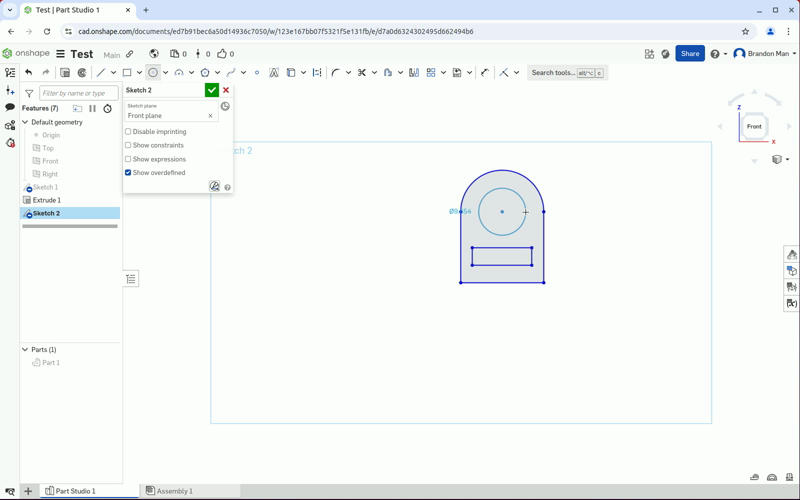
key(esc)
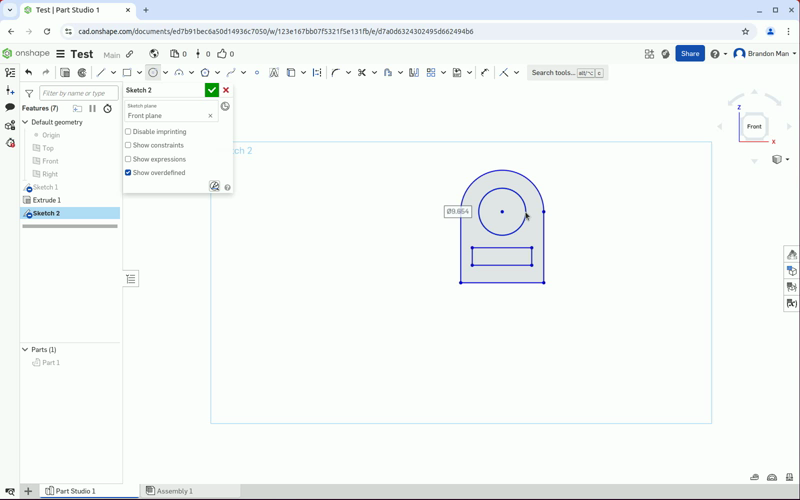
mouse_move(524, 270)
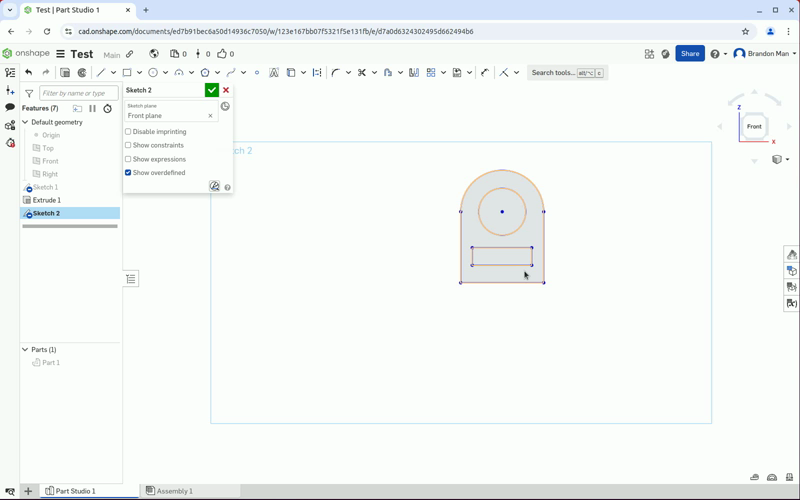
click(524, 270)
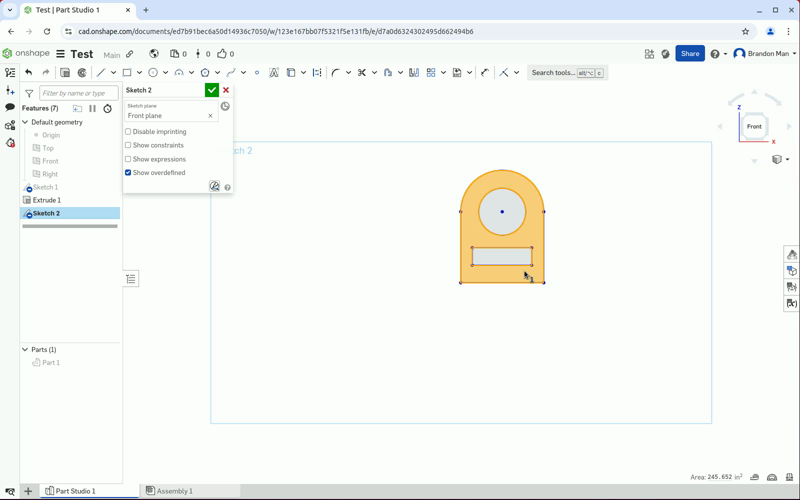
mouse_move(73, 352)
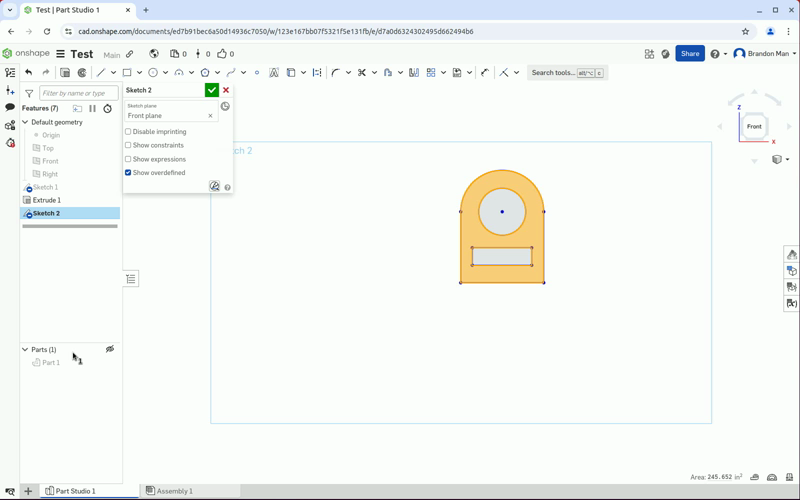
key(shift+y)
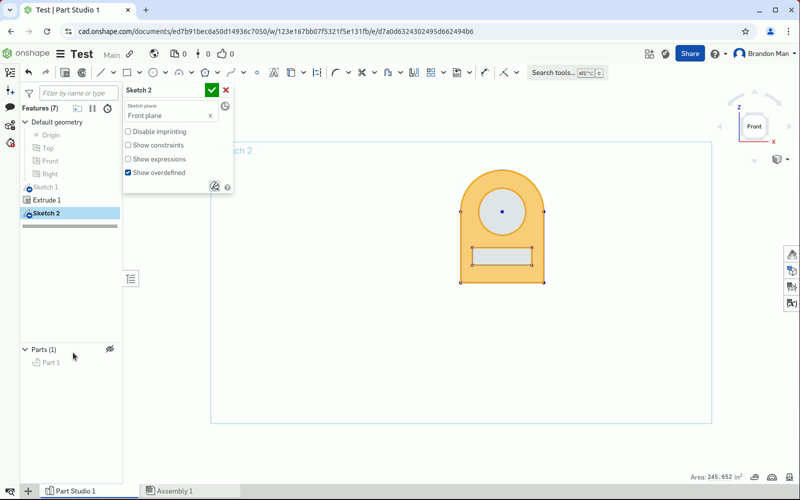
key(shift+e)
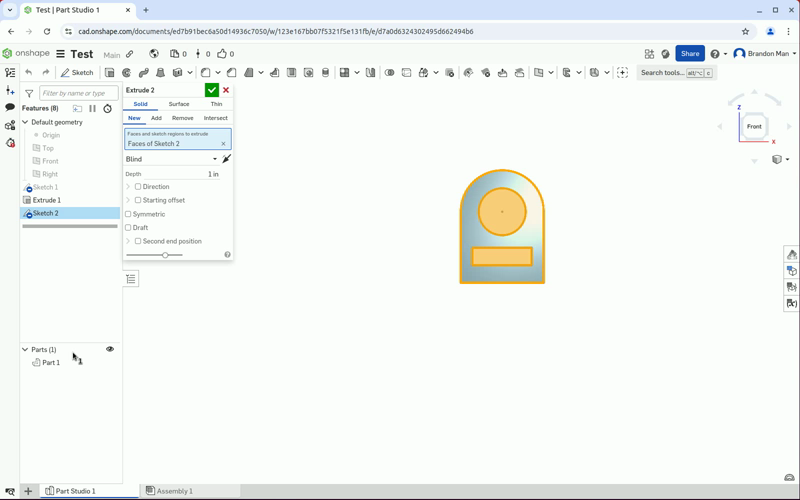
mouse_move(143, 106)
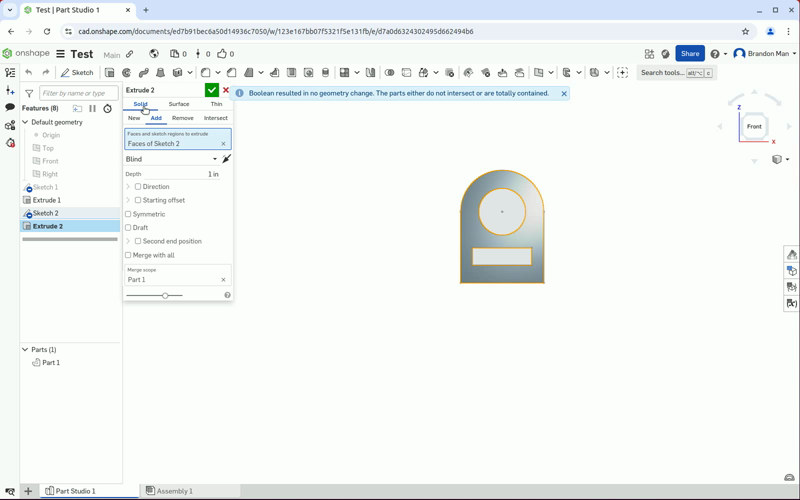
click(143, 106)
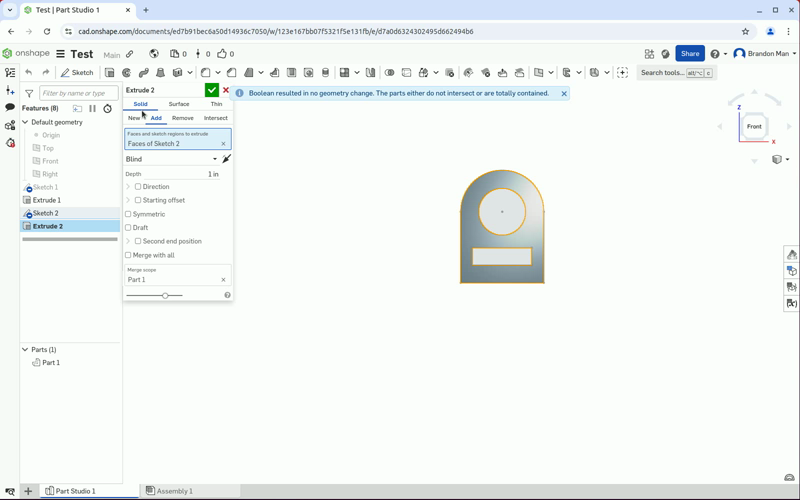
mouse_move(137, 120)
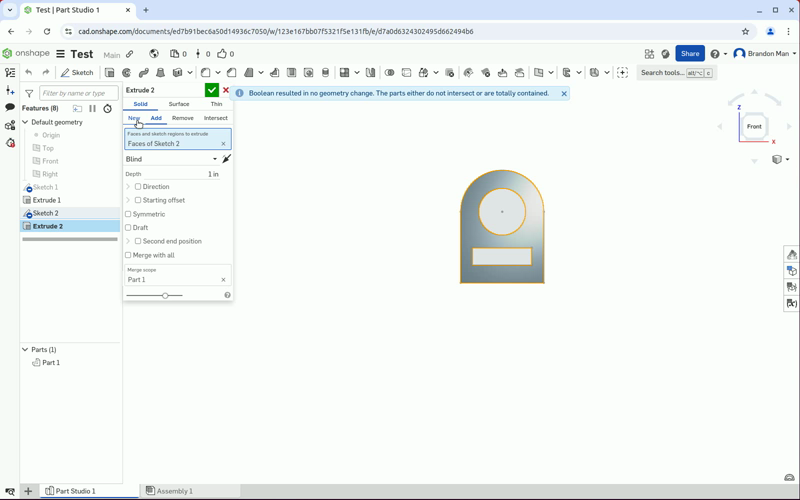
click(137, 120)
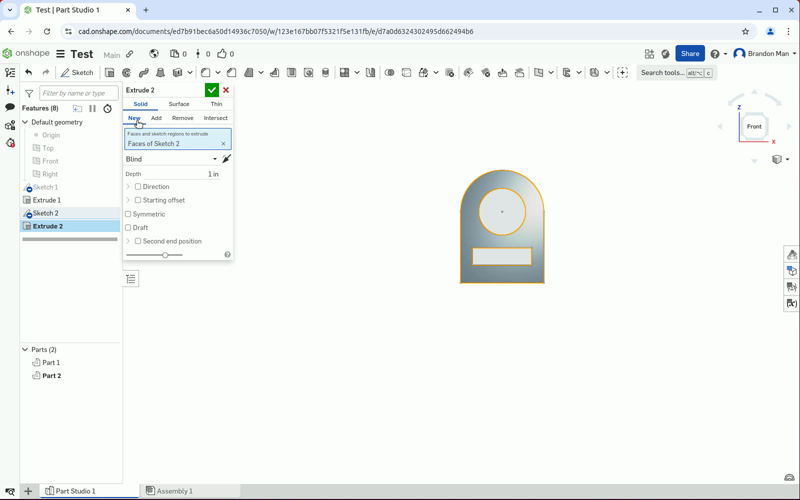
key(tab, 4)
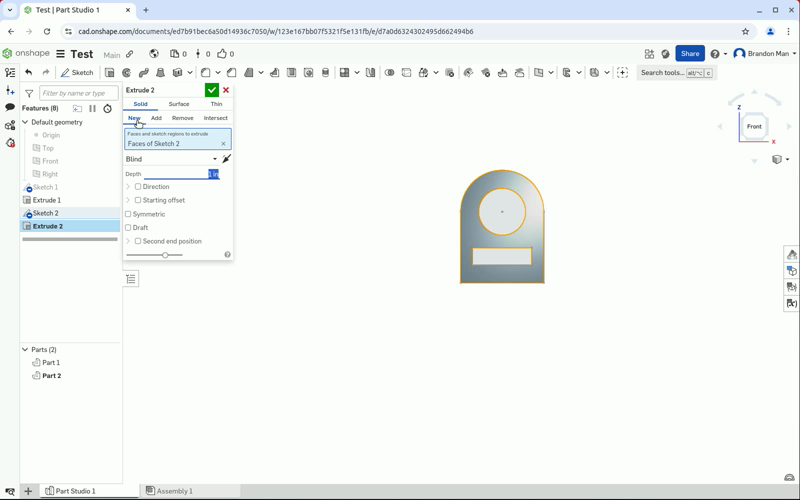
text(2.407)
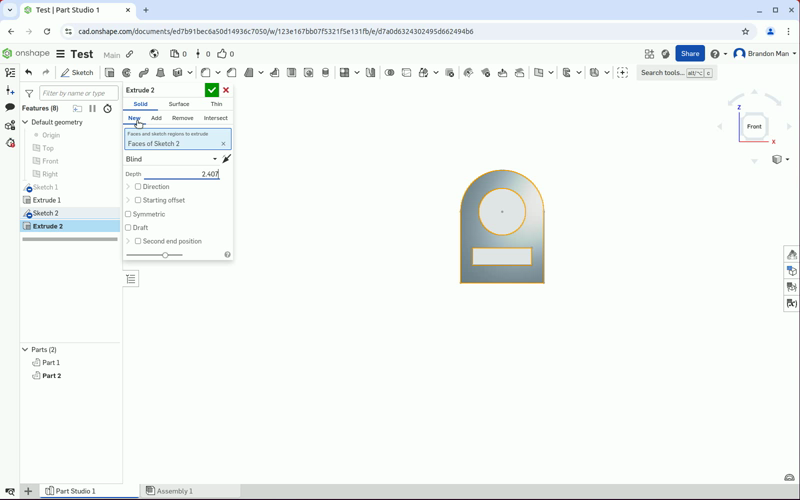
key(enter)
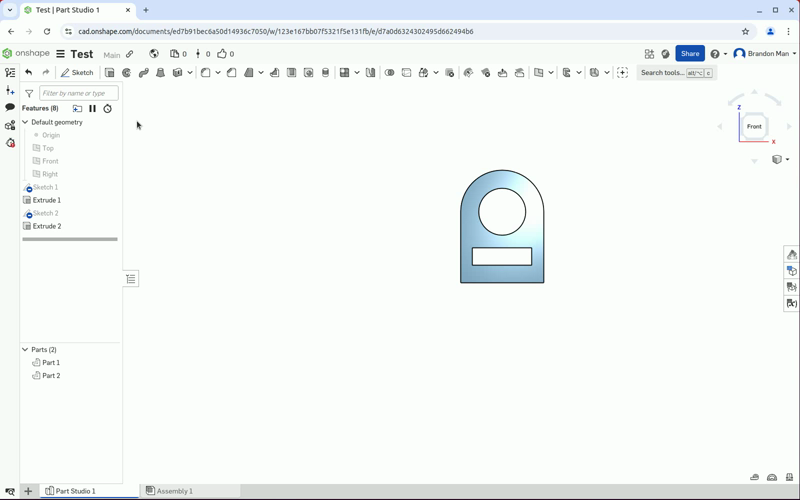
key(shift+h)
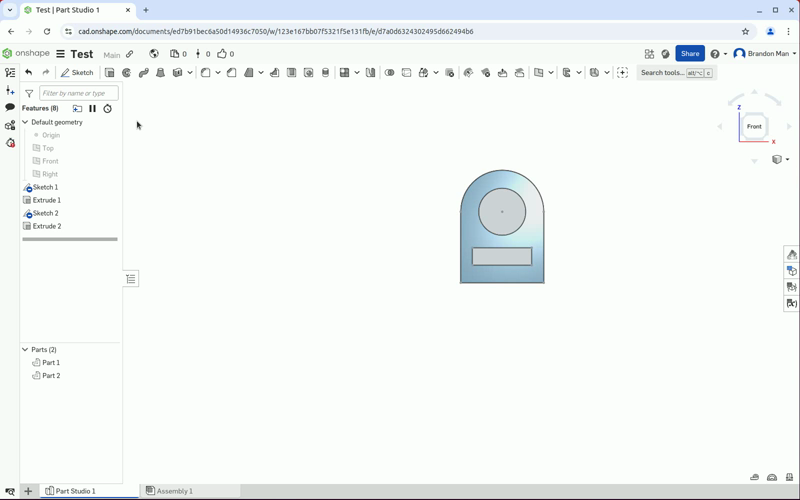
key(shift+h)
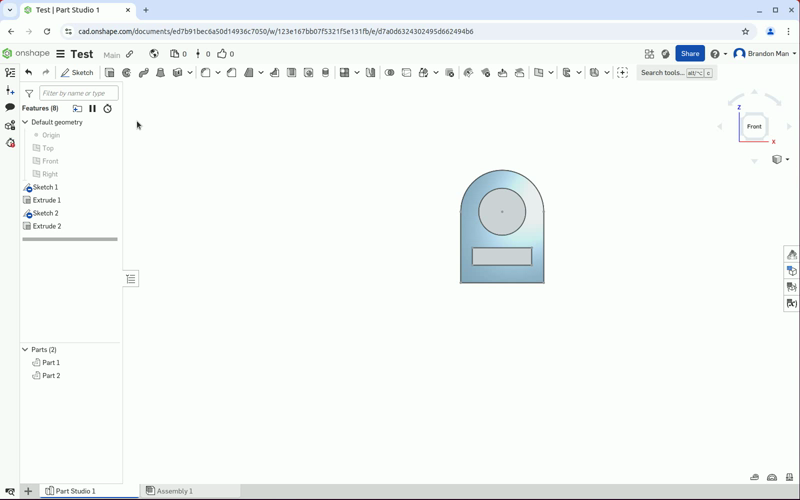
key(shift+7)
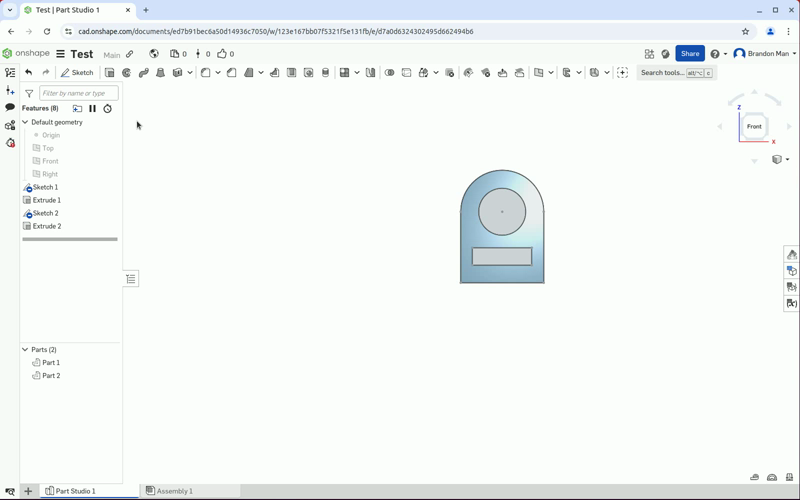
key(left, 2)
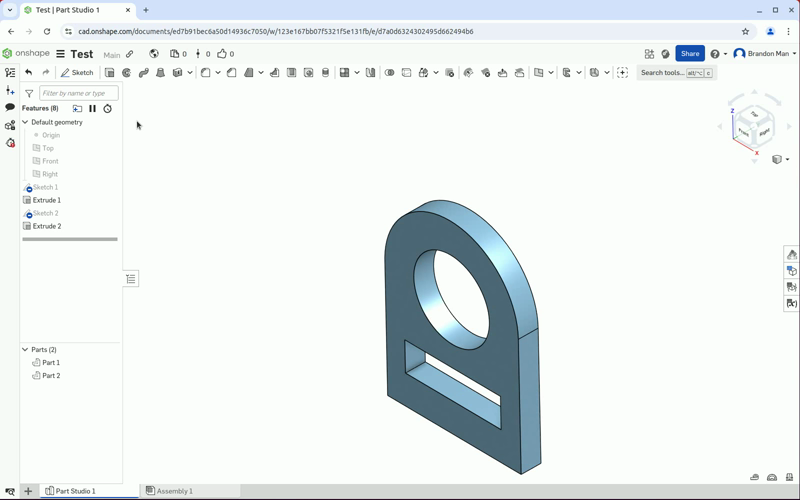
key(down, 2)
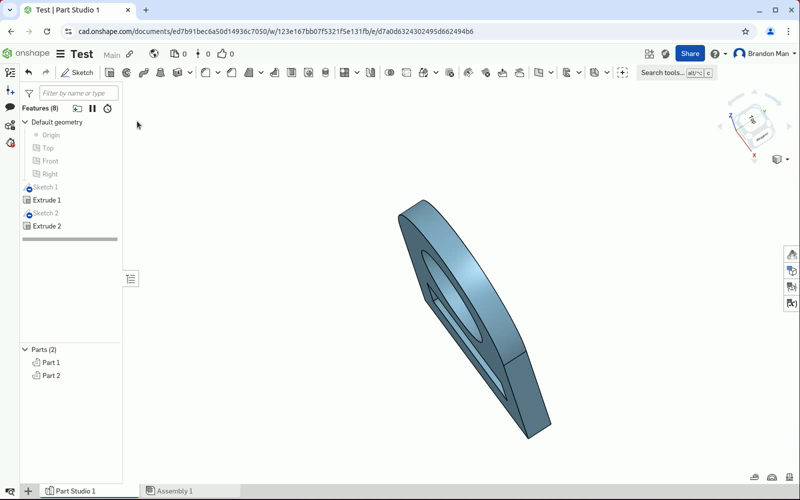
key(up, 2)
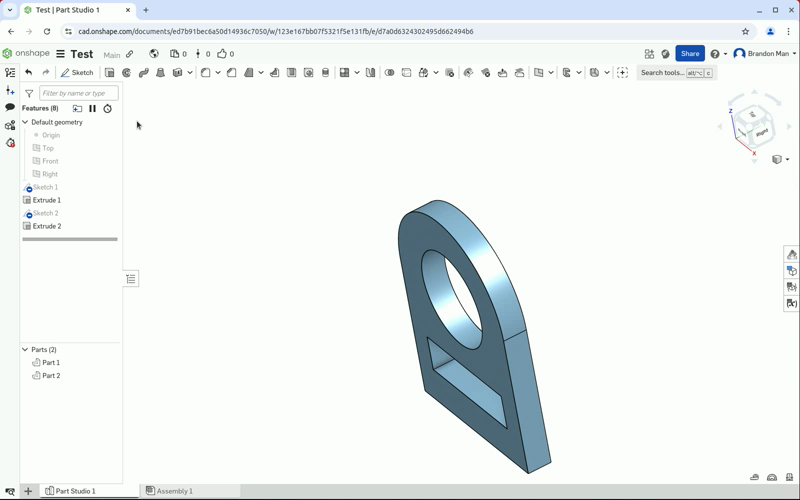
key(right, 2)
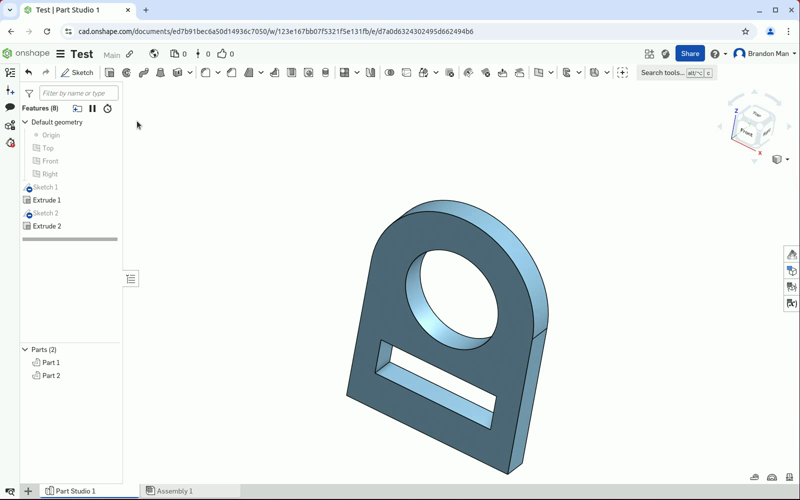
mouse_move(73, 189)
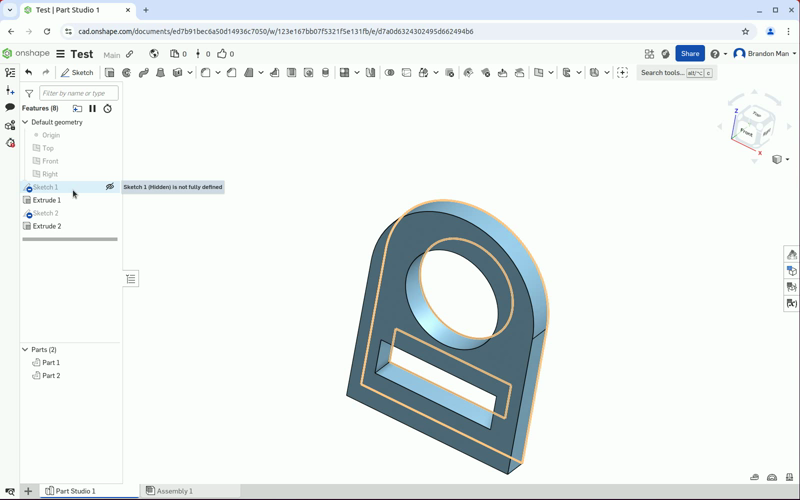
click(73, 189)